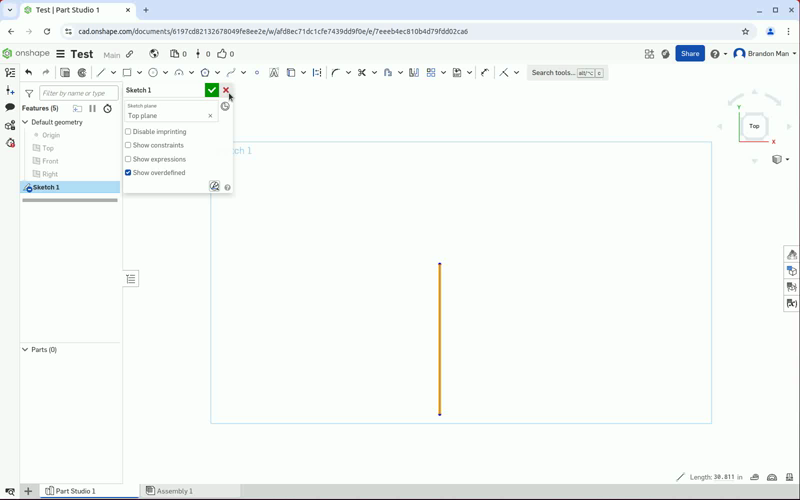
key(shift+h)
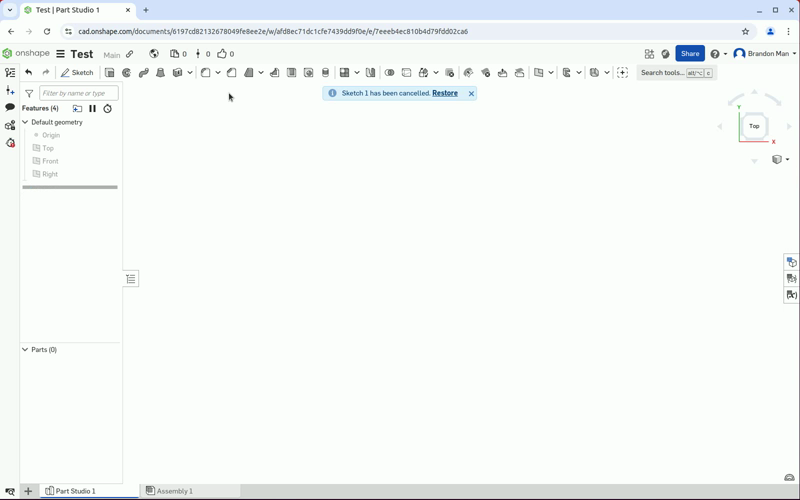
mouse_move(73, 352)
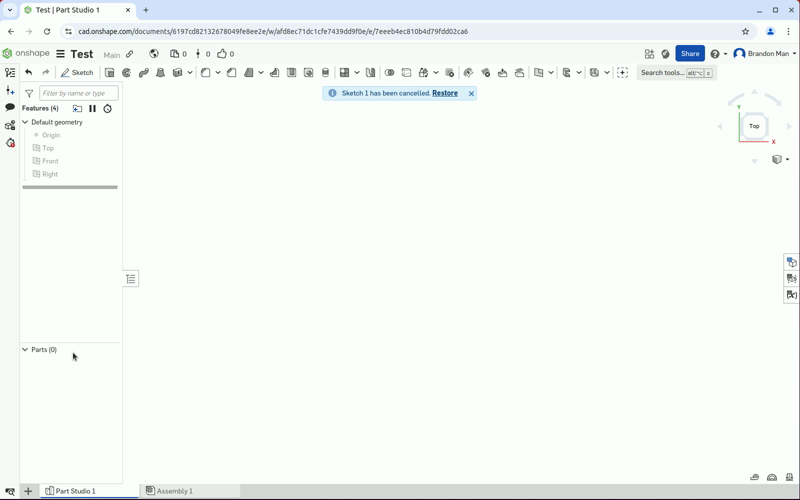
key(y)
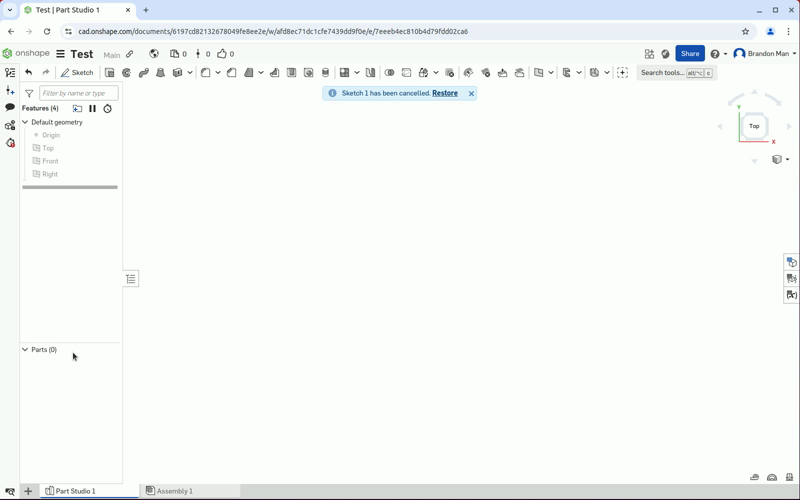
key(shift+p)
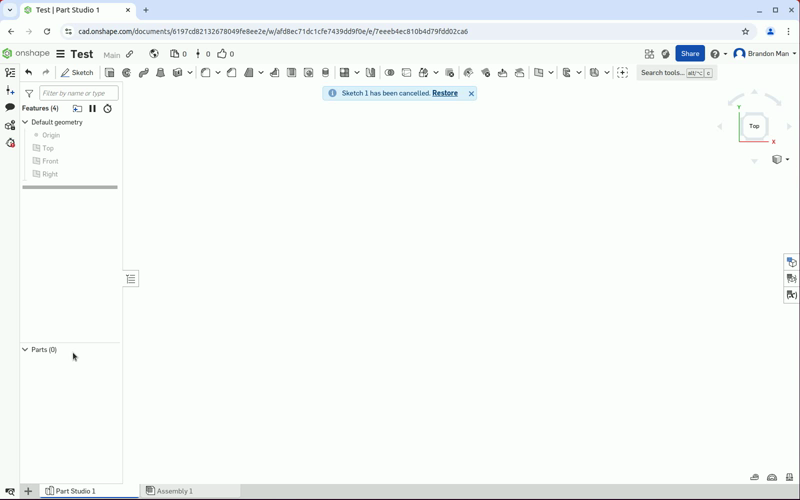
key(space)
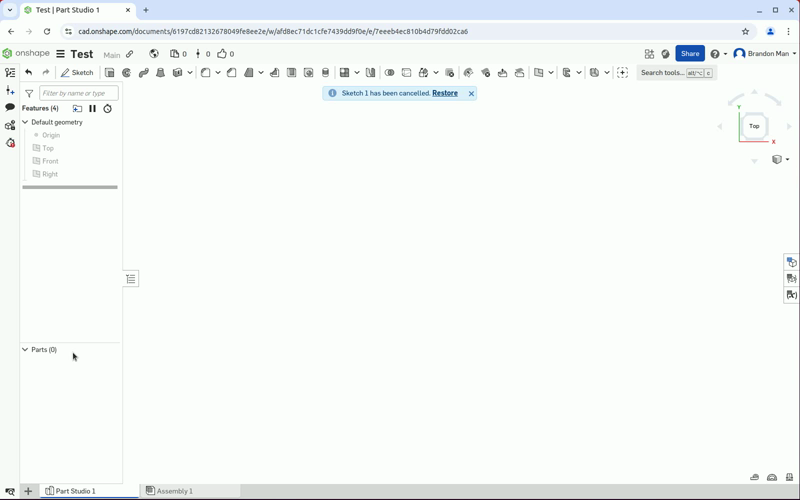
key_down(shift)
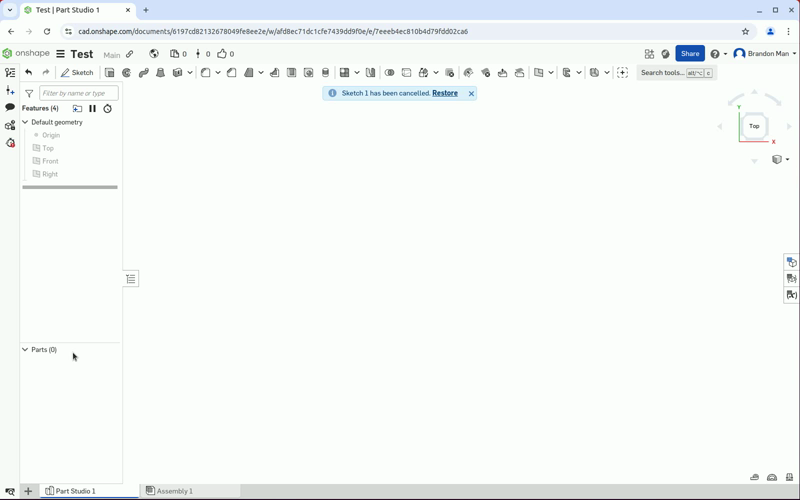
key(up)
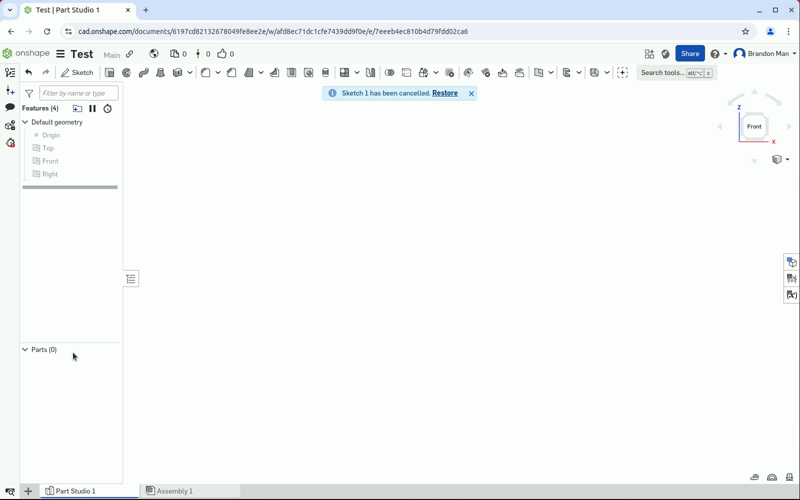
key_up(shift)
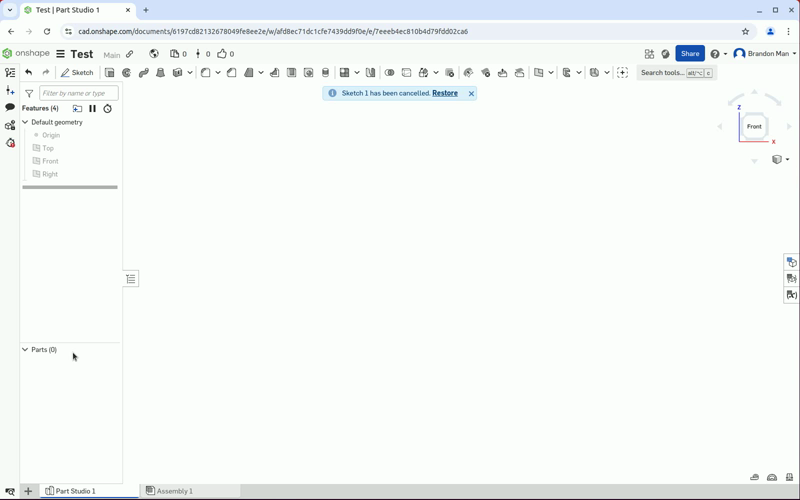
mouse_move(73, 352)
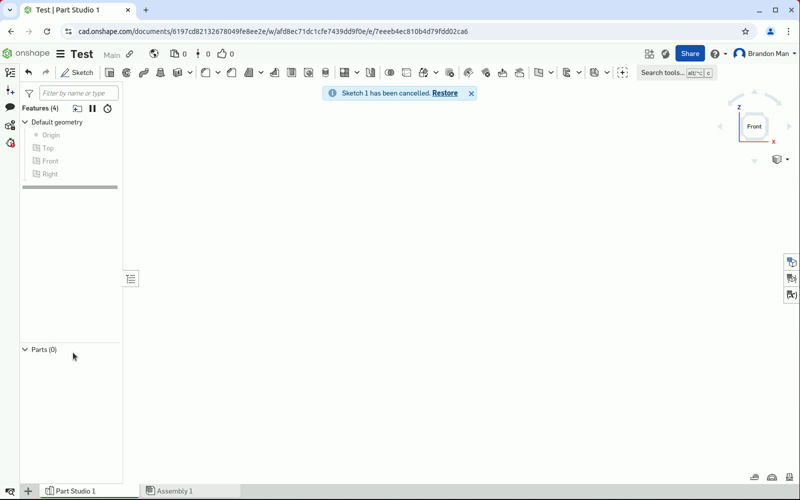
key(shift+y)
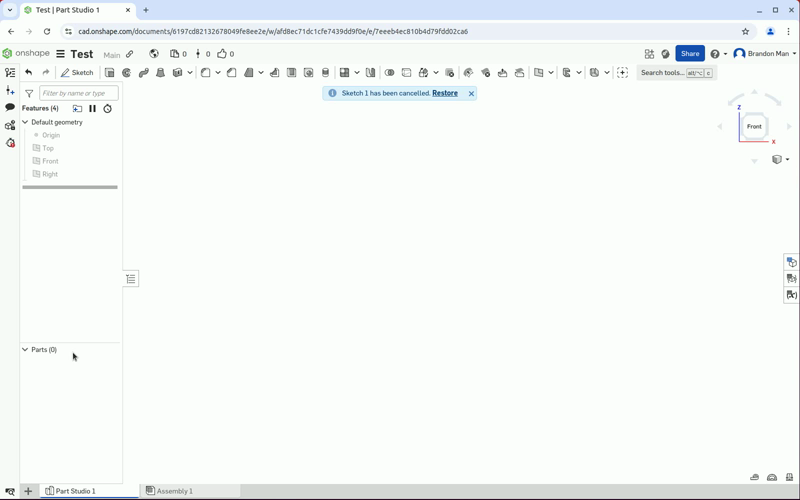
key(shift+s)
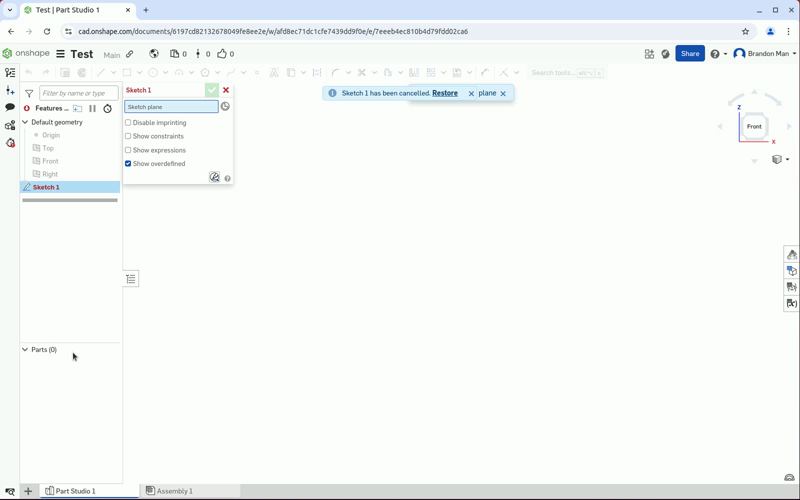
mouse_move(73, 163)
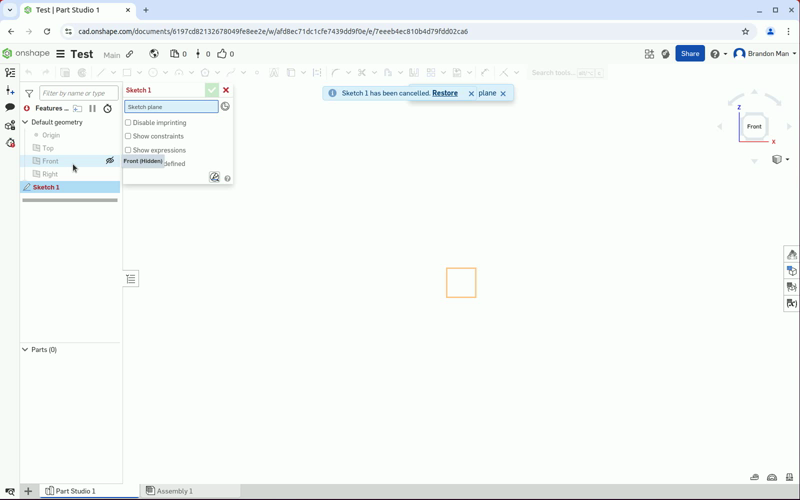
click(73, 163)
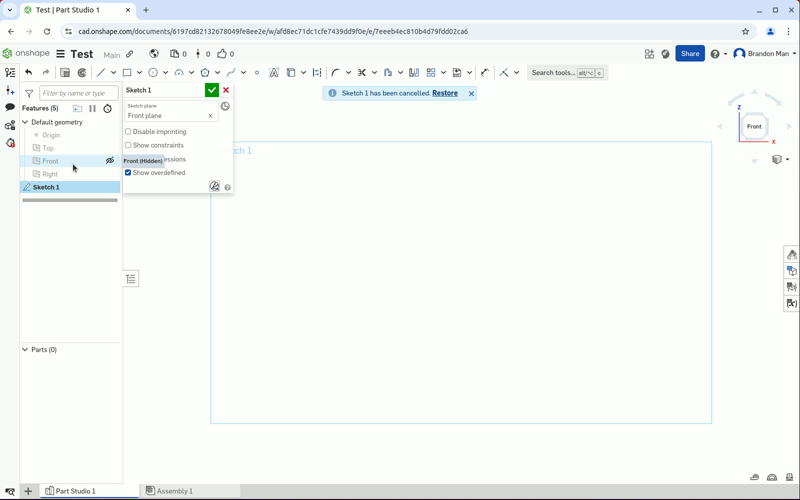
mouse_move(73, 352)
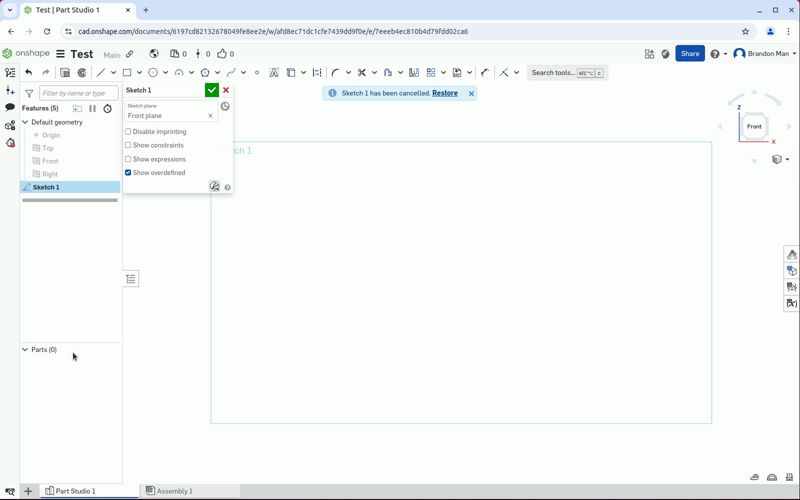
key(y)
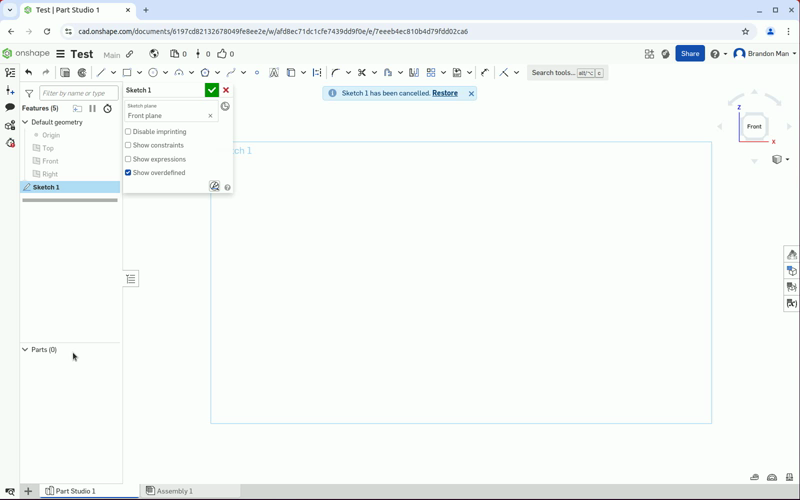
key(l)
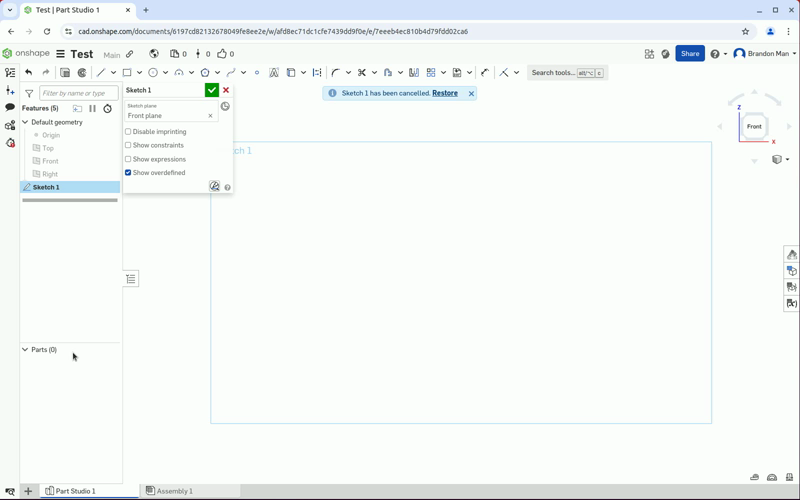
key_down(shift)
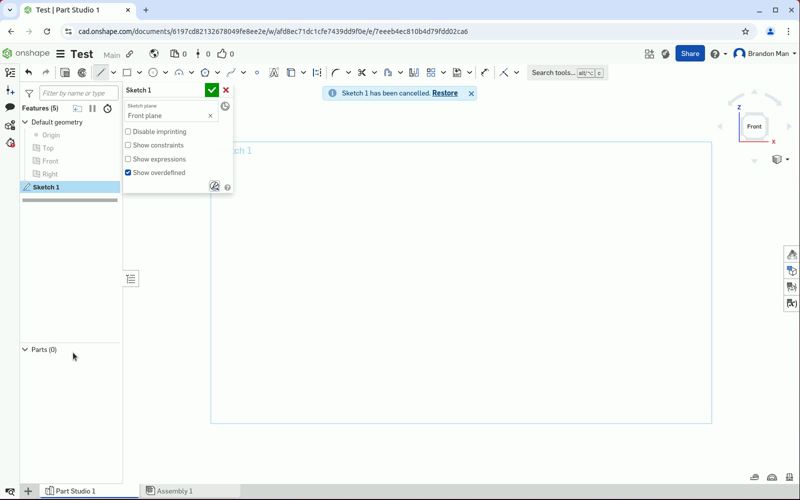
mouse_move(460, 282)
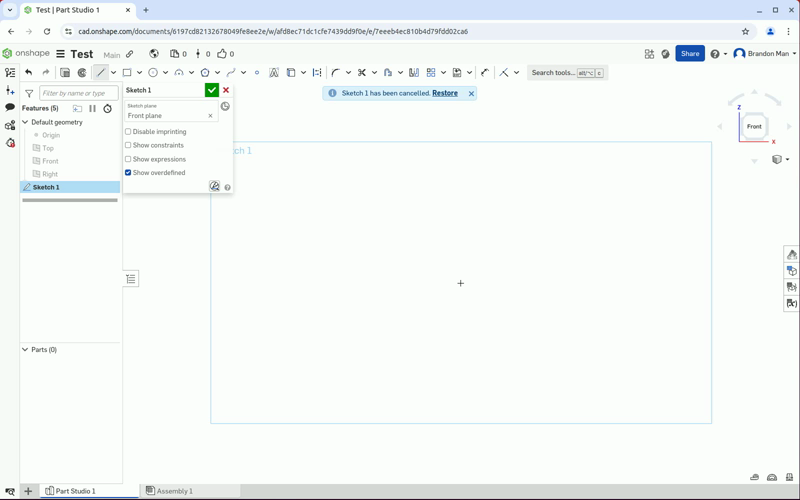
click(460, 282)
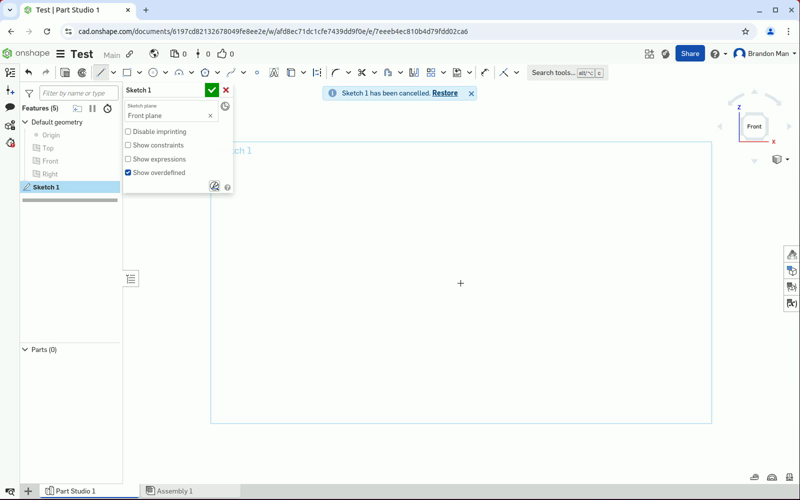
key_up(shift)
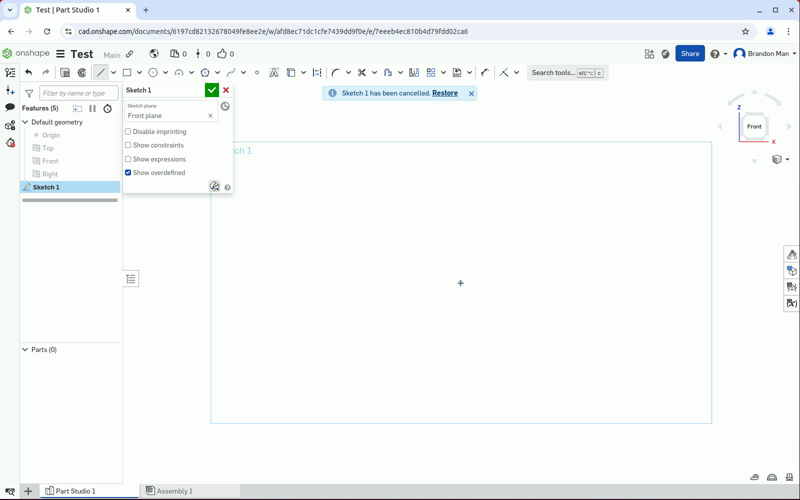
key_down(shift)
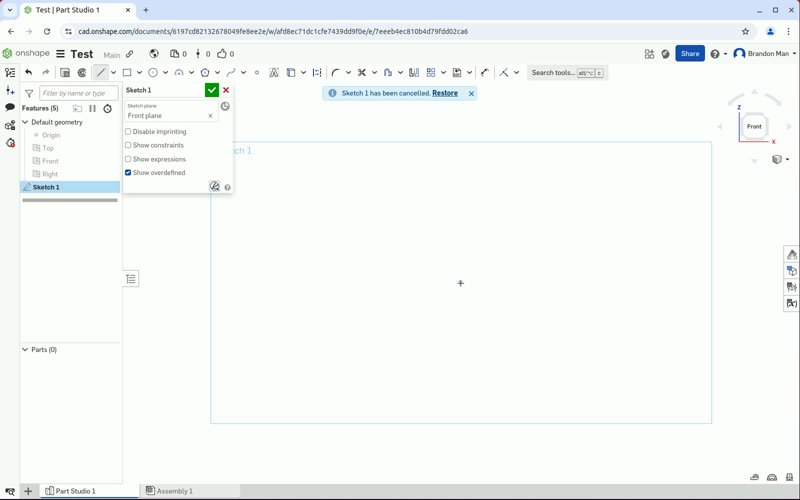
mouse_move(573, 282)
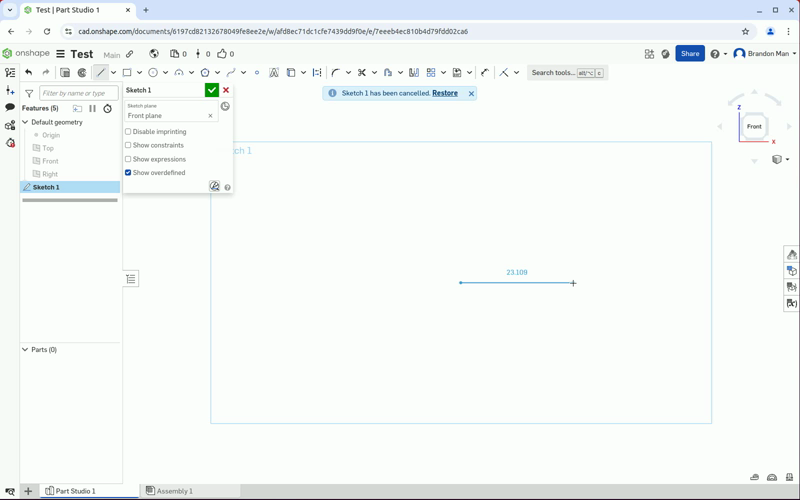
click(573, 282)
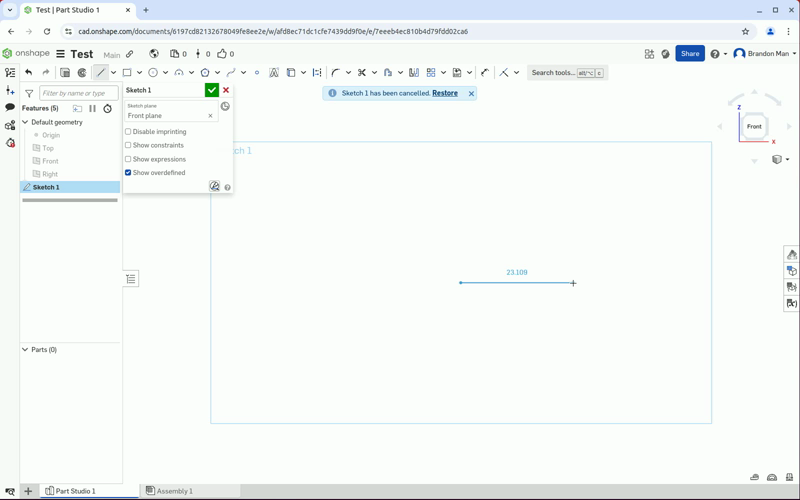
key_up(shift)
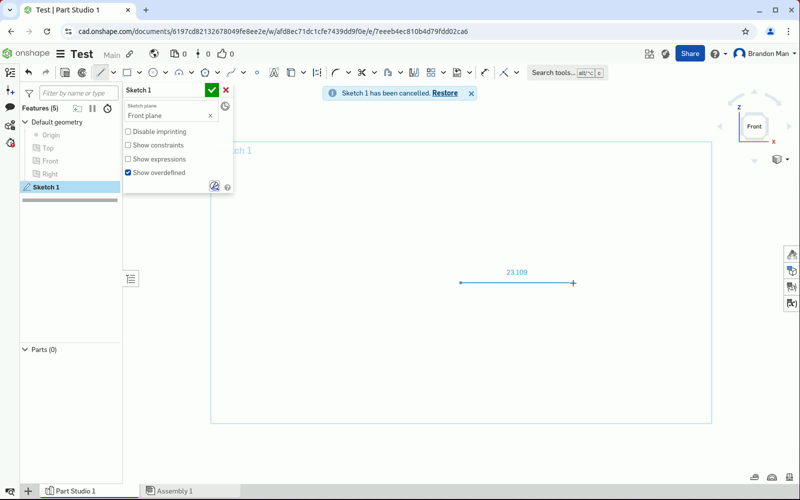
key_down(shift)
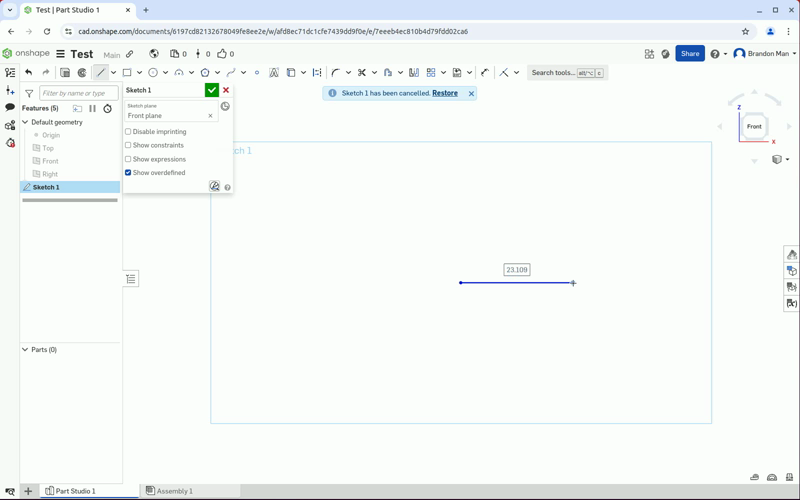
mouse_move(589, 282)
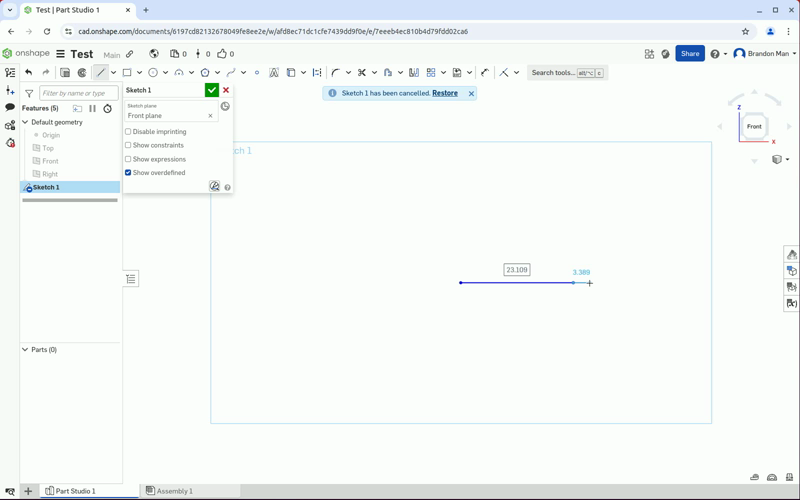
mouse_move(573, 245)
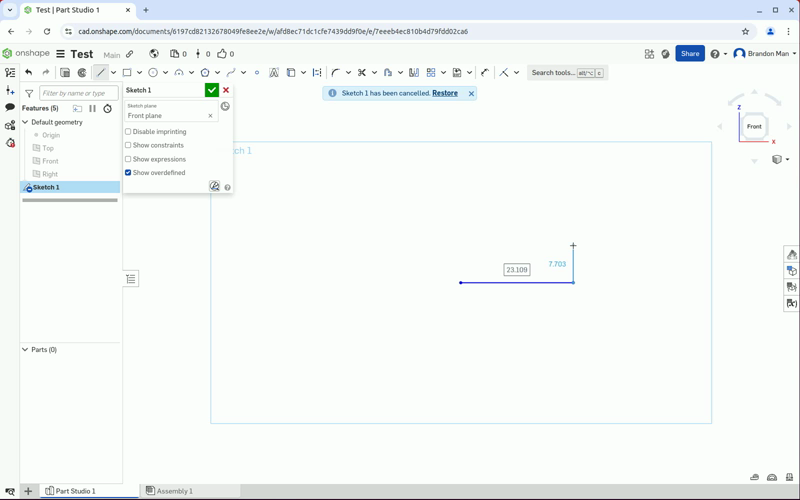
click(573, 245)
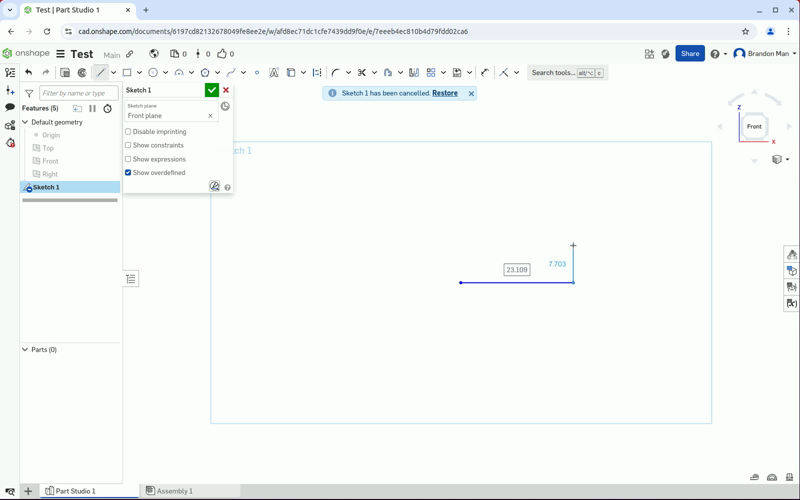
key_up(shift)
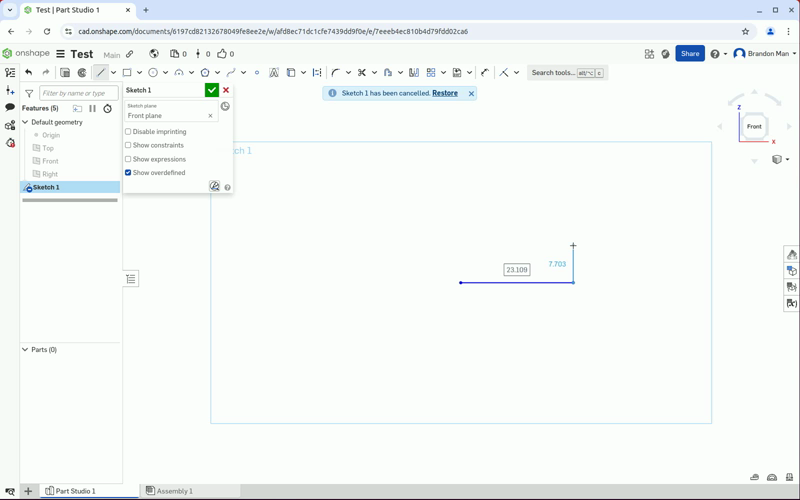
key_down(shift)
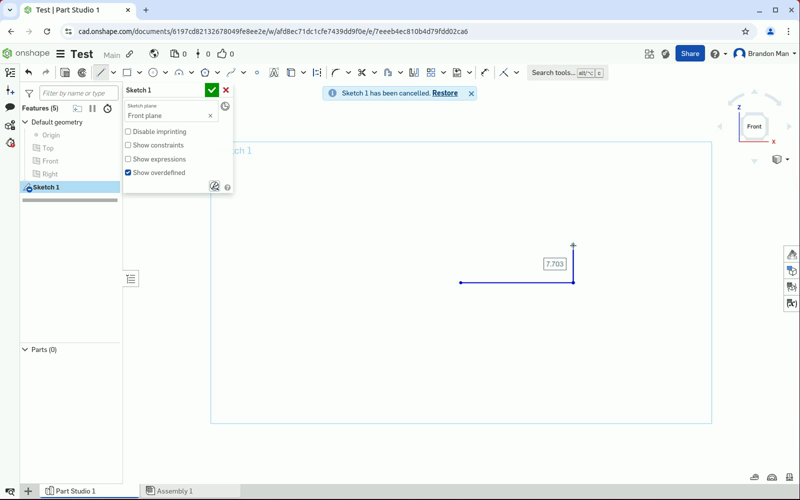
mouse_move(460, 245)
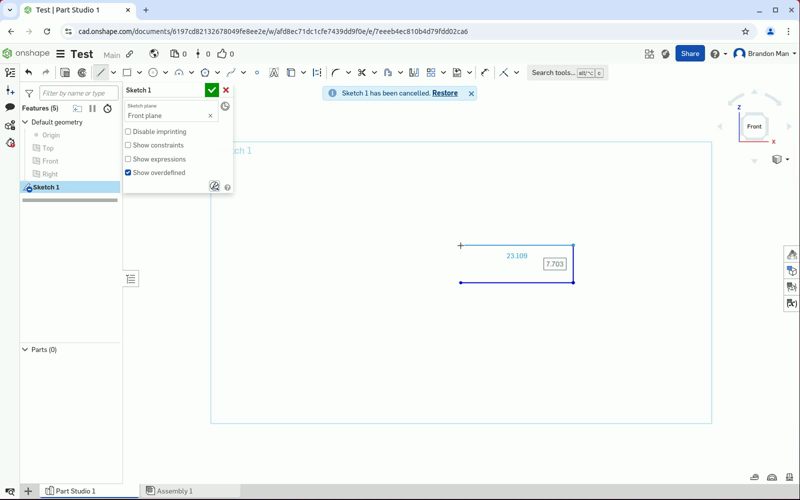
click(460, 245)
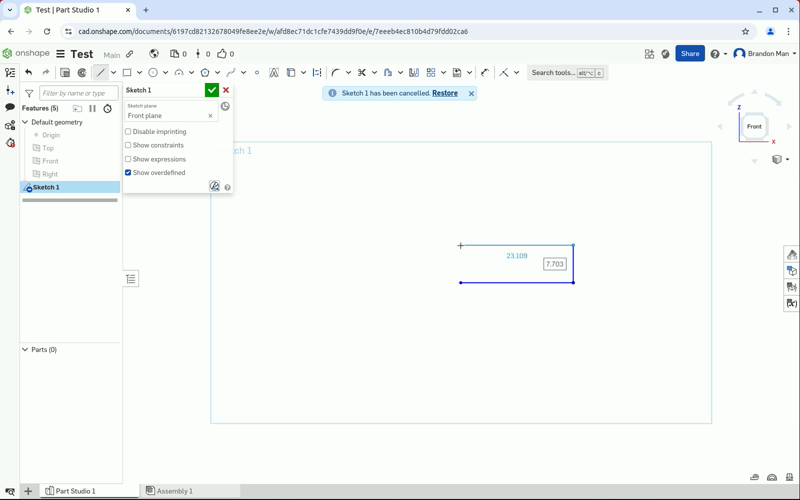
key_up(shift)
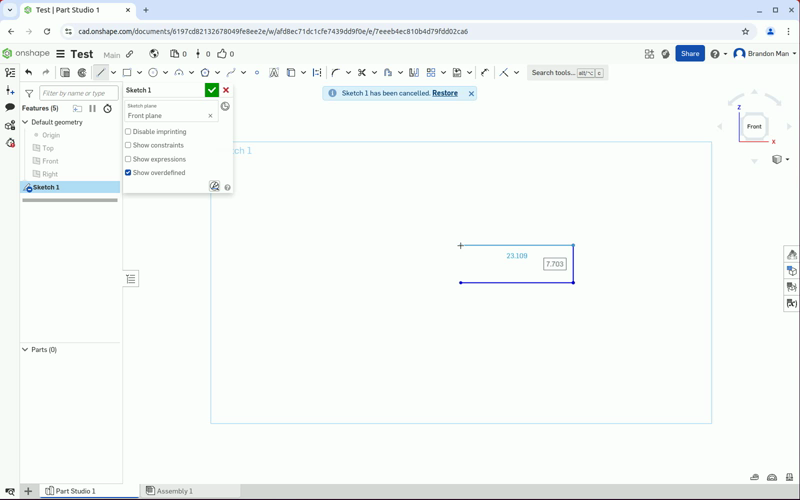
mouse_move(490, 245)
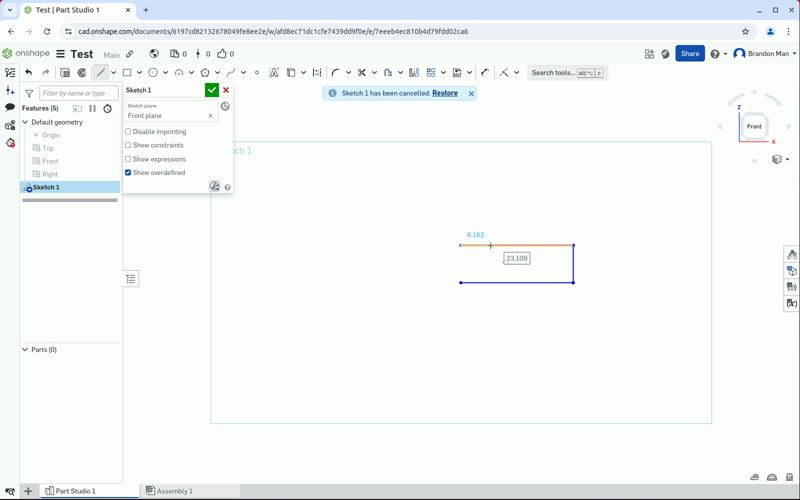
key_down(shift)
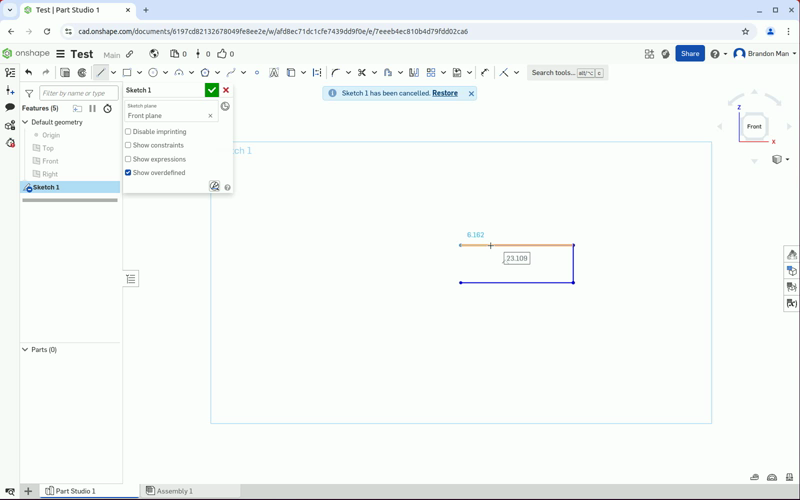
mouse_move(460, 282)
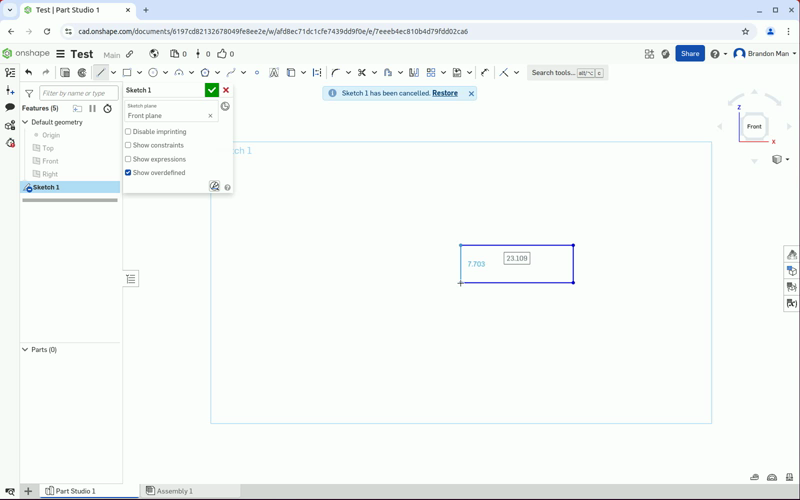
key_up(shift)
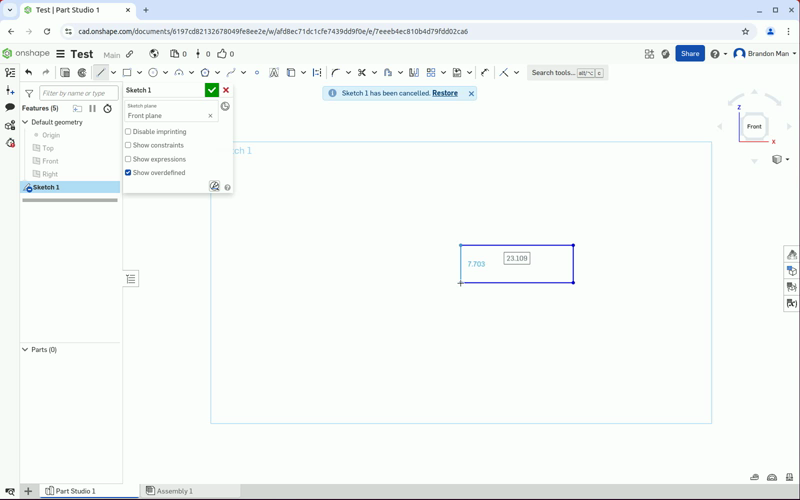
click(460, 282)
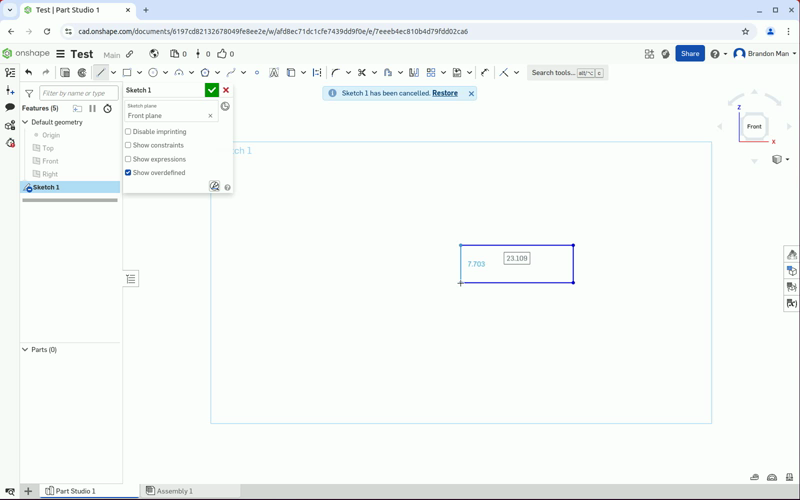
key(esc)
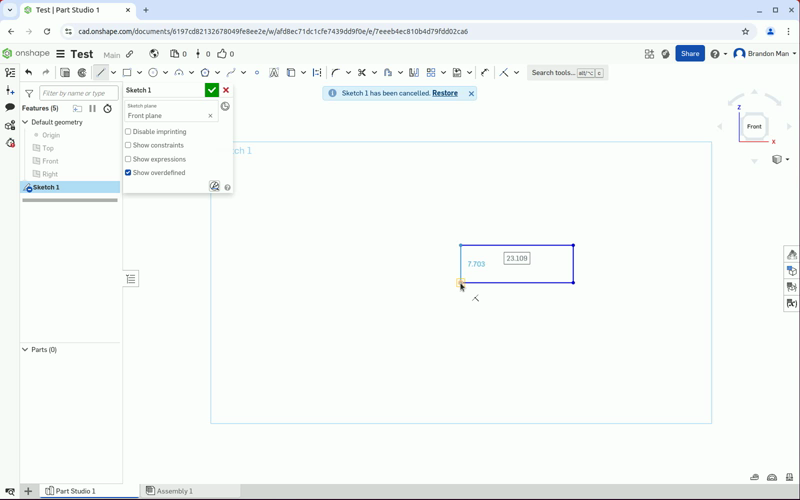
mouse_move(529, 269)
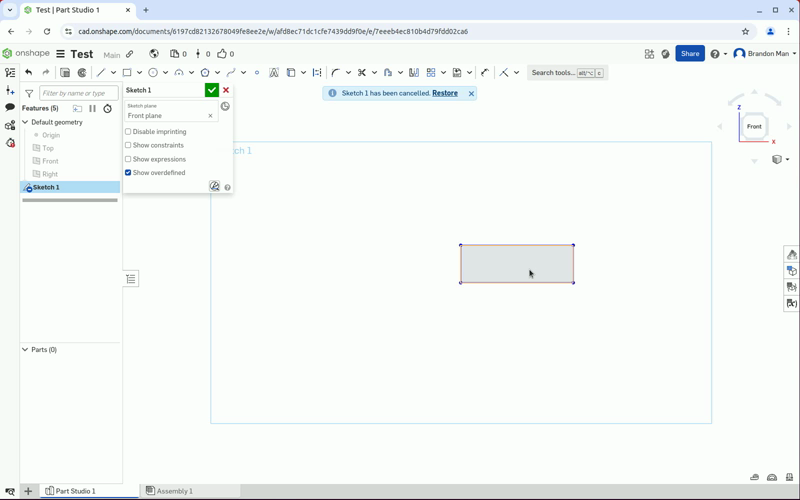
click(529, 269)
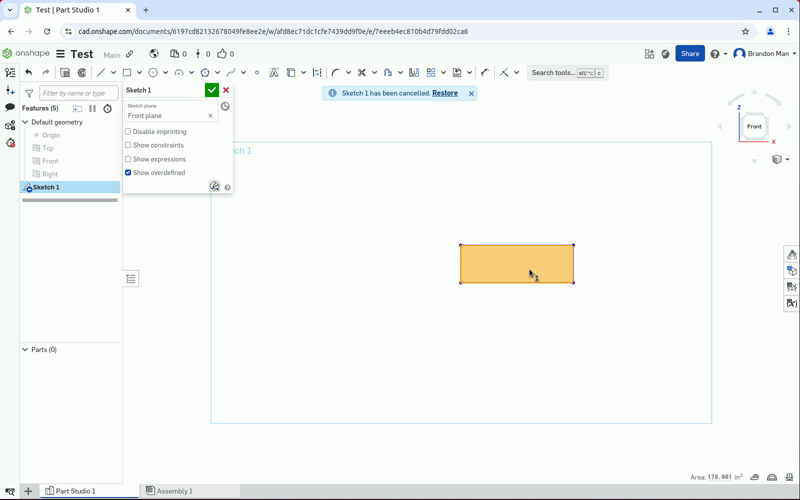
mouse_move(73, 352)
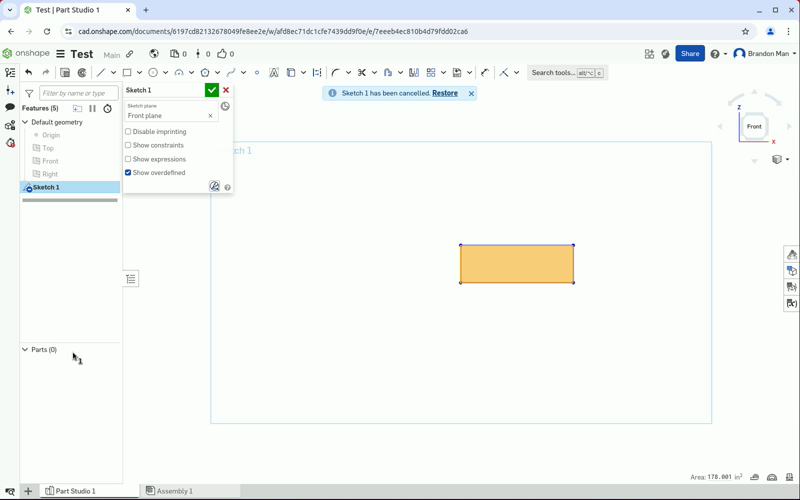
key(shift+y)
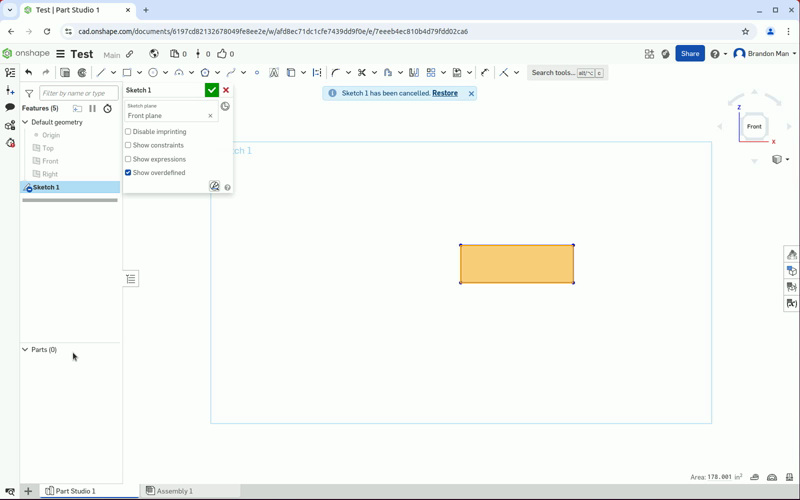
key(shift+e)
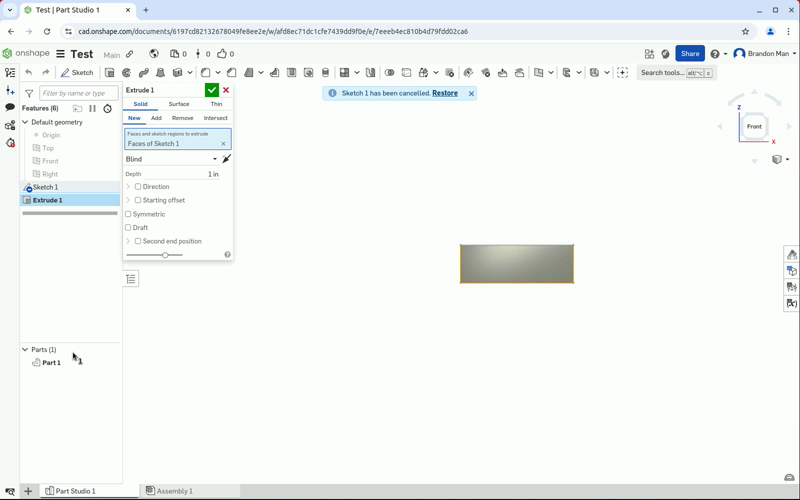
mouse_move(143, 106)
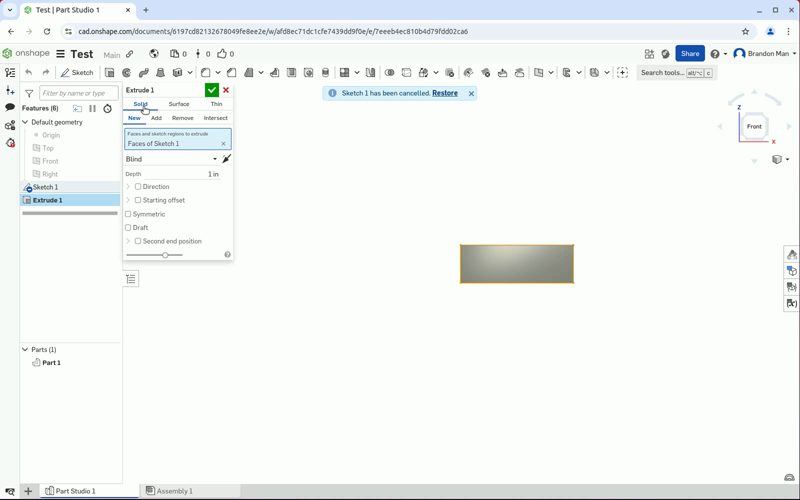
click(143, 106)
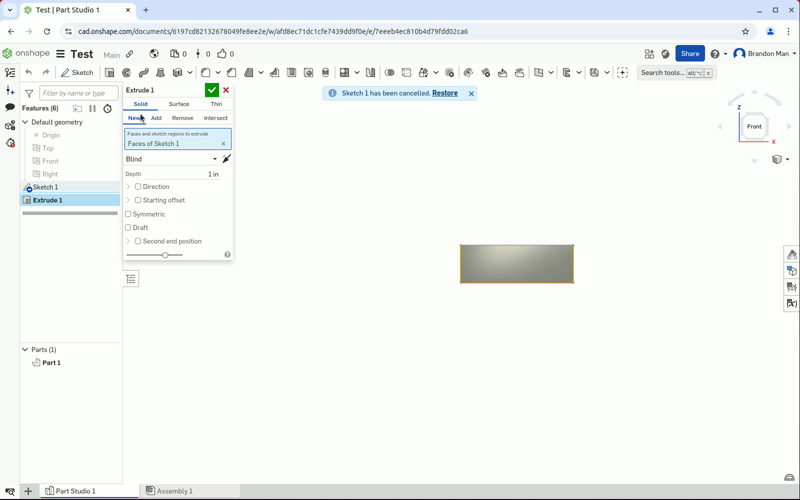
mouse_move(137, 120)
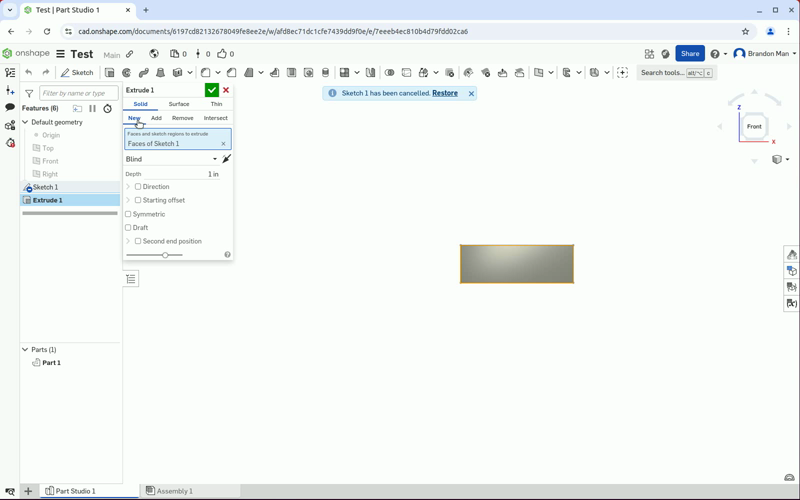
click(137, 120)
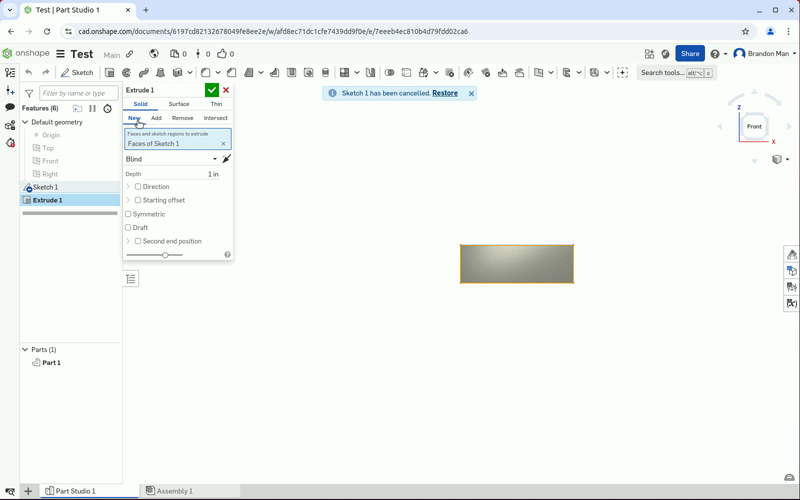
key(tab, 4)
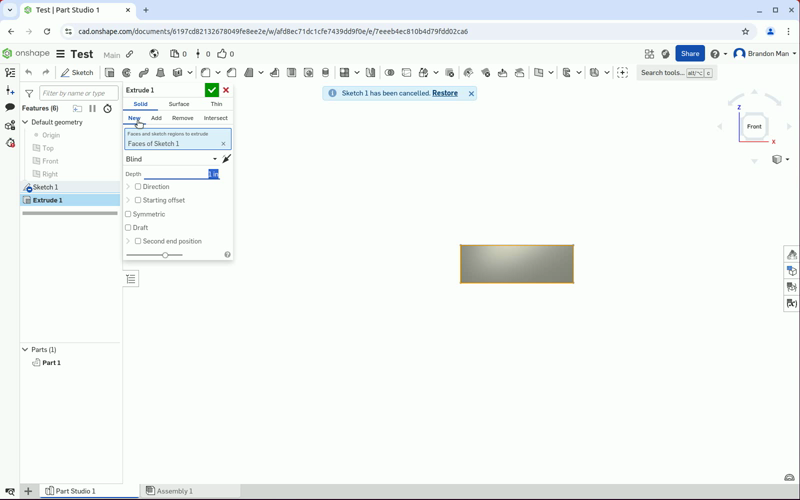
text(-11.554)
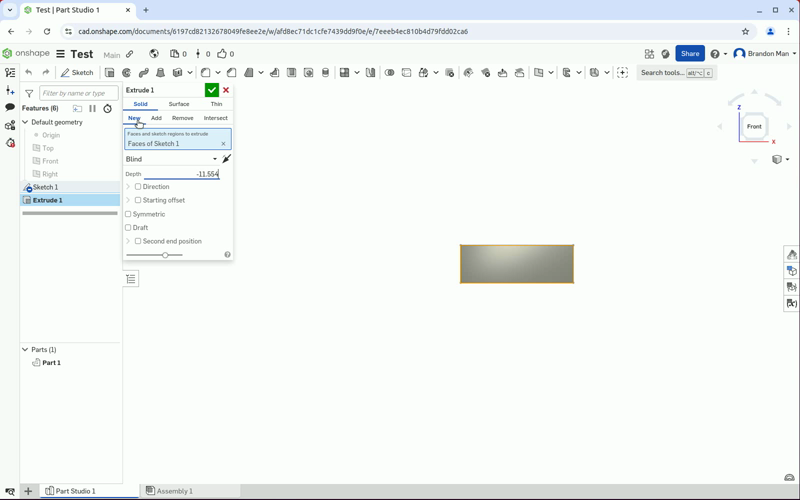
key(enter)
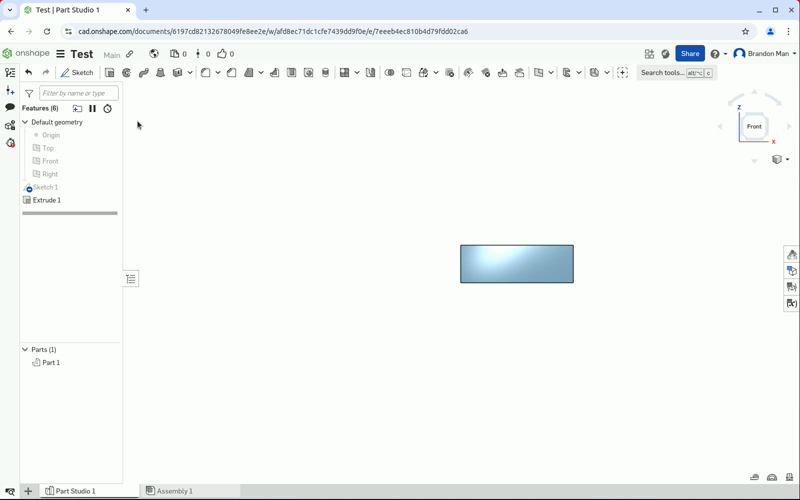
key(shift+h)
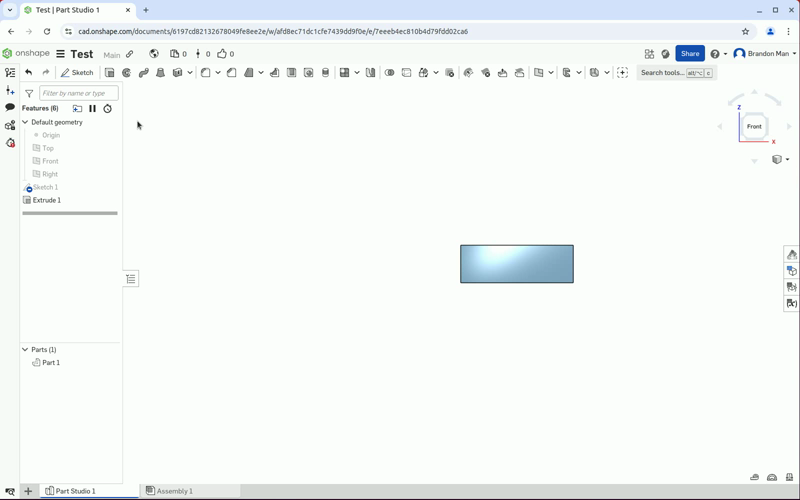
key(shift+h)
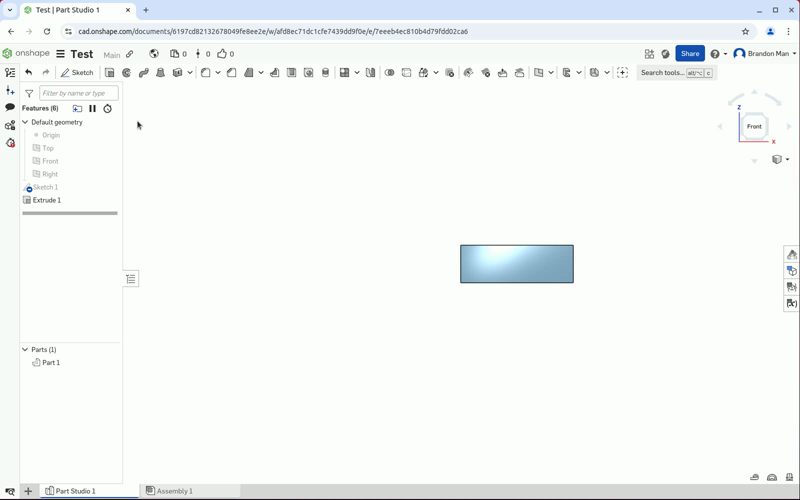
mouse_move(73, 189)
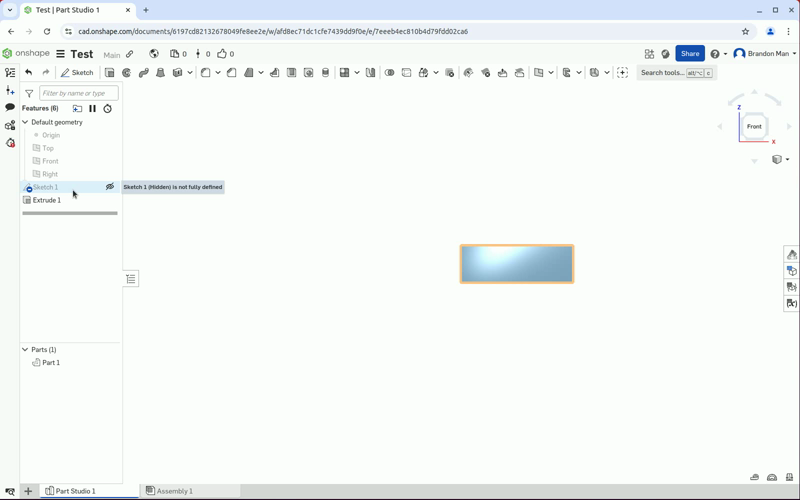
click(73, 189)
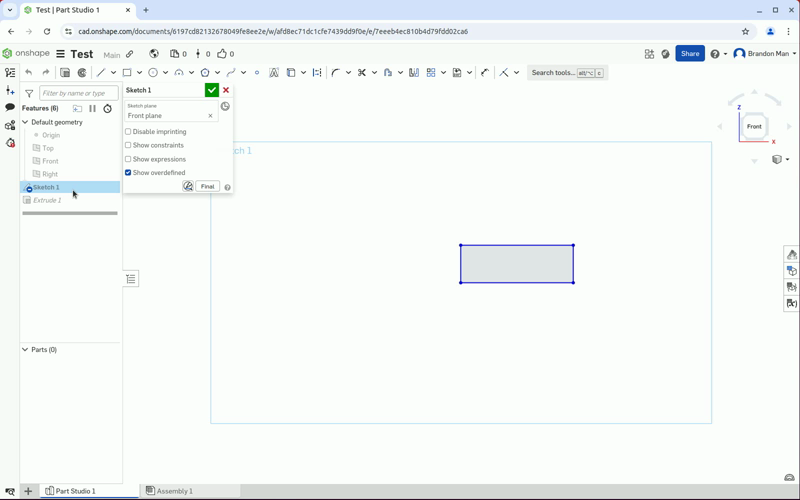
mouse_move(229, 92)
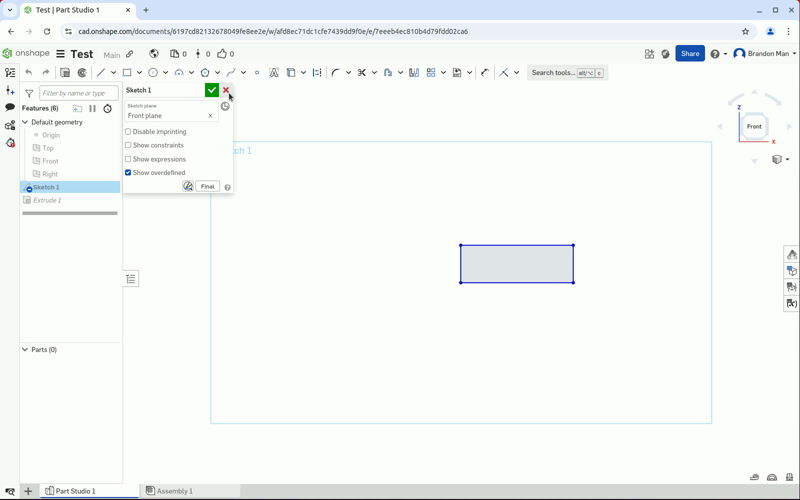
click(229, 92)
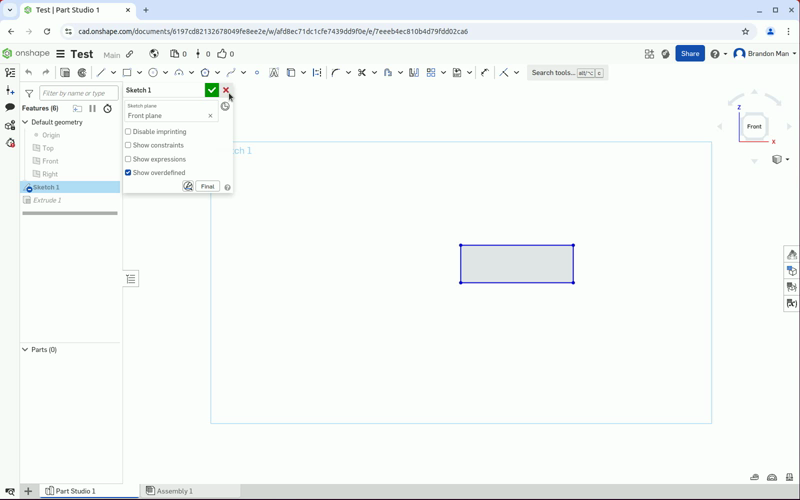
key(shift+s)
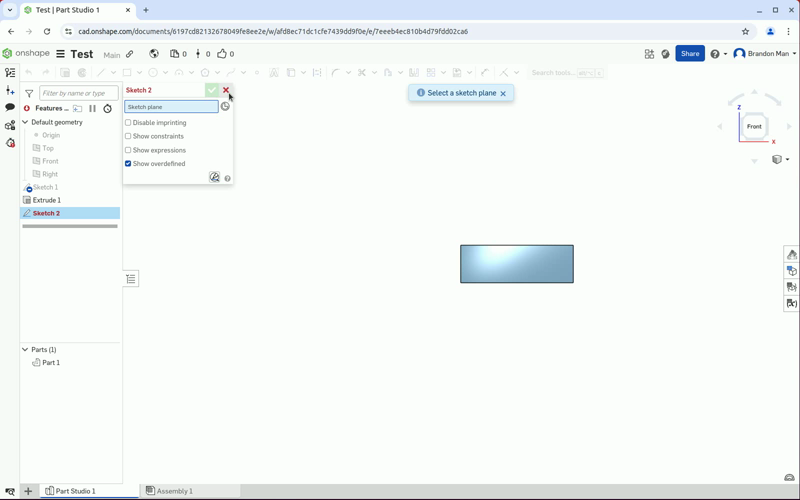
mouse_move(73, 163)
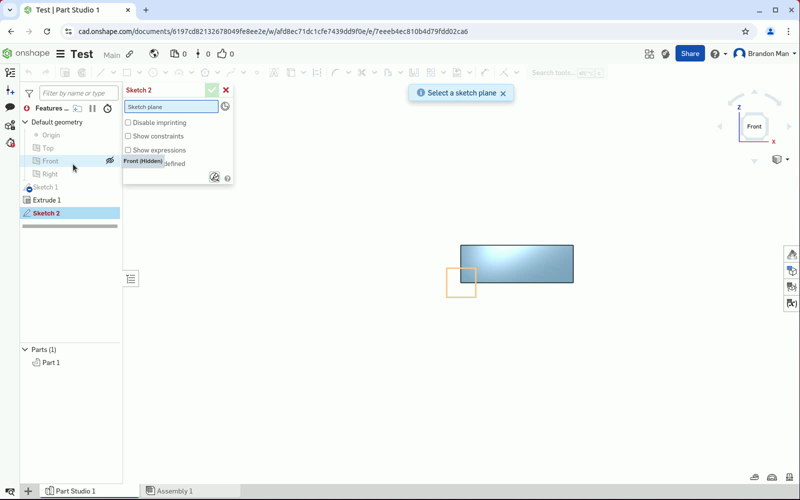
click(73, 163)
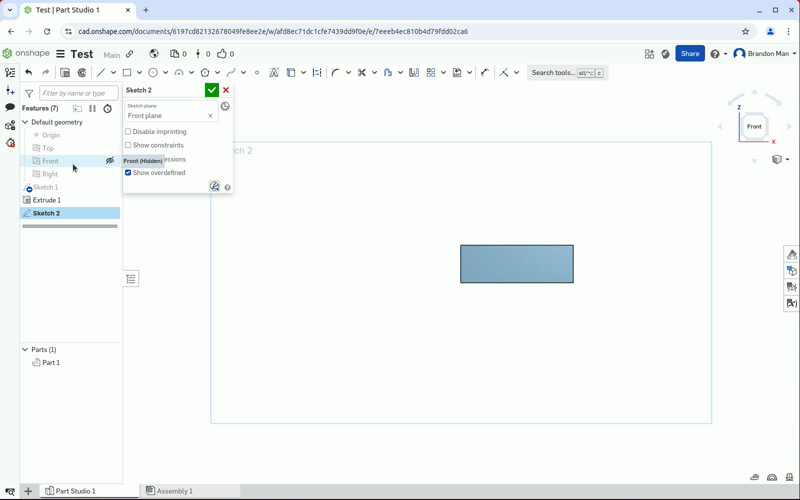
mouse_move(73, 352)
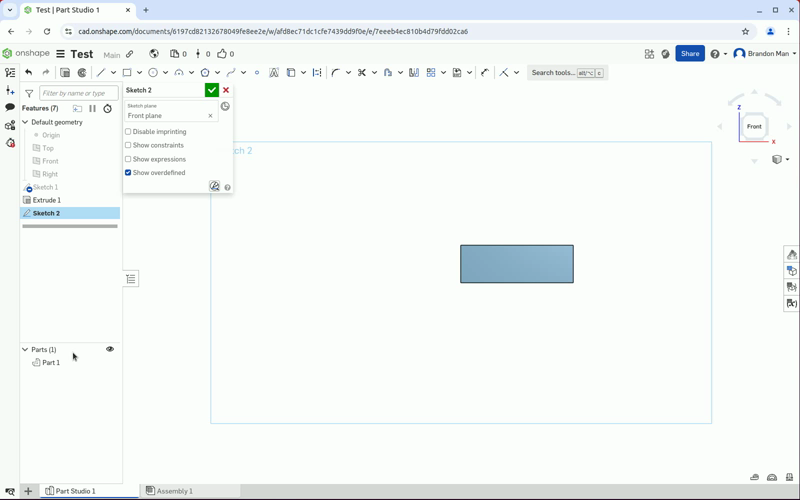
key(y)
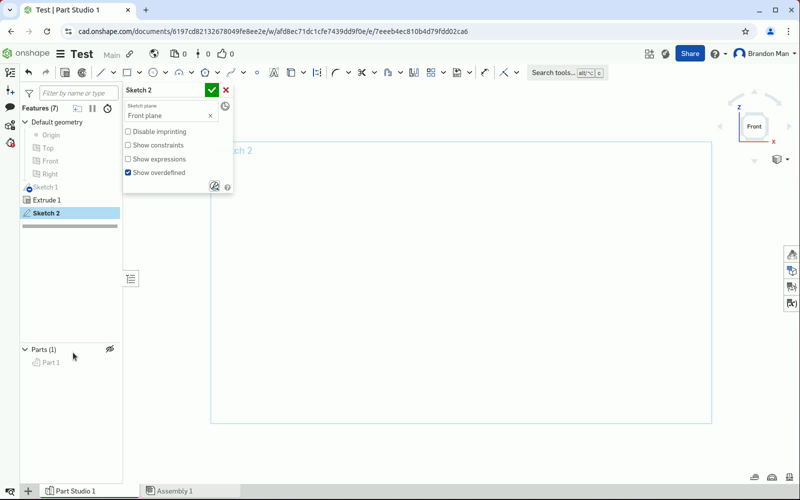
key(l)
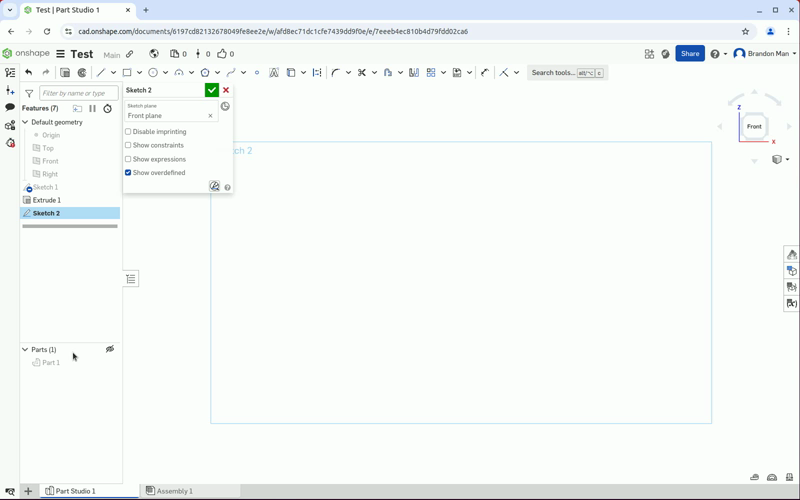
key_down(shift)
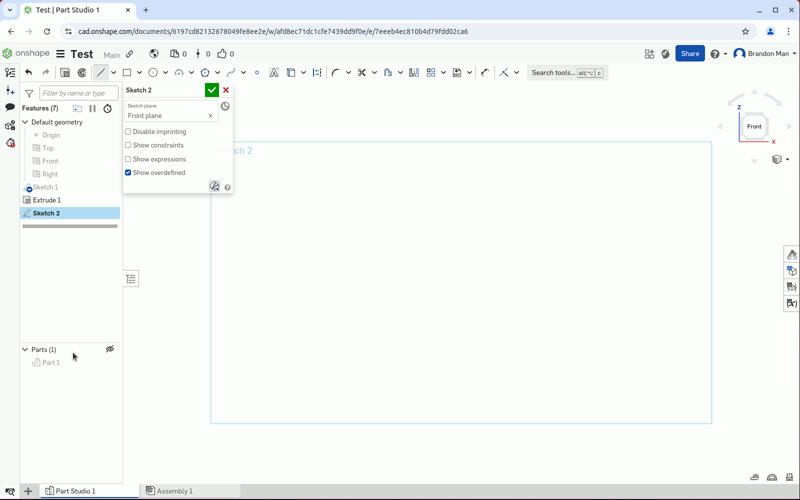
mouse_move(470, 264)
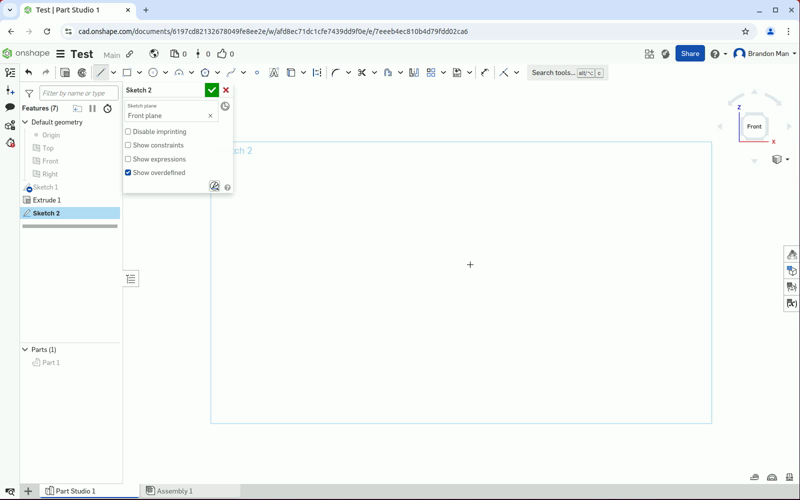
click(470, 264)
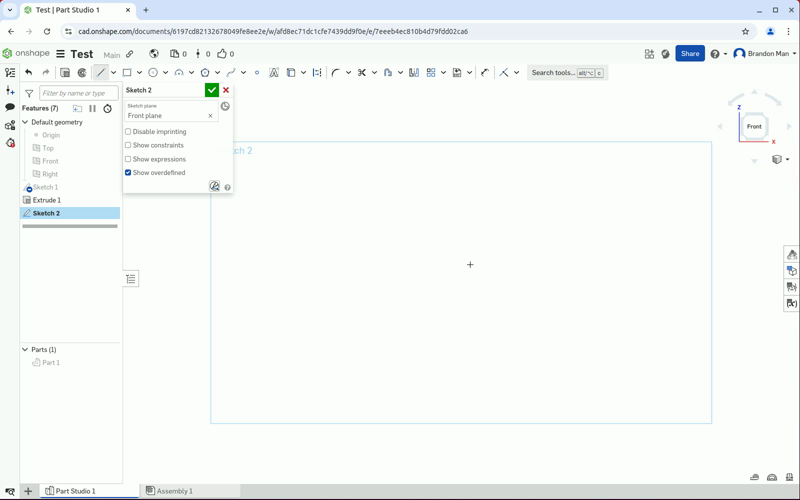
key_up(shift)
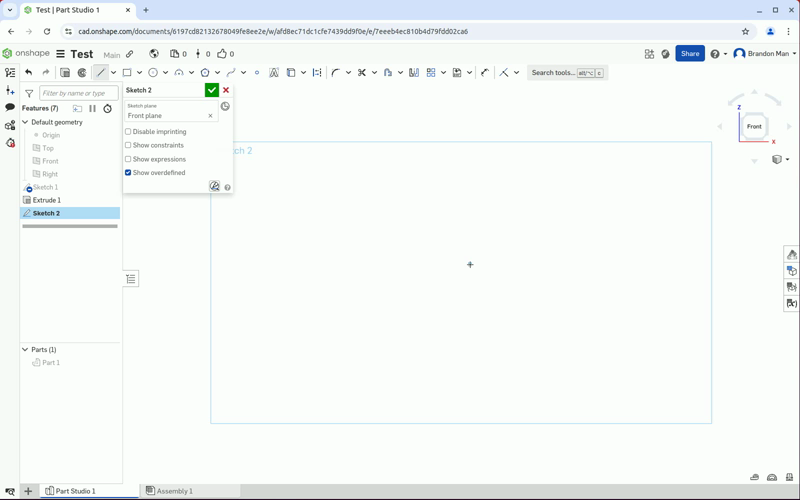
key_down(shift)
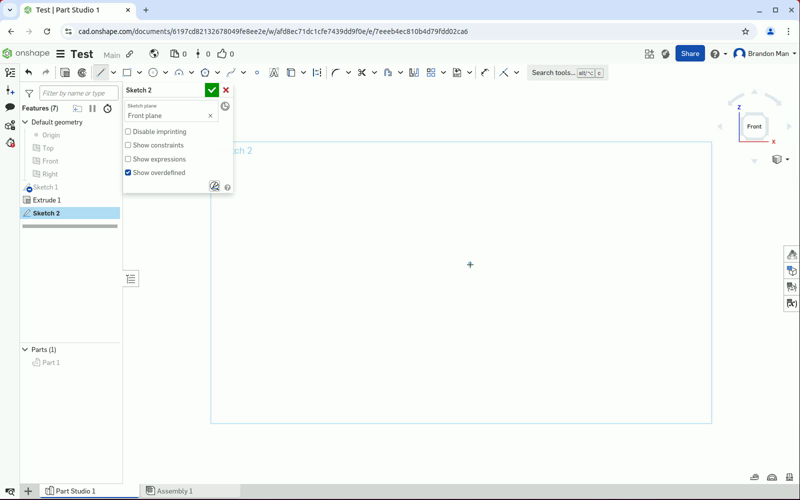
mouse_move(500, 264)
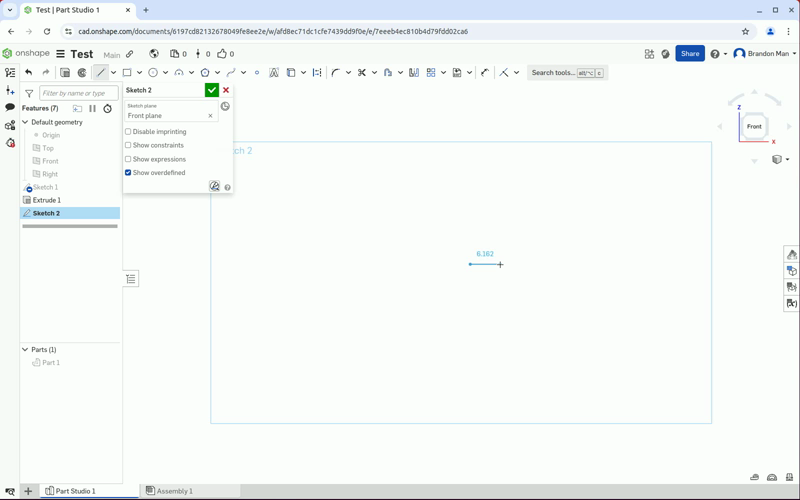
mouse_move(508, 264)
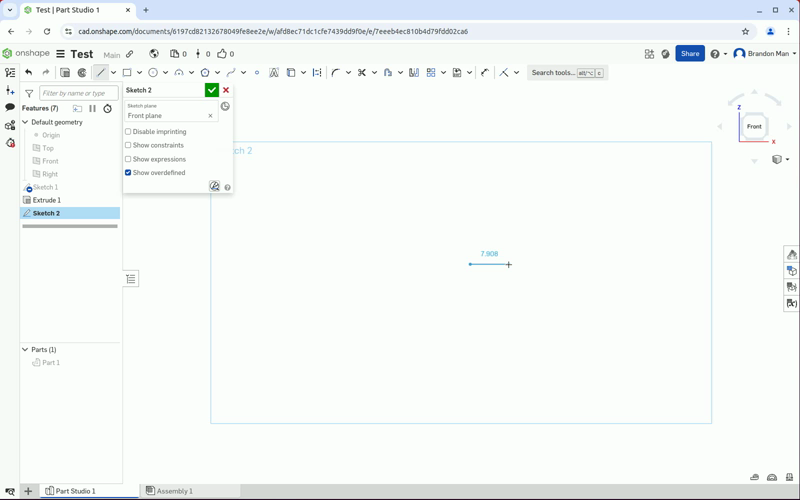
click(508, 264)
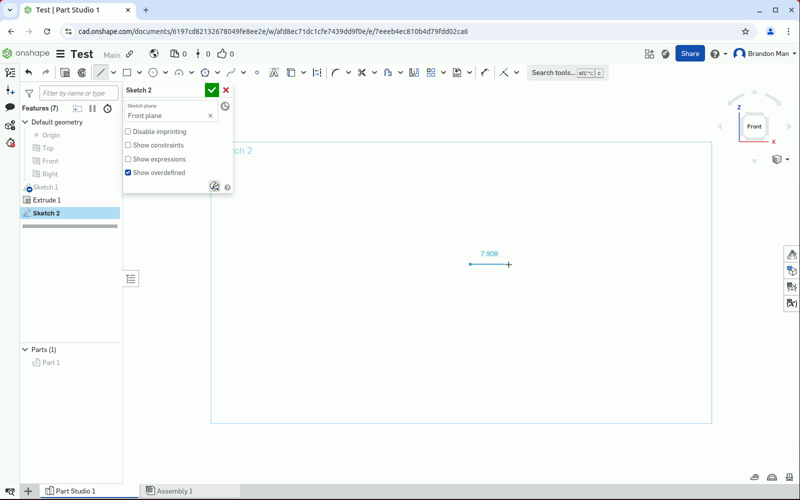
key_up(shift)
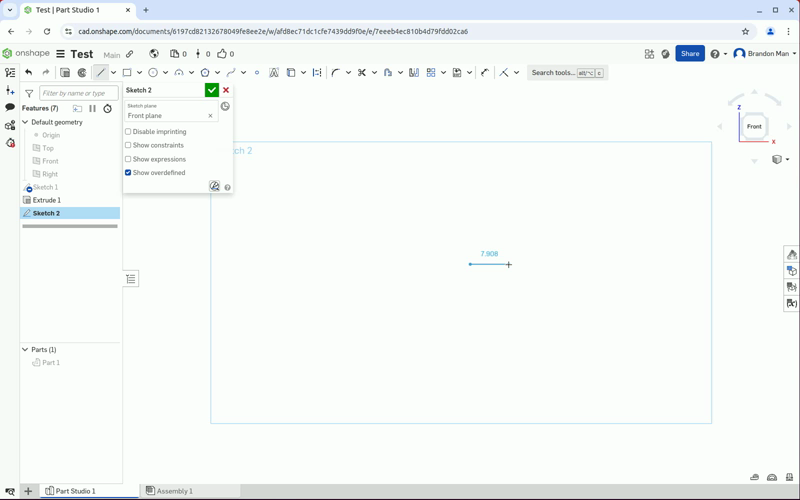
key_down(shift)
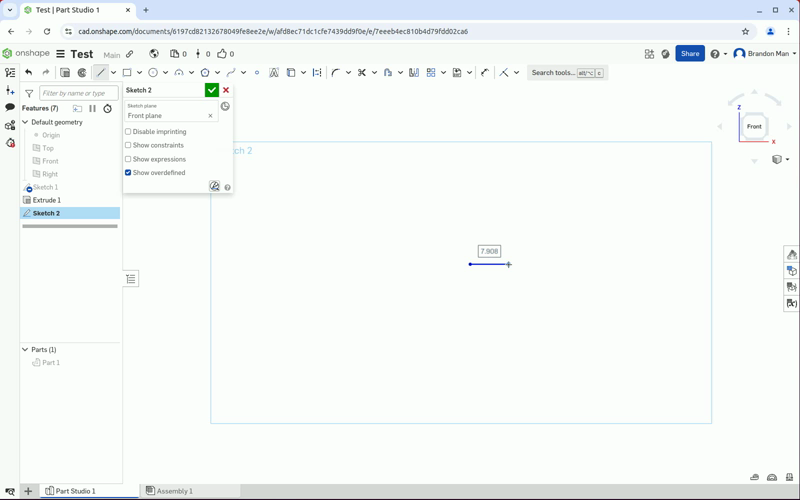
mouse_move(538, 264)
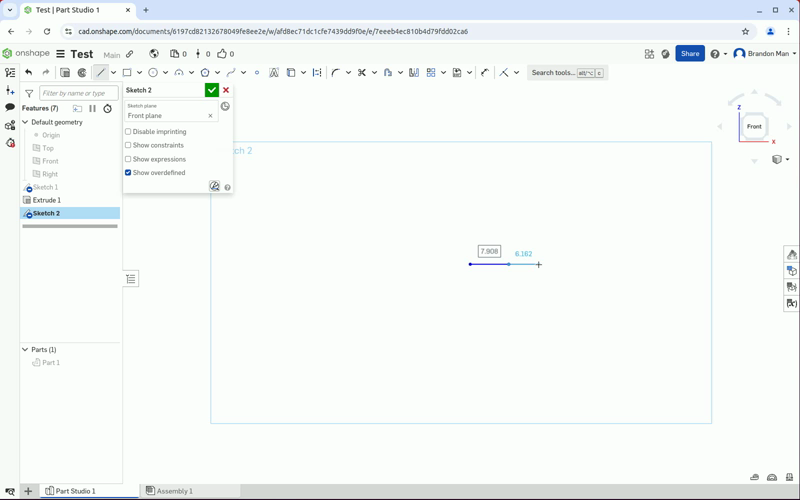
mouse_move(508, 254)
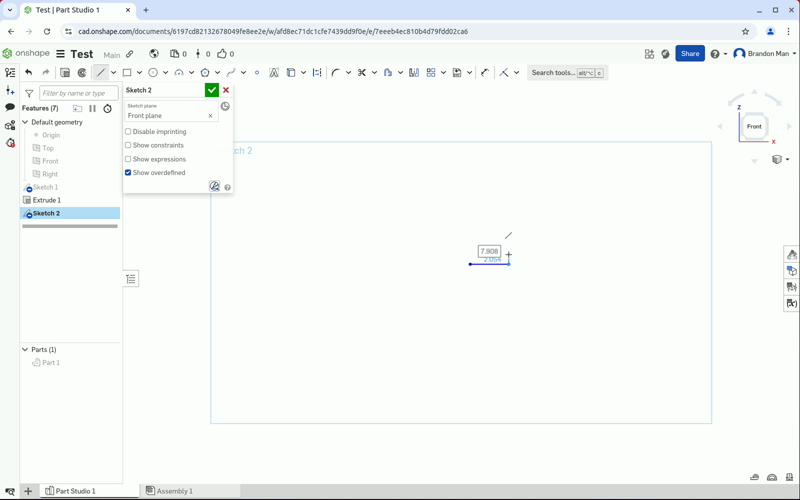
click(508, 254)
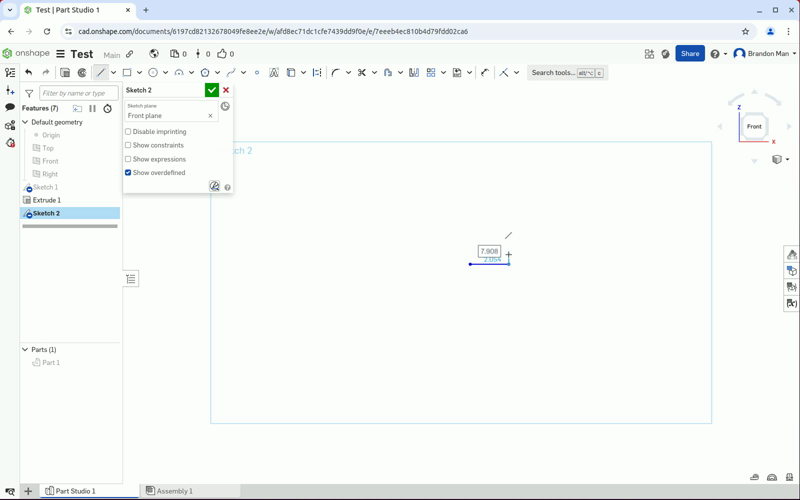
key_up(shift)
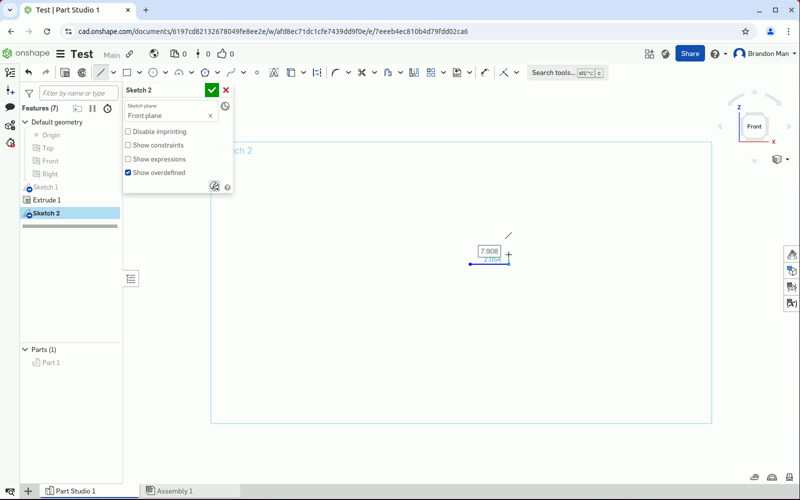
key_down(shift)
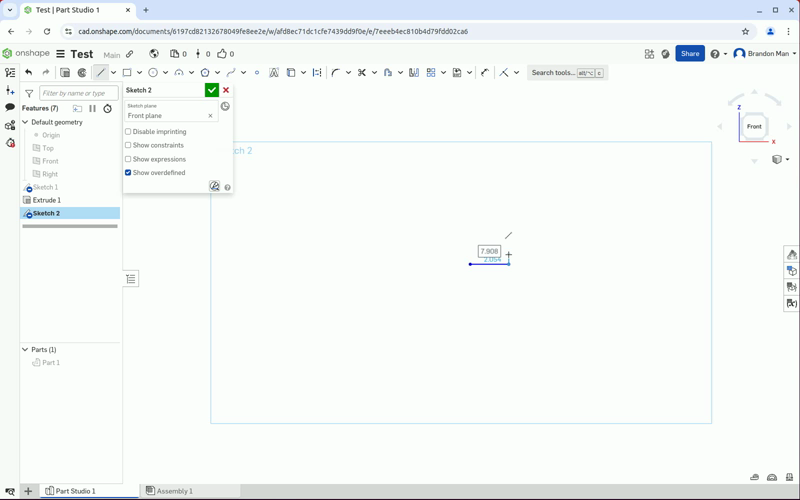
mouse_move(538, 254)
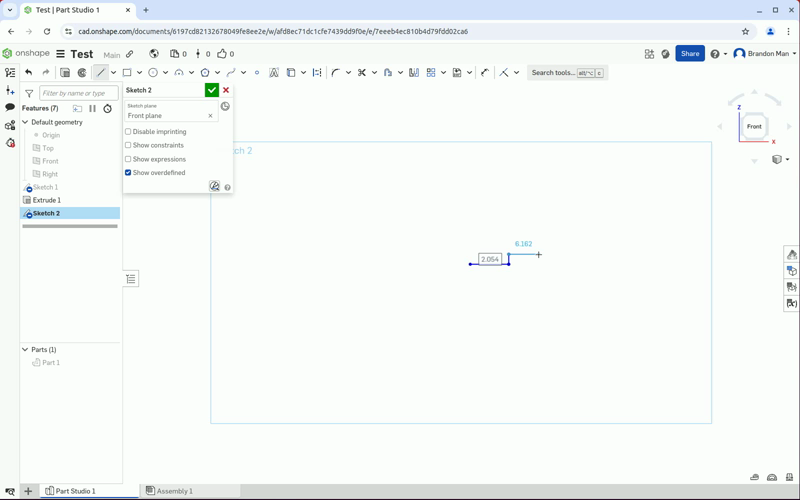
mouse_move(498, 254)
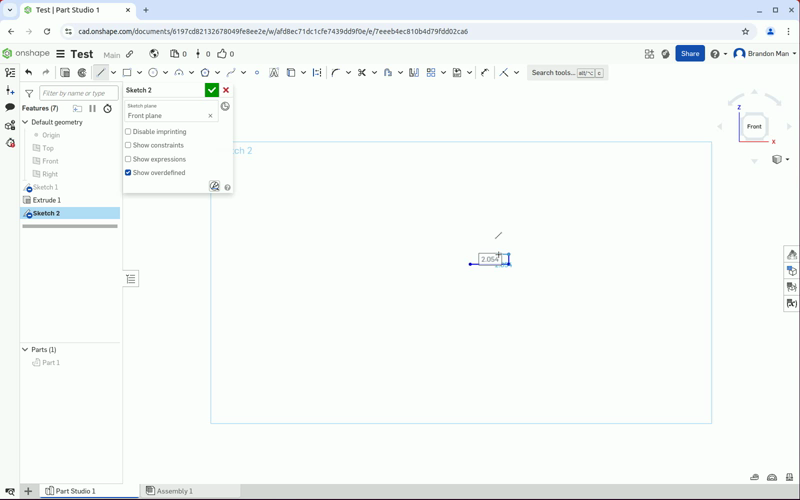
click(498, 254)
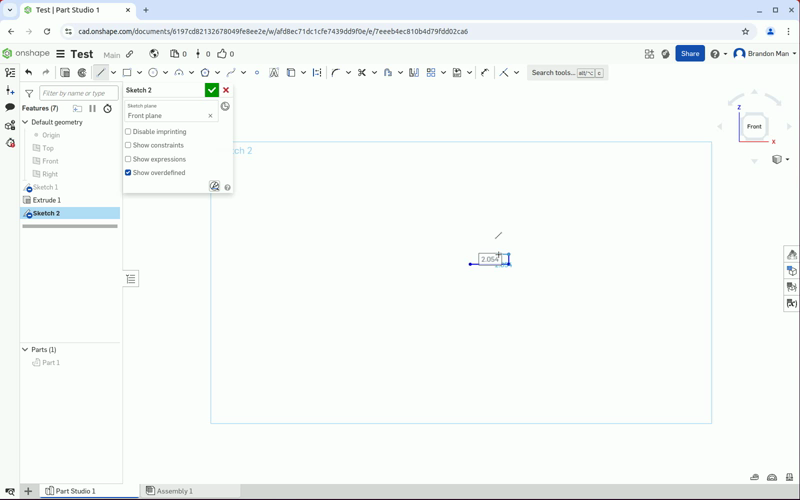
key_up(shift)
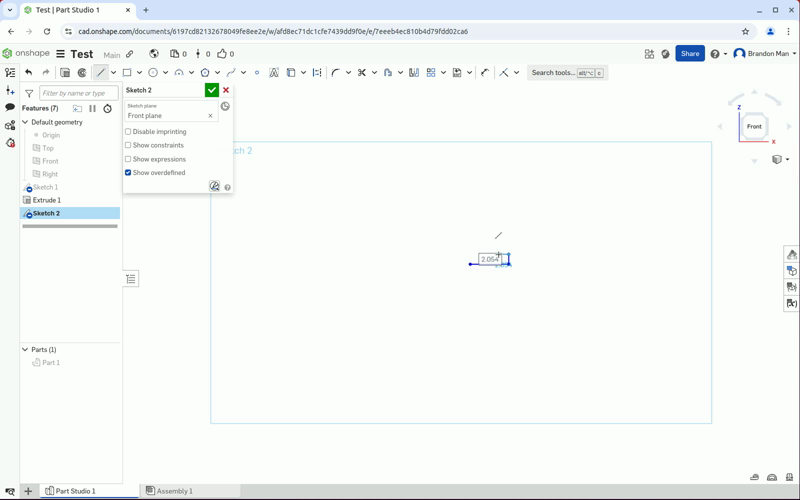
key_down(shift)
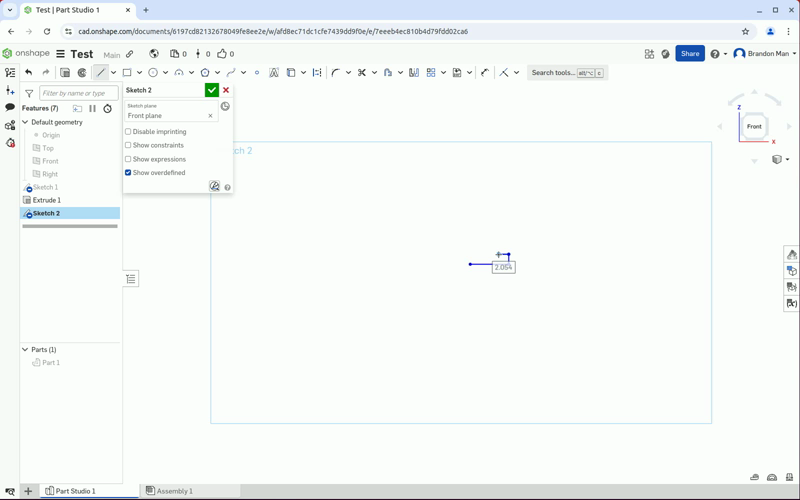
mouse_move(528, 254)
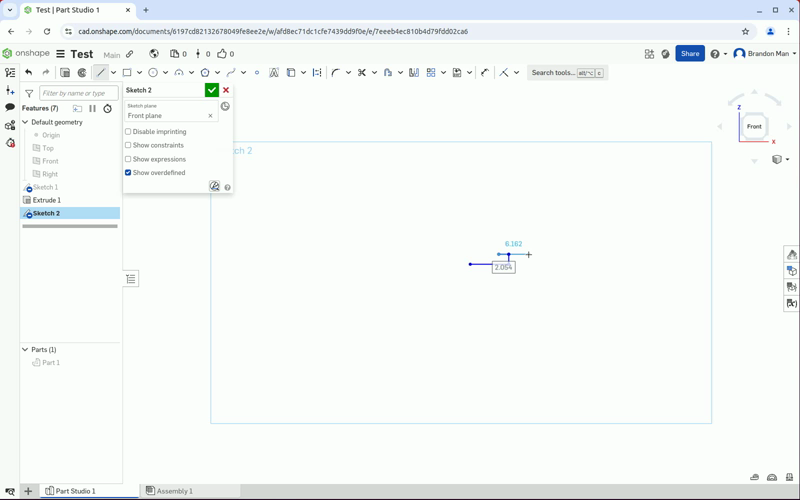
mouse_move(498, 244)
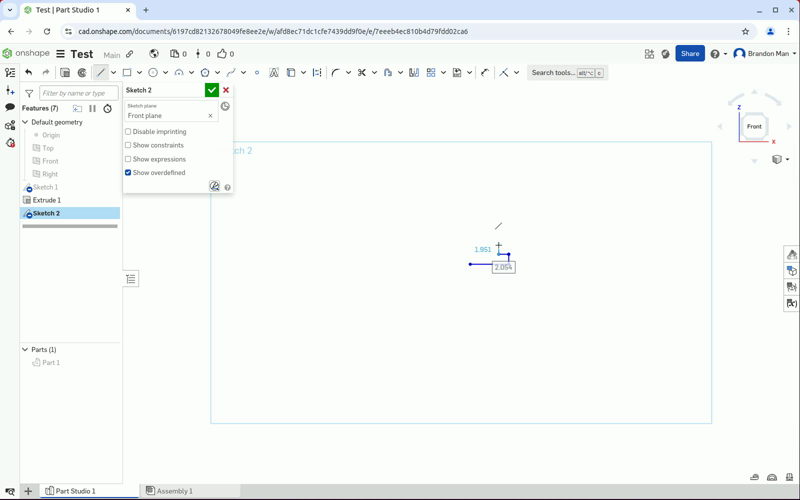
click(498, 244)
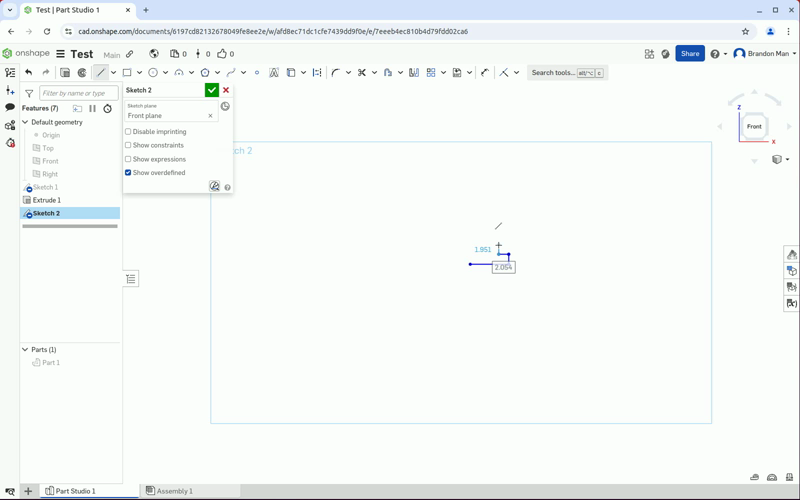
key_up(shift)
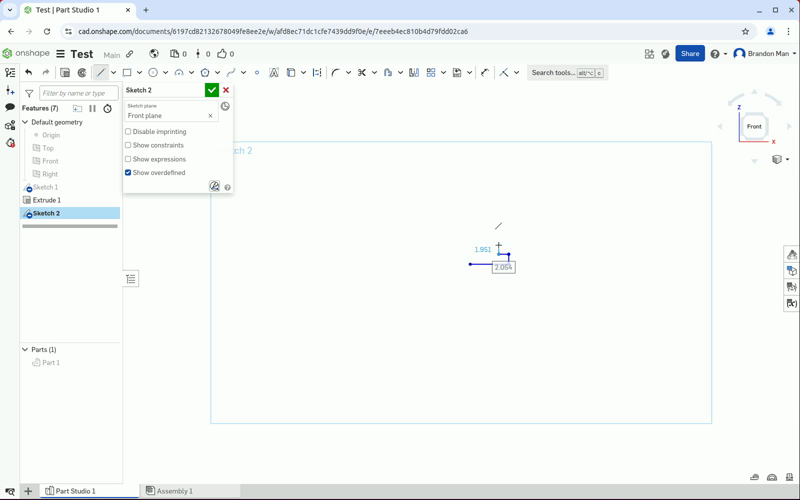
key_down(shift)
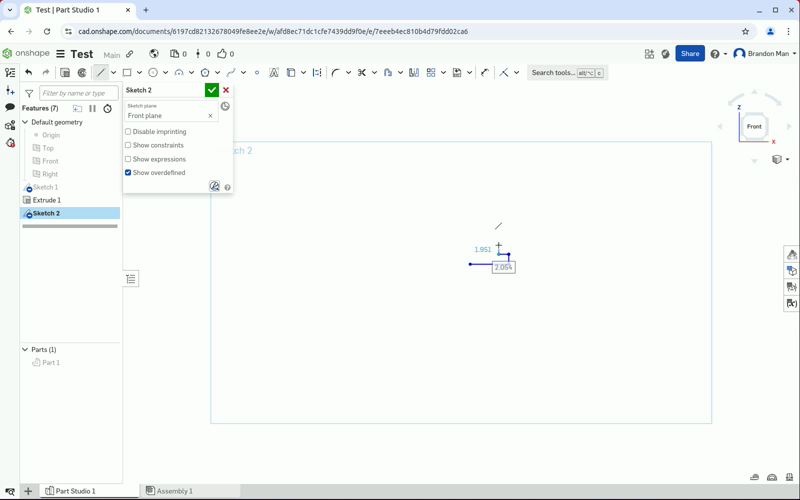
mouse_move(528, 244)
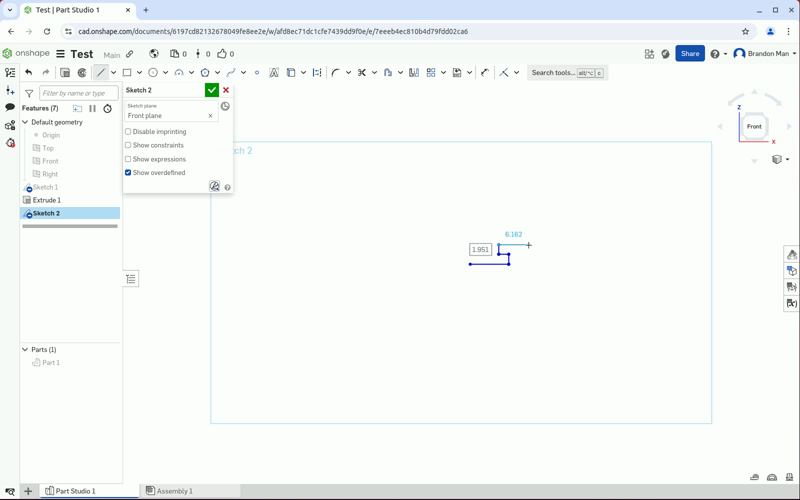
mouse_move(479, 244)
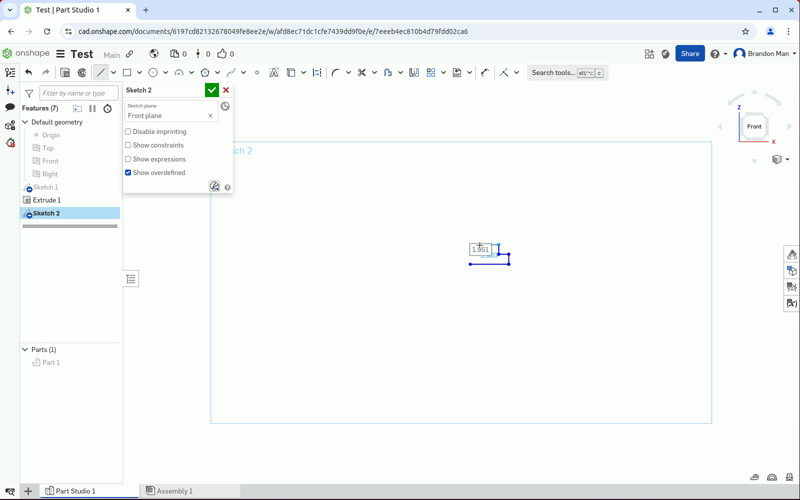
click(479, 244)
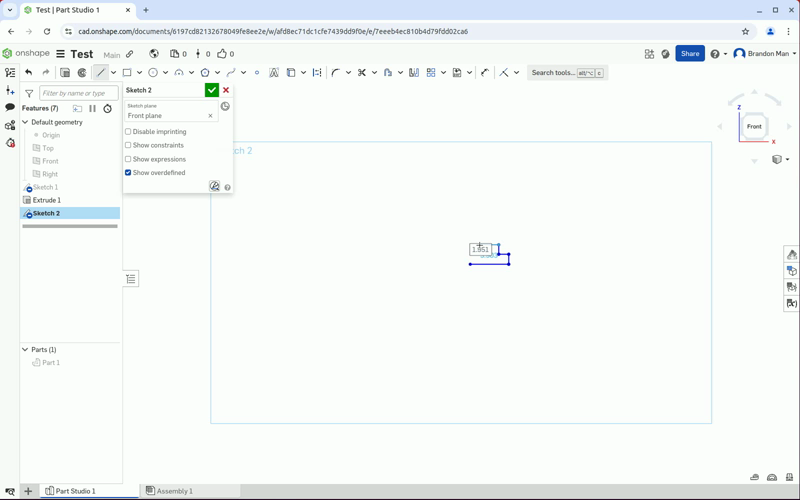
key_up(shift)
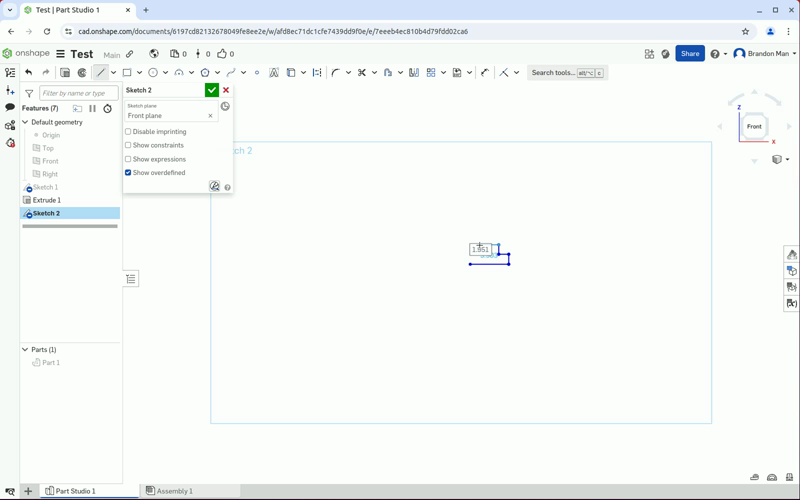
key_down(shift)
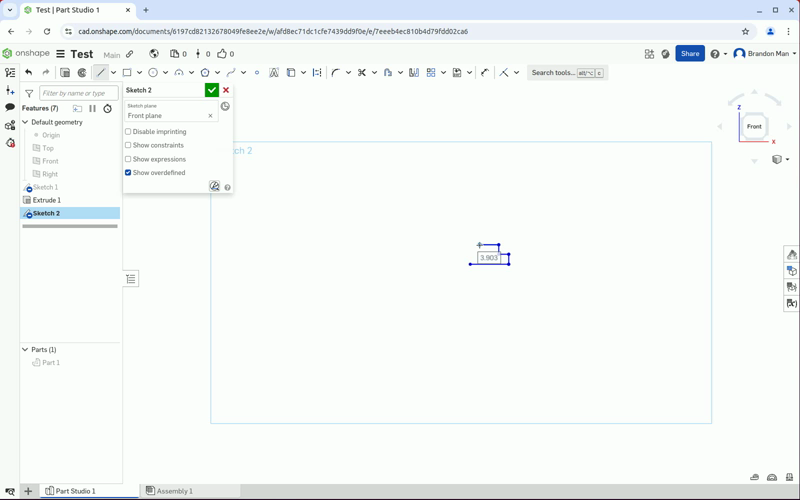
mouse_move(509, 244)
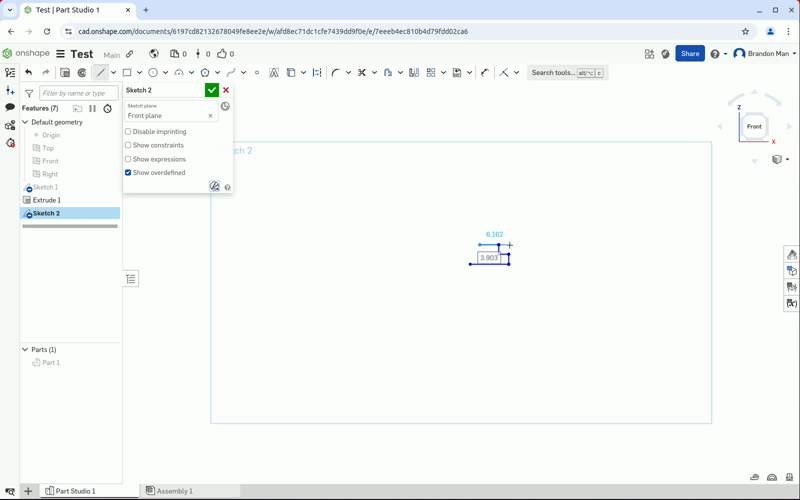
mouse_move(479, 254)
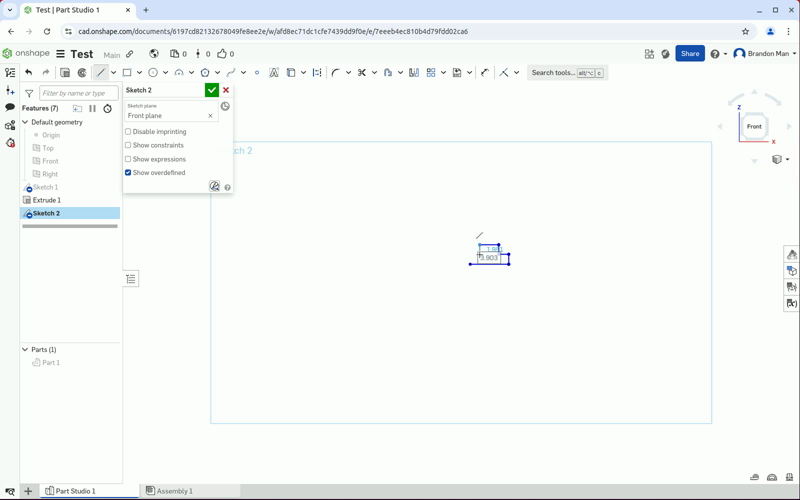
click(479, 254)
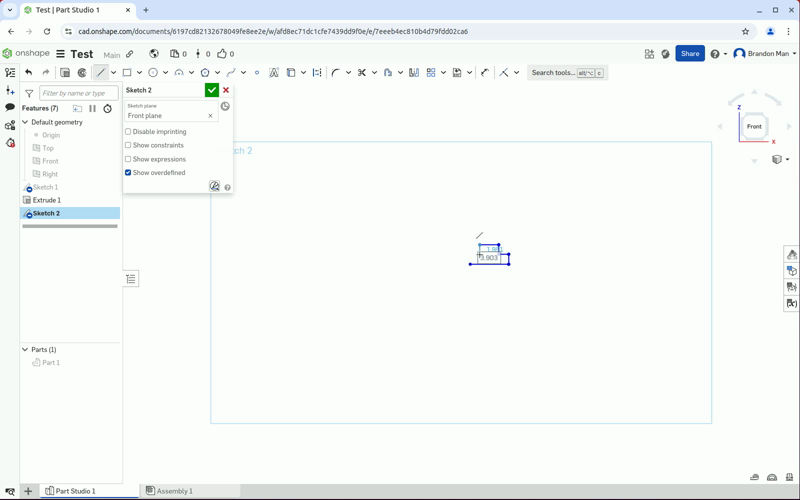
key_up(shift)
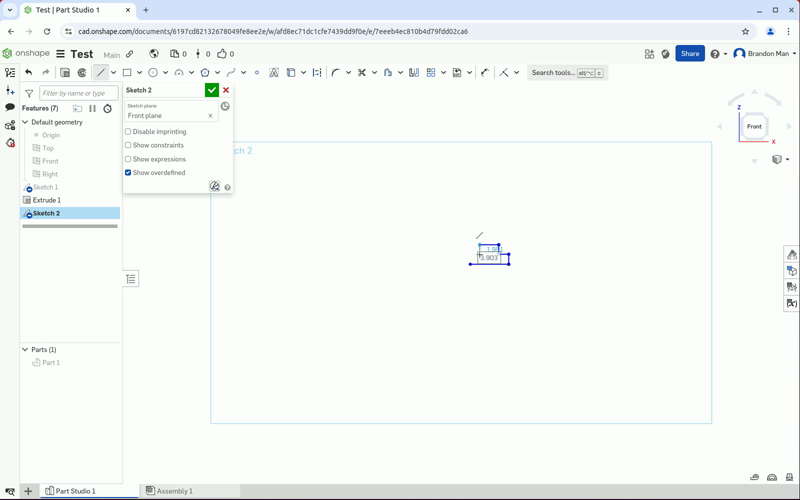
key_down(shift)
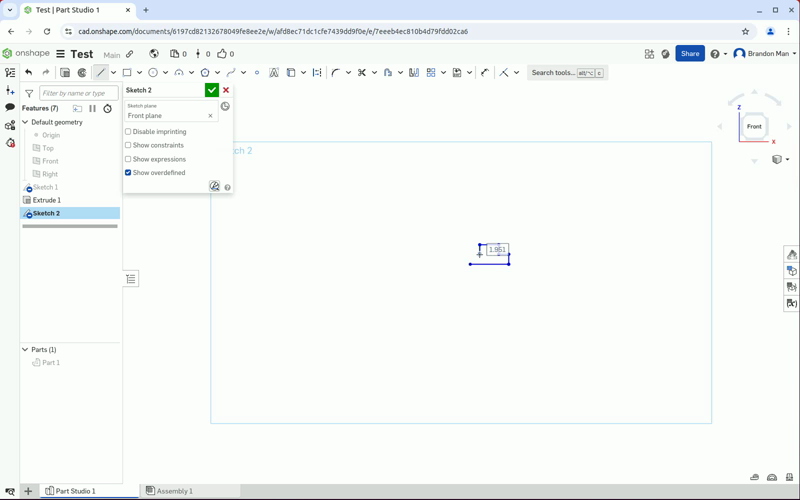
mouse_move(509, 254)
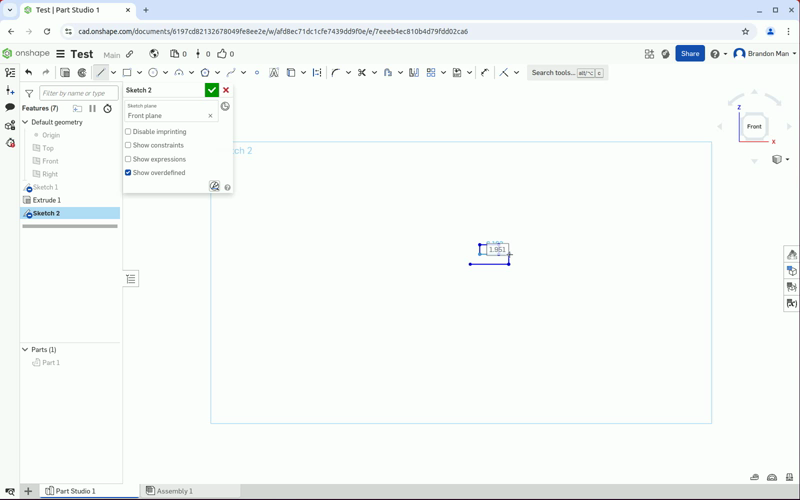
mouse_move(470, 254)
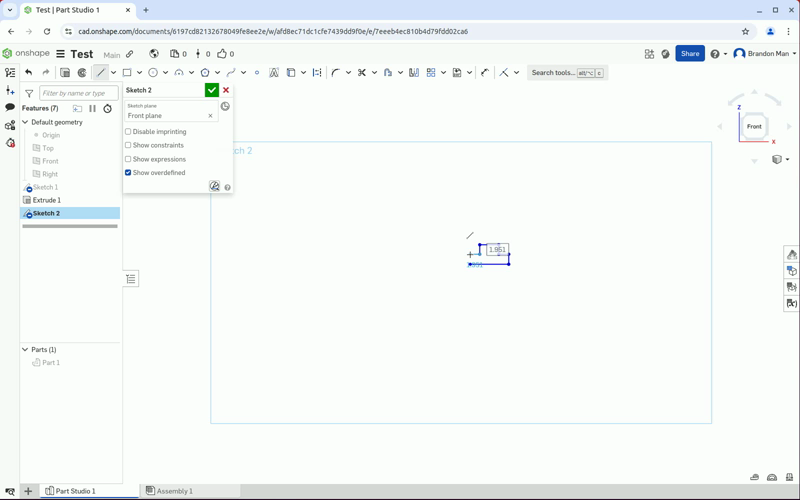
click(470, 254)
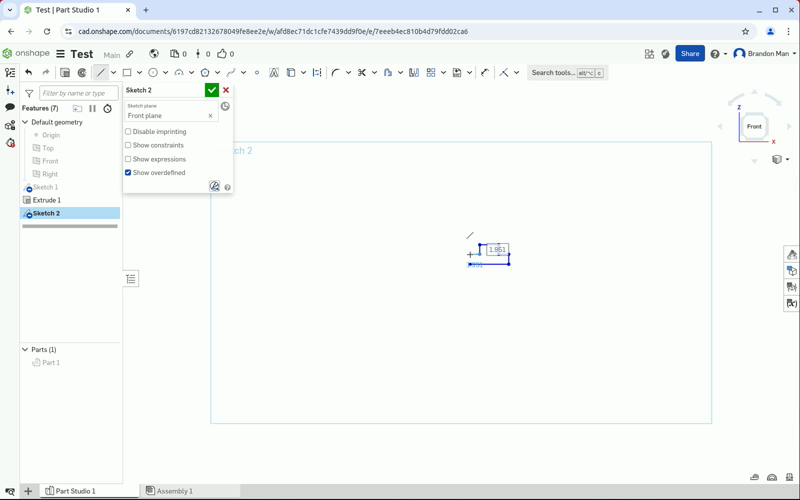
key_up(shift)
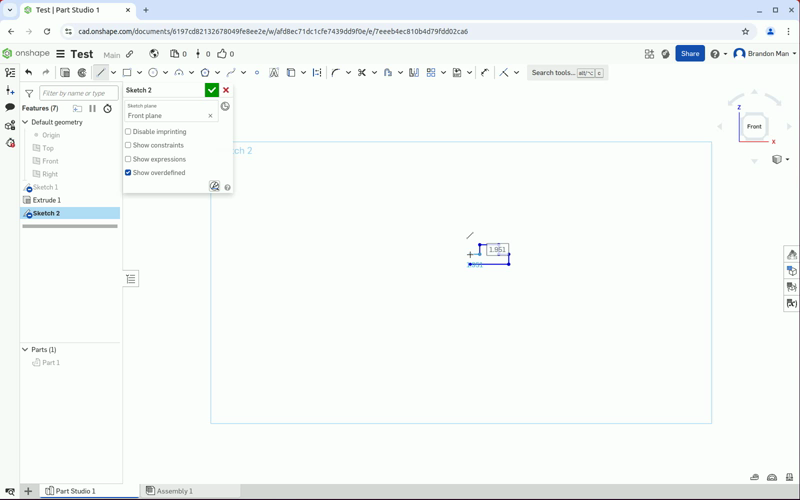
mouse_move(500, 254)
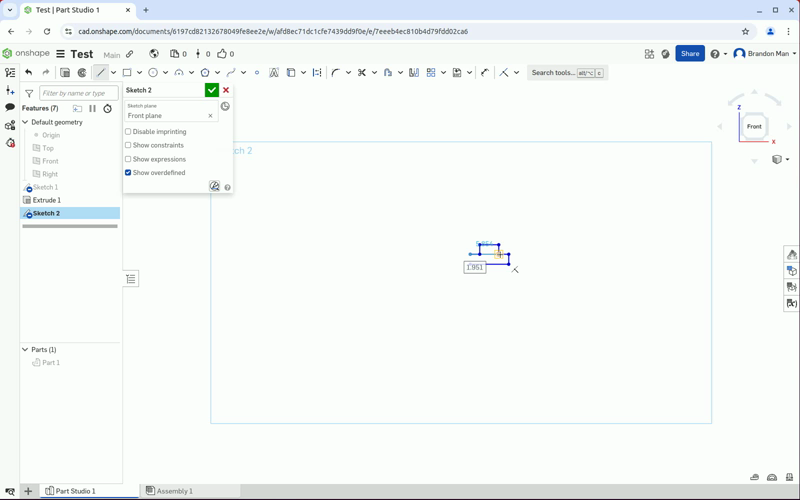
key_down(shift)
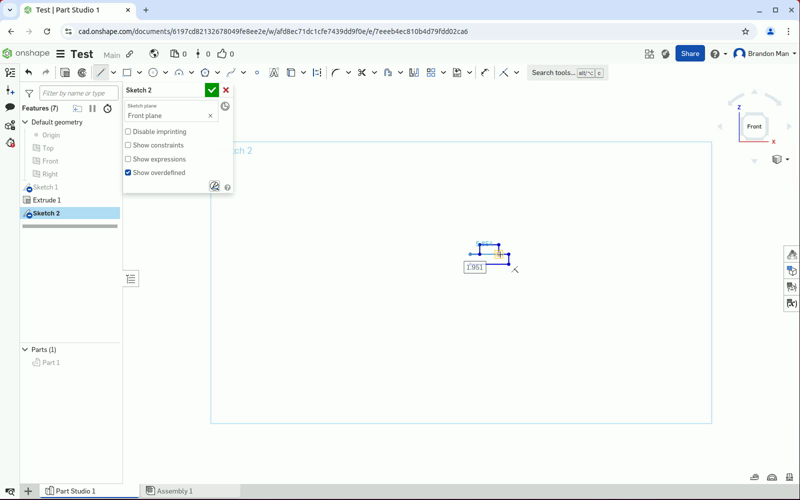
mouse_move(470, 264)
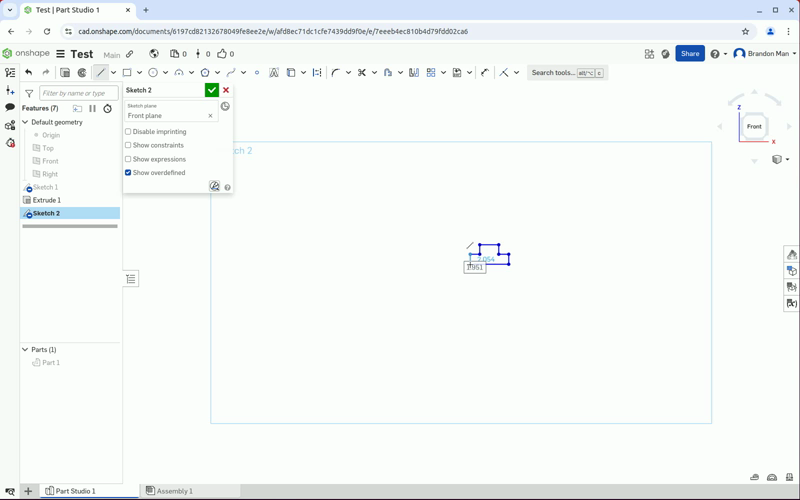
key_up(shift)
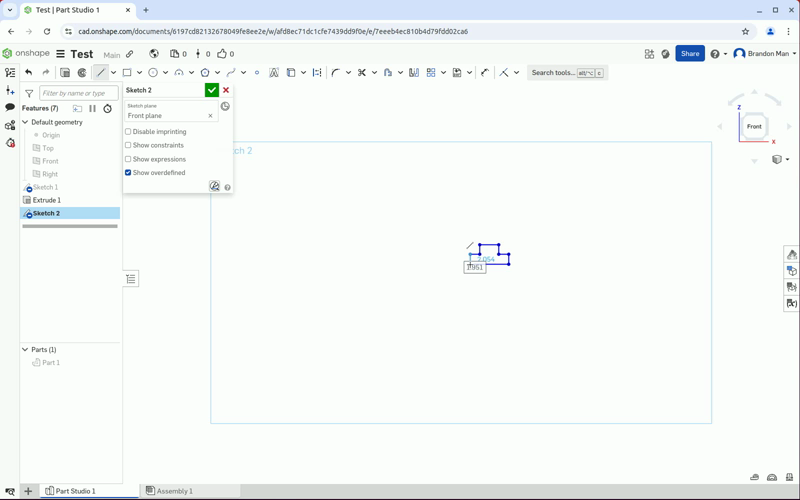
click(470, 264)
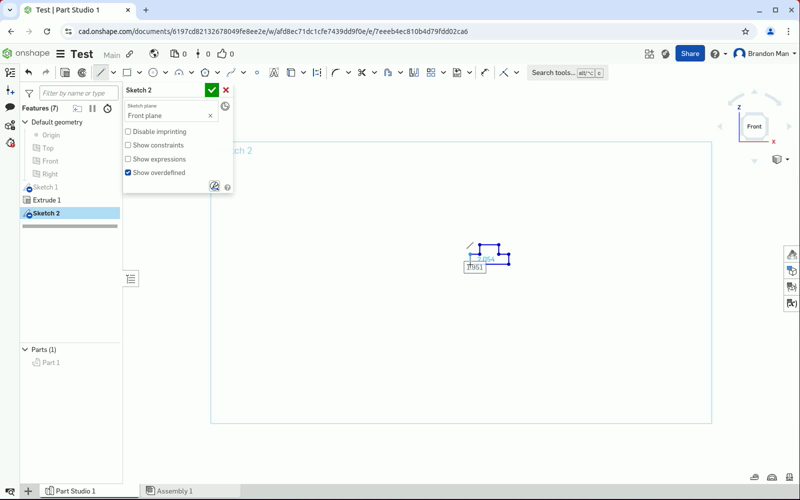
key(esc)
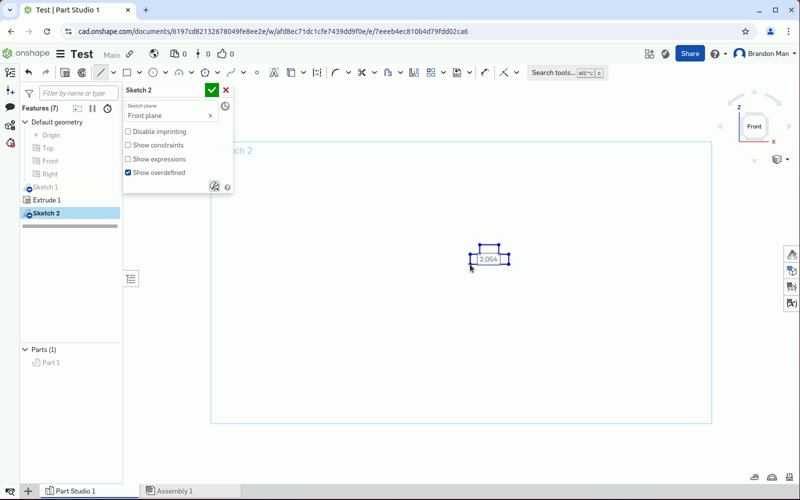
mouse_move(478, 263)
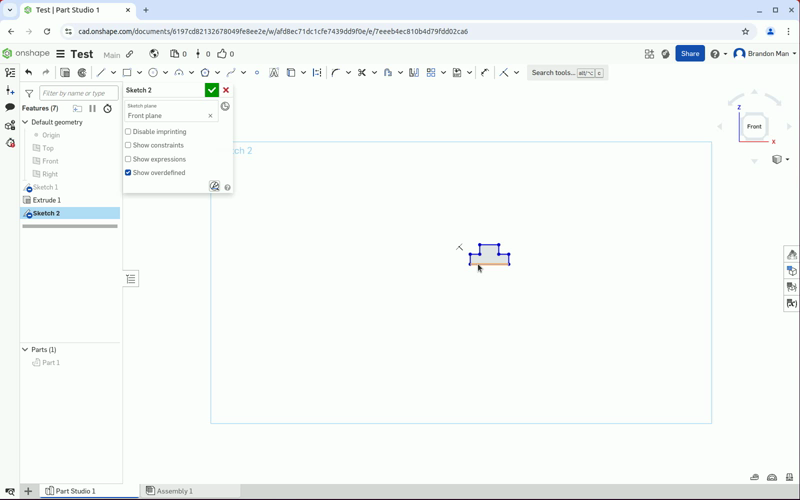
scroll(6)
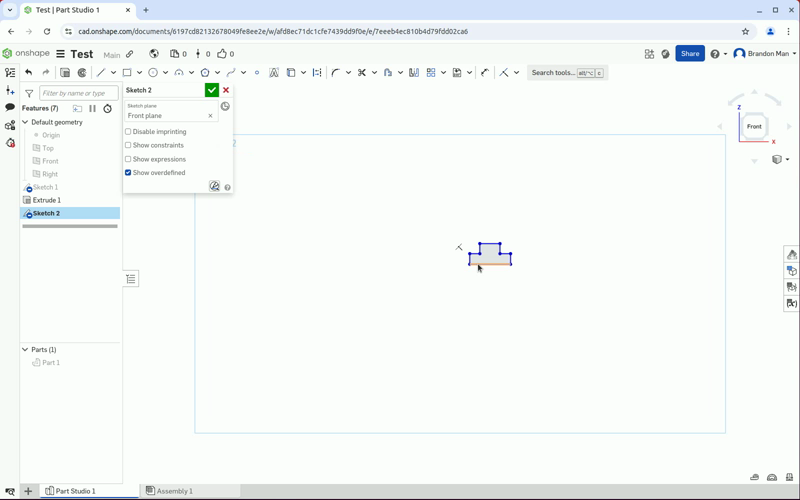
scroll(6)
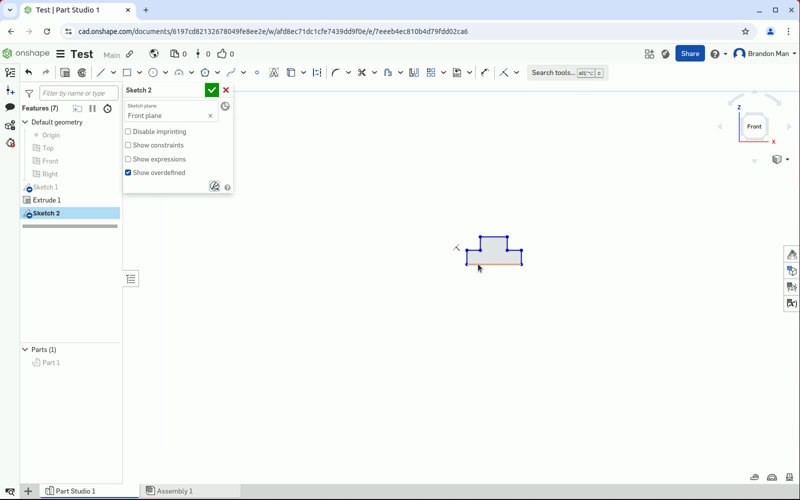
scroll(6)
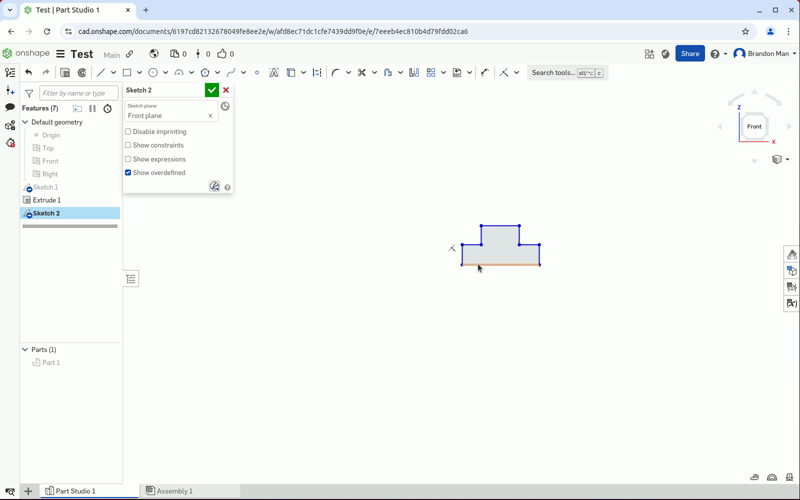
scroll(6)
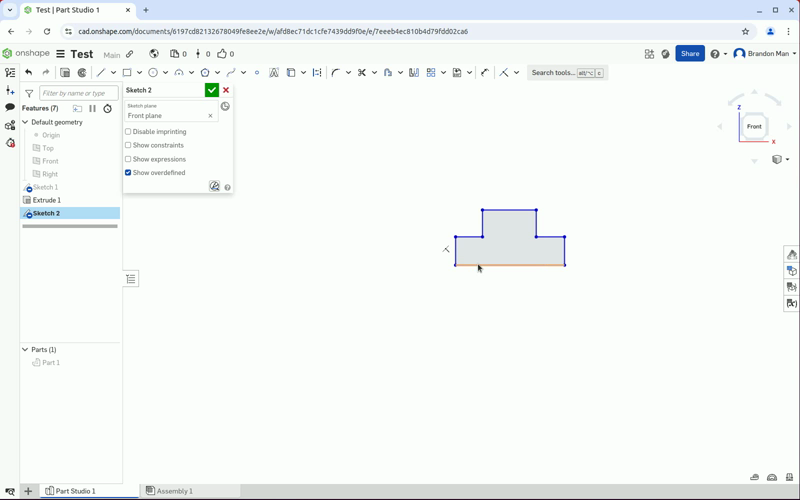
scroll(6)
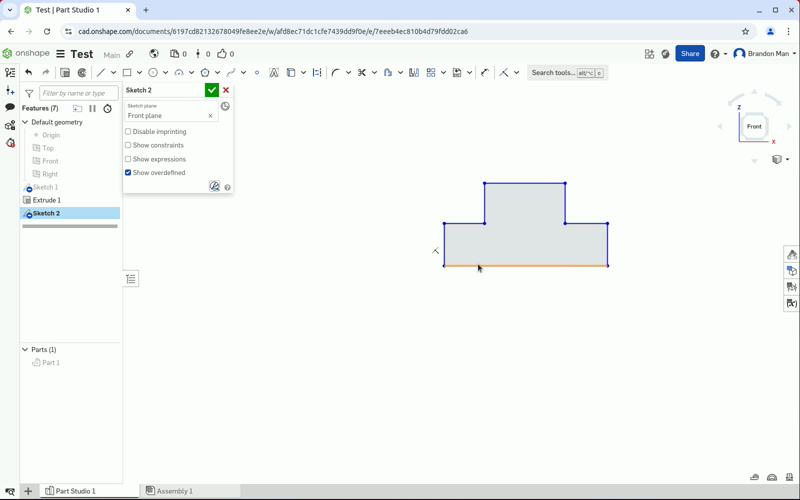
scroll(6)
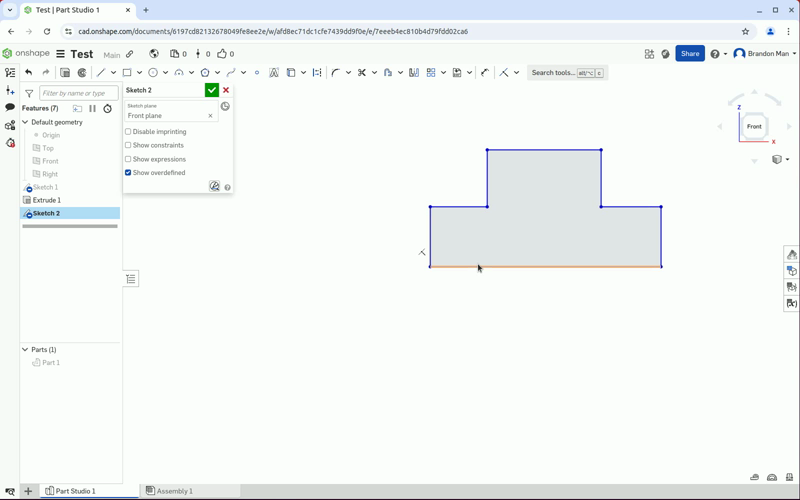
scroll(6)
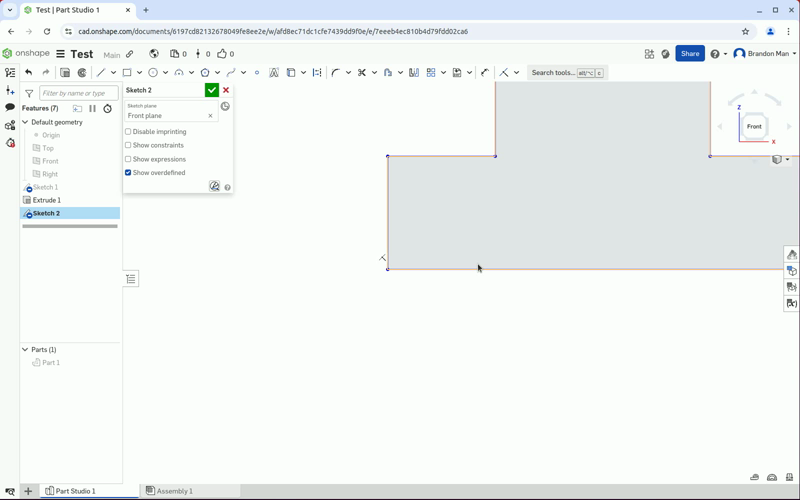
click(478, 263)
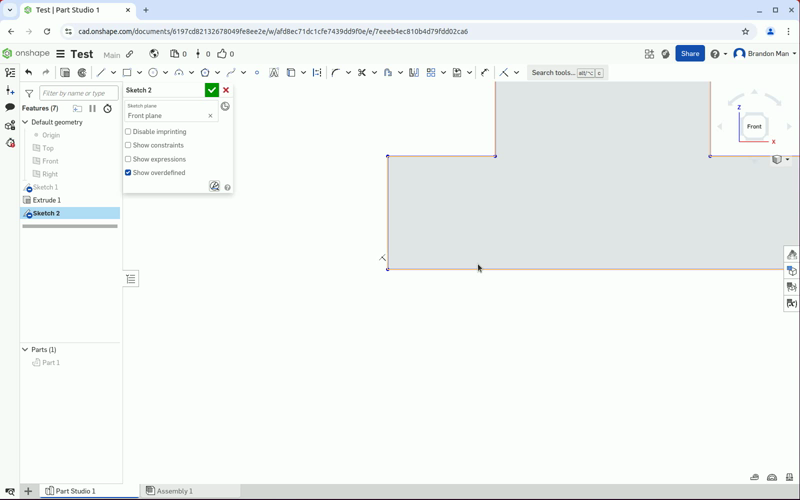
scroll(-6)
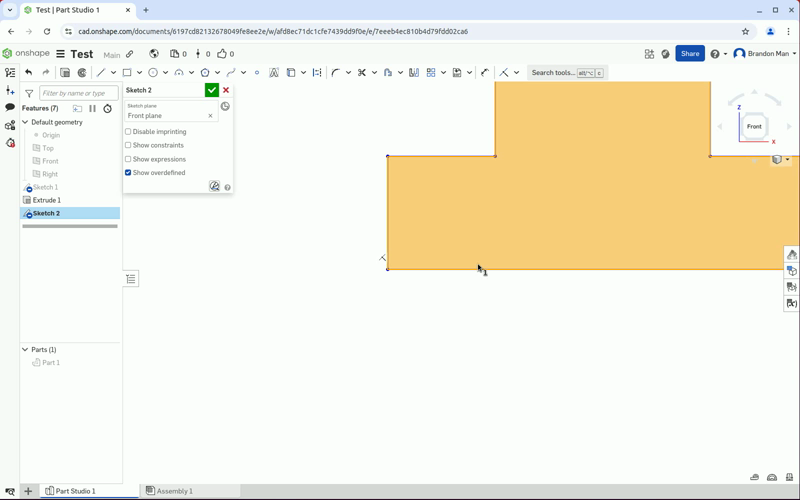
scroll(-6)
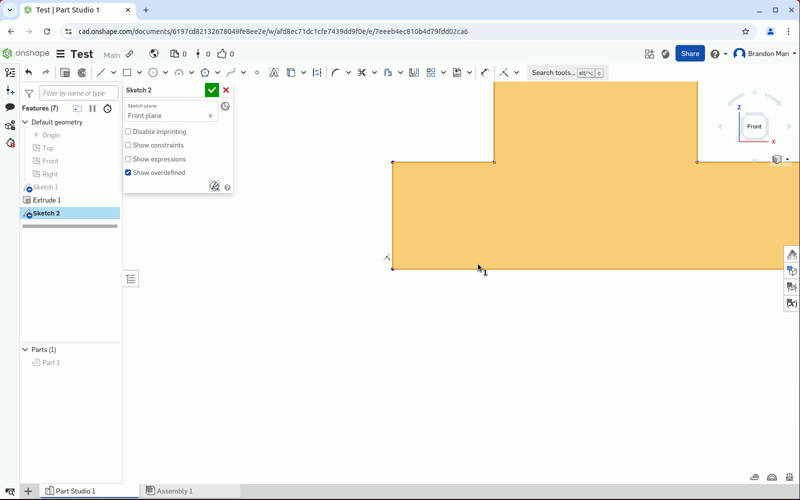
scroll(-6)
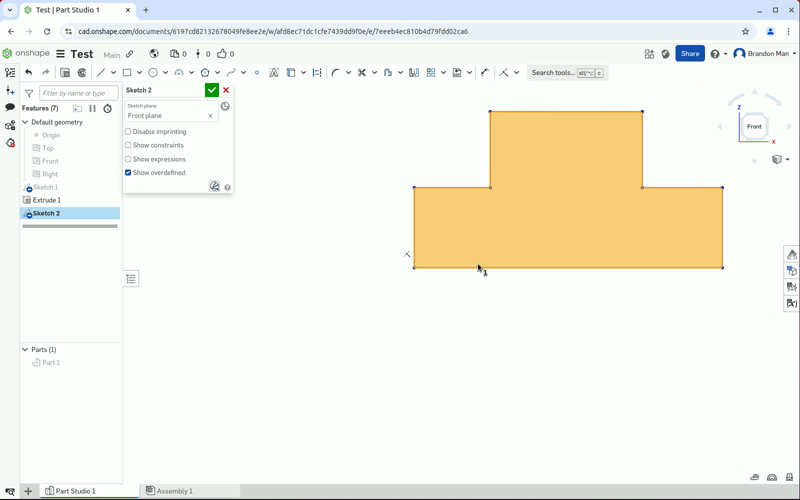
scroll(-6)
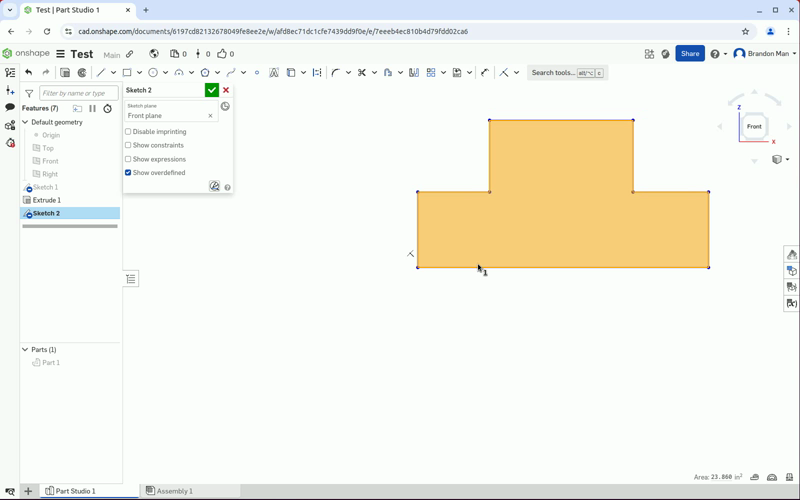
scroll(-6)
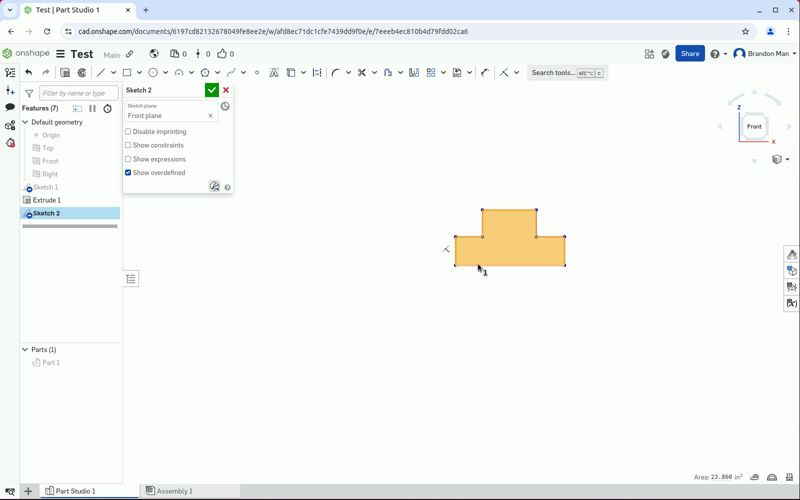
scroll(-6)
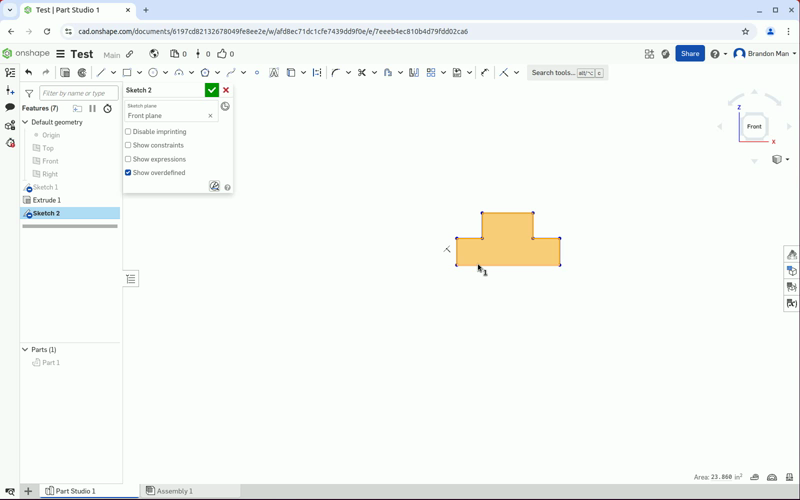
scroll(-6)
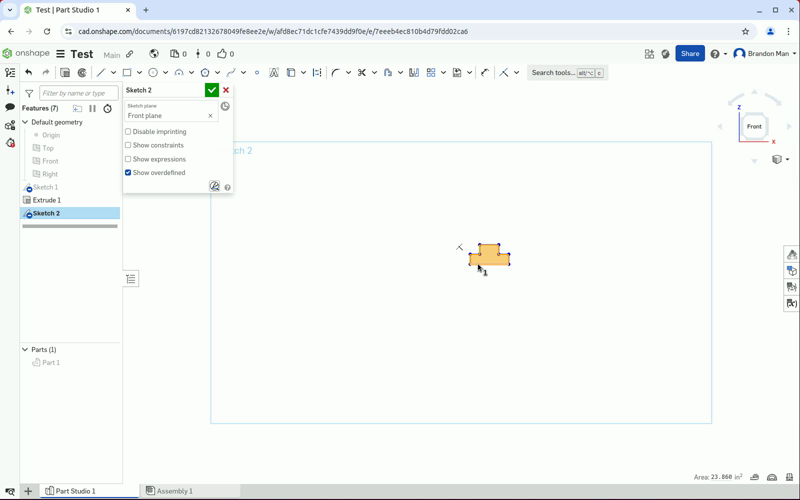
mouse_move(73, 352)
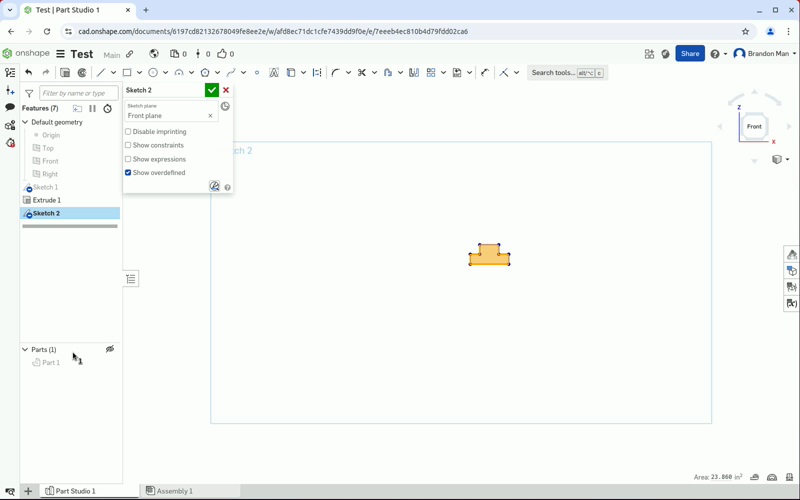
key(shift+y)
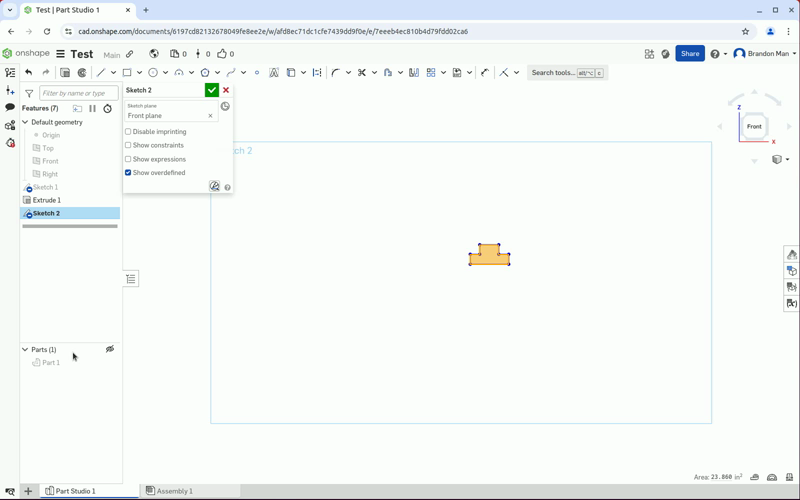
key(shift+e)
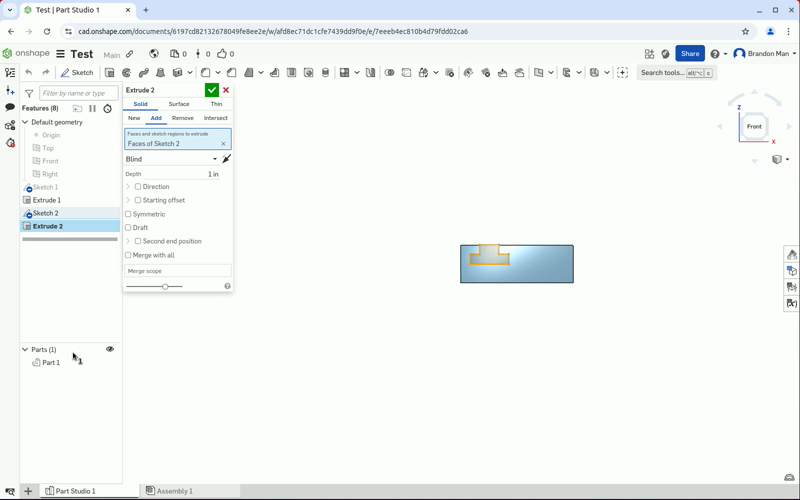
mouse_move(143, 106)
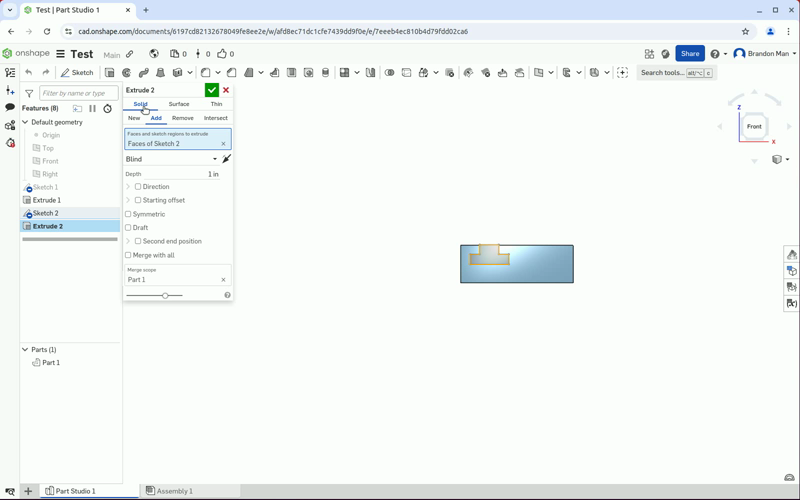
click(143, 106)
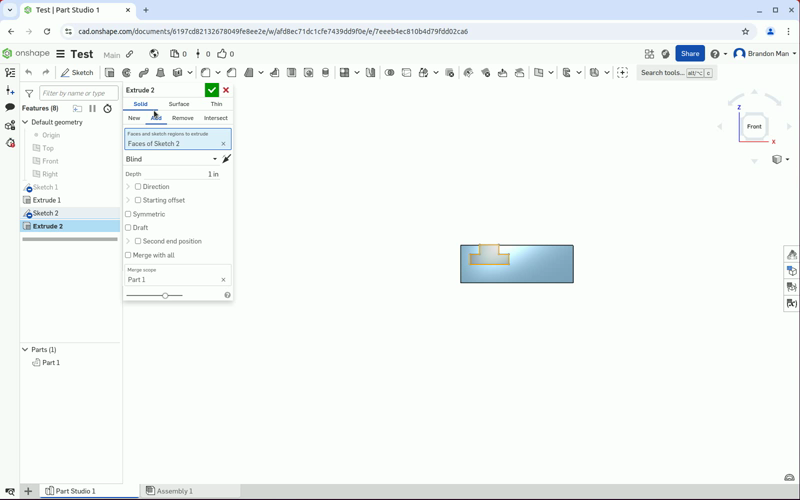
mouse_move(186, 120)
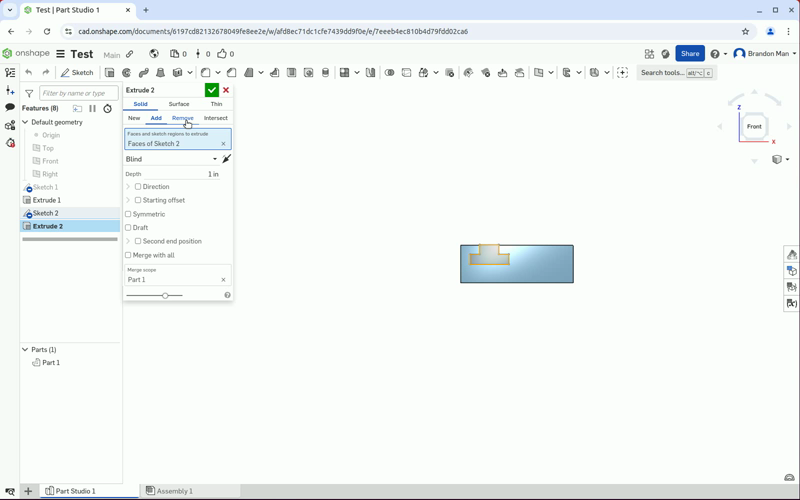
click(186, 120)
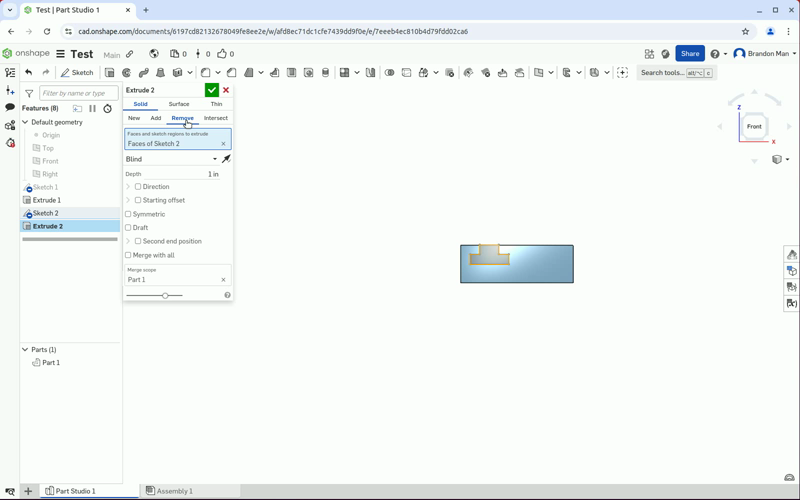
key(tab, 4)
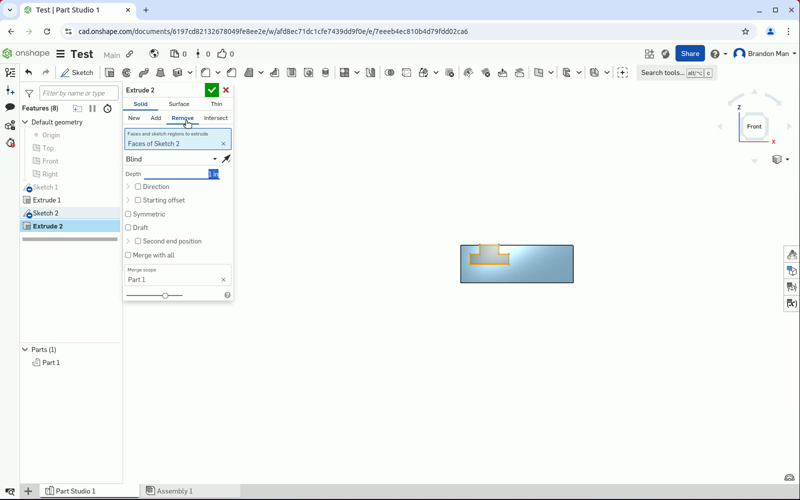
text(11.554)
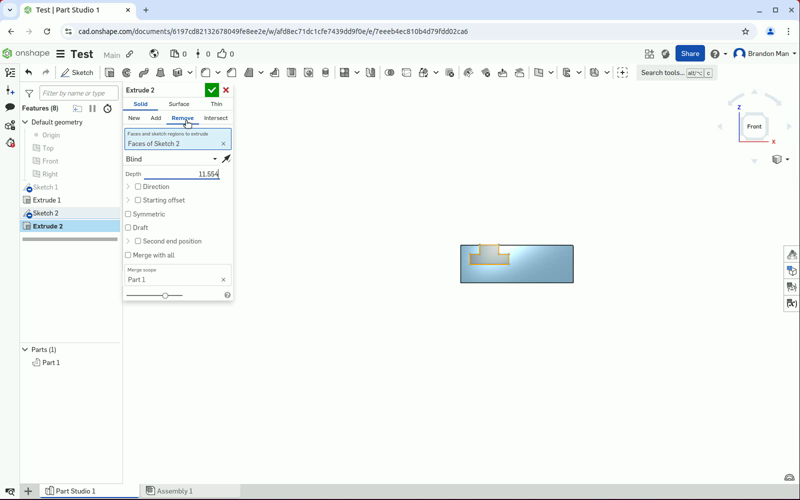
key(tab, 6)
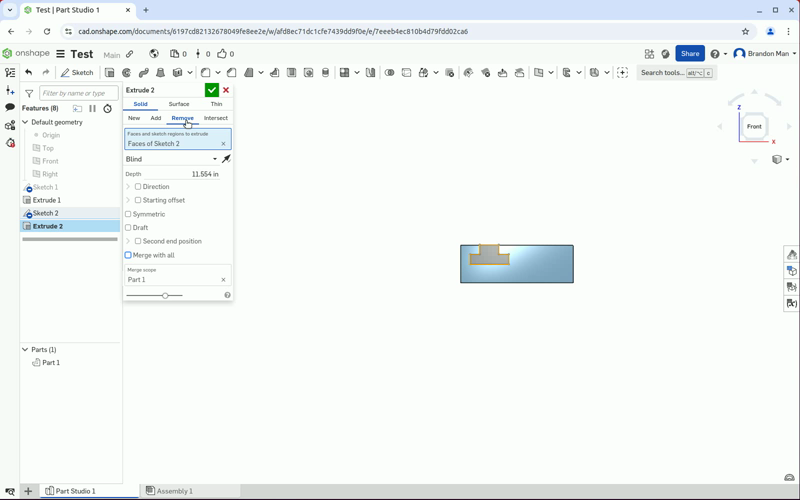
key(space)
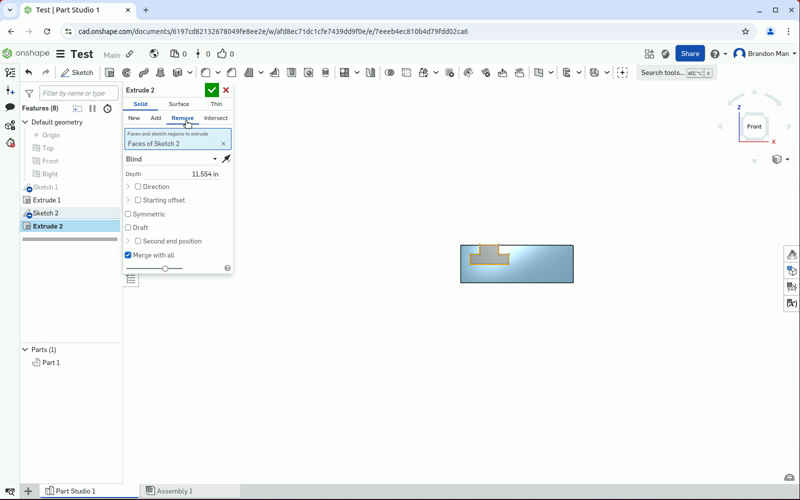
key(enter)
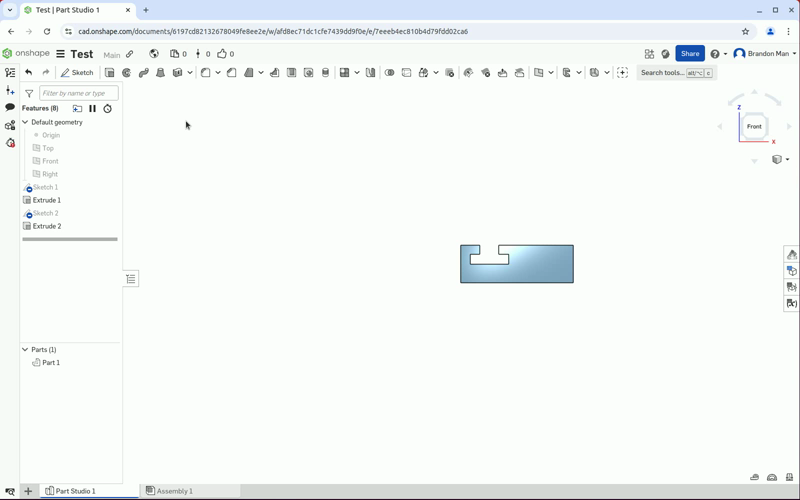
key(shift+h)
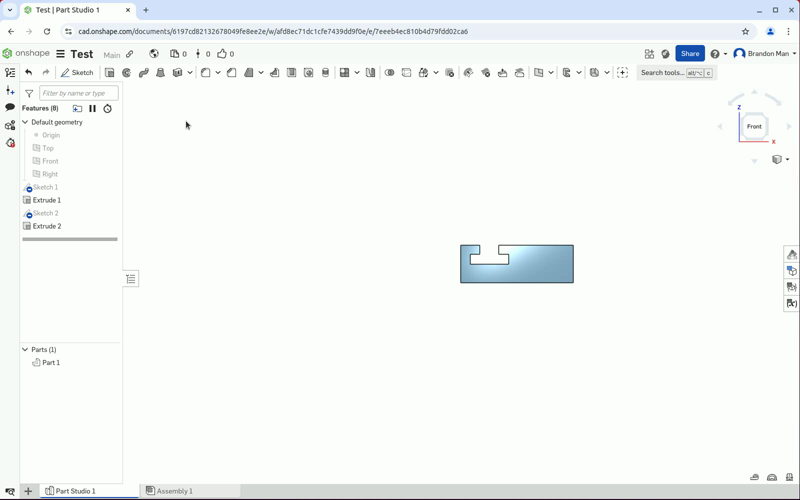
key(shift+h)
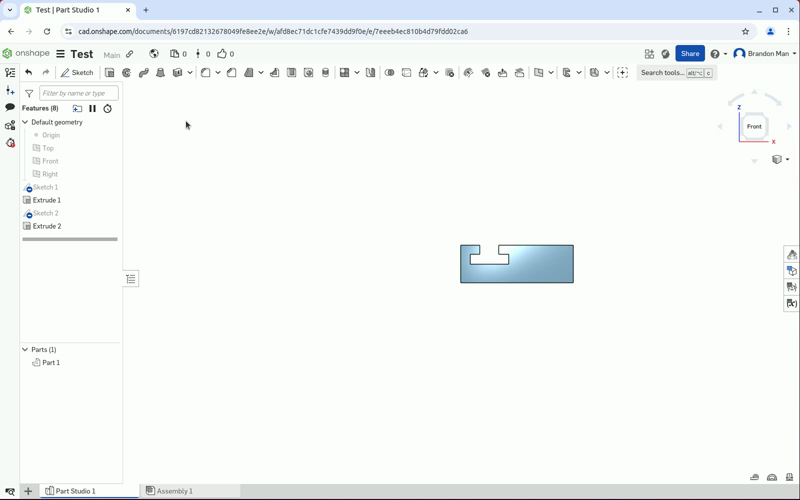
mouse_move(73, 189)
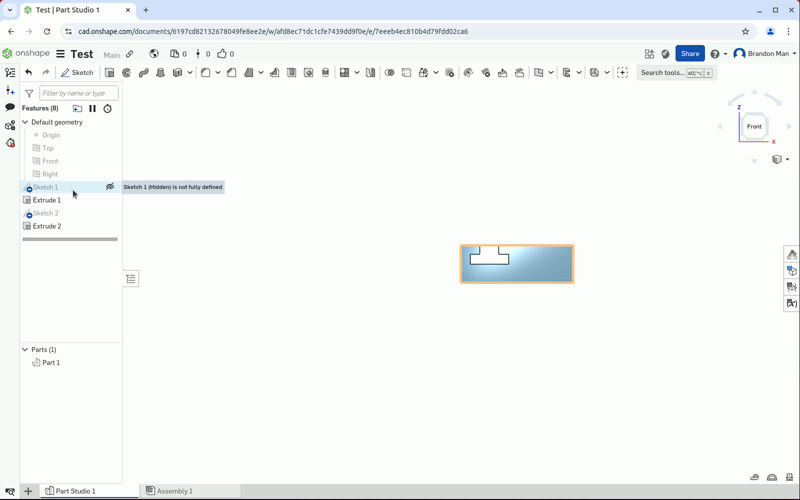
click(73, 189)
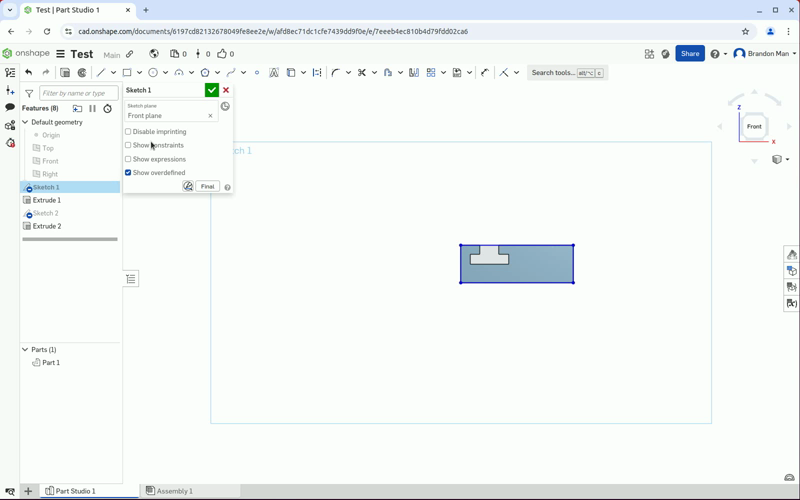
mouse_move(229, 92)
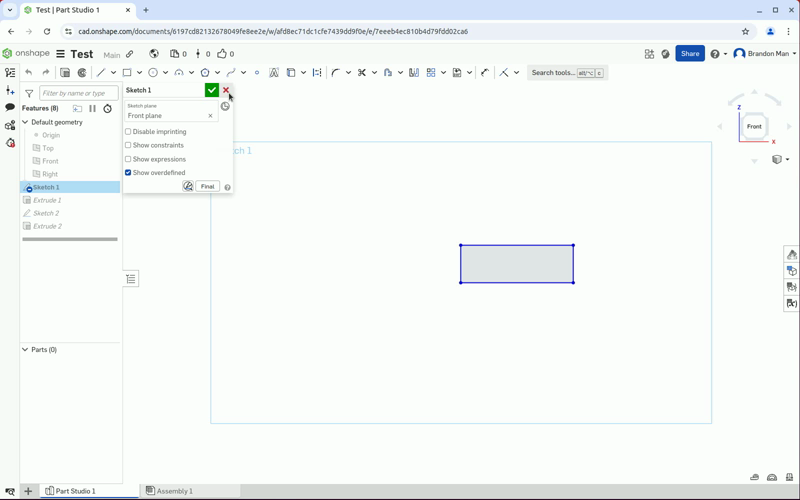
click(229, 92)
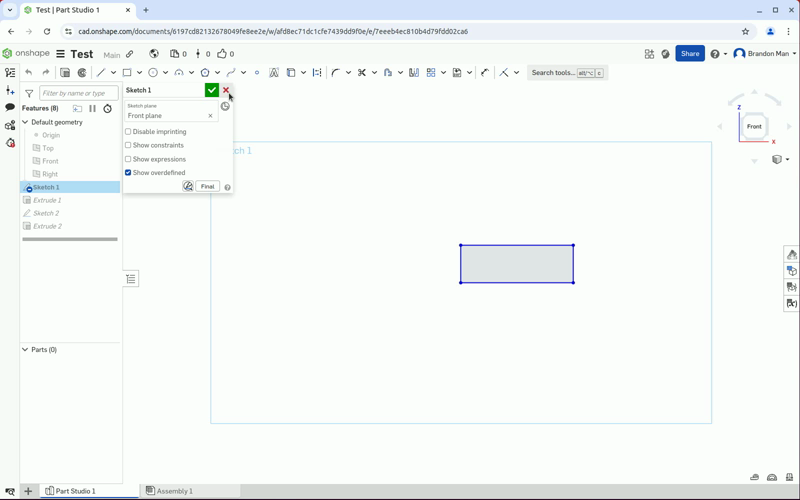
key(shift+s)
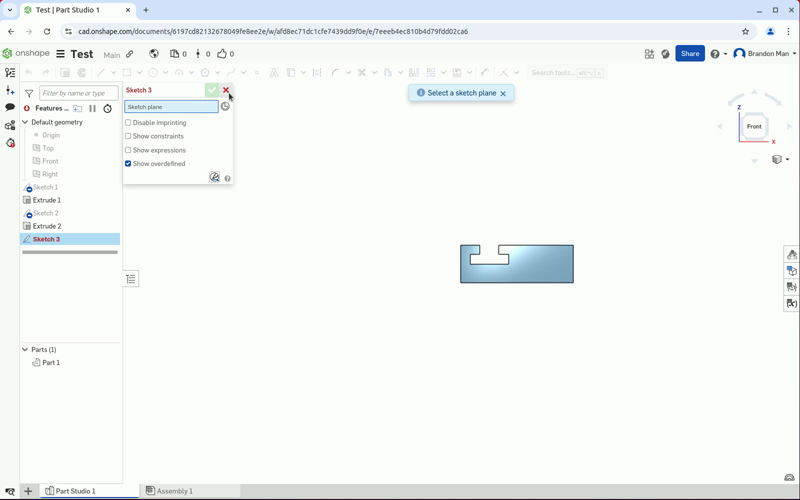
mouse_move(73, 163)
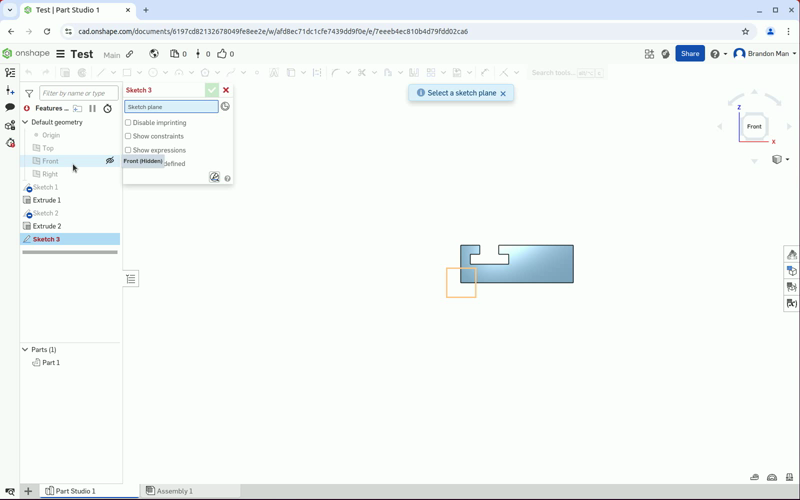
click(73, 163)
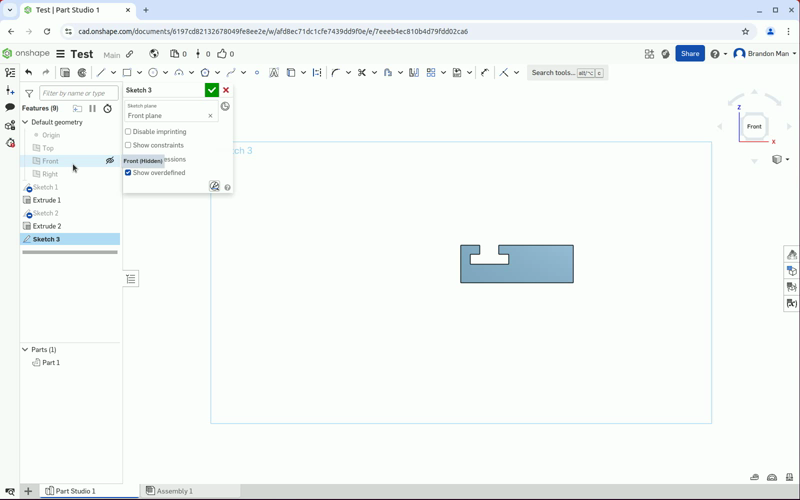
mouse_move(73, 352)
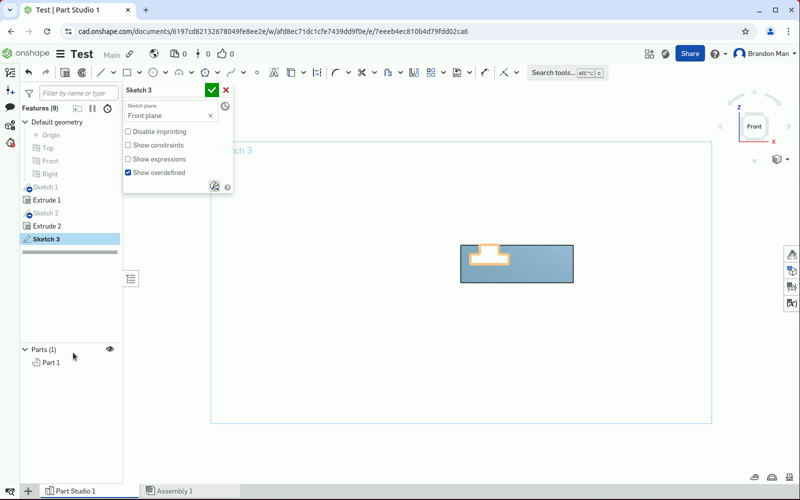
key(y)
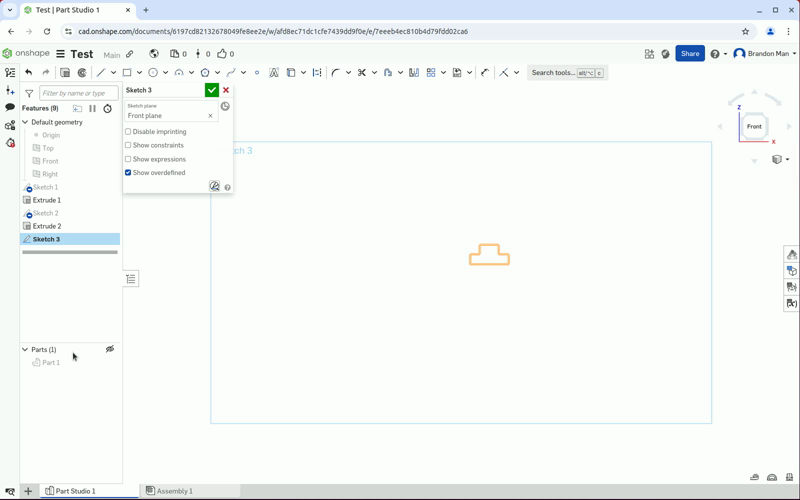
key(l)
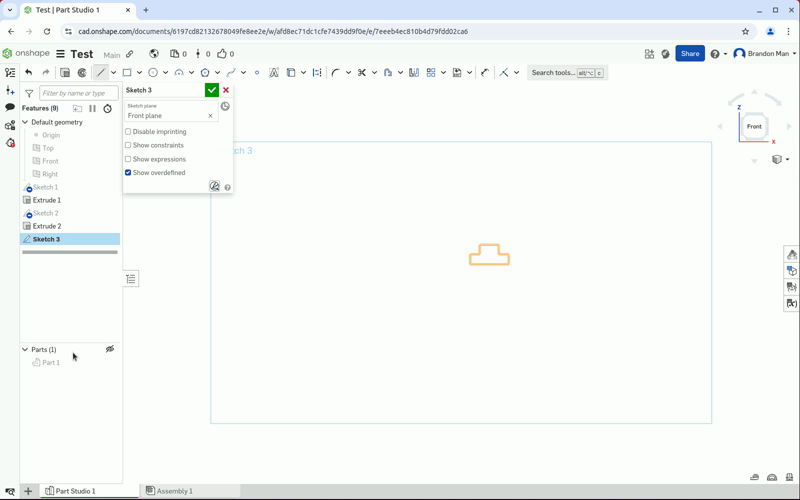
key_down(shift)
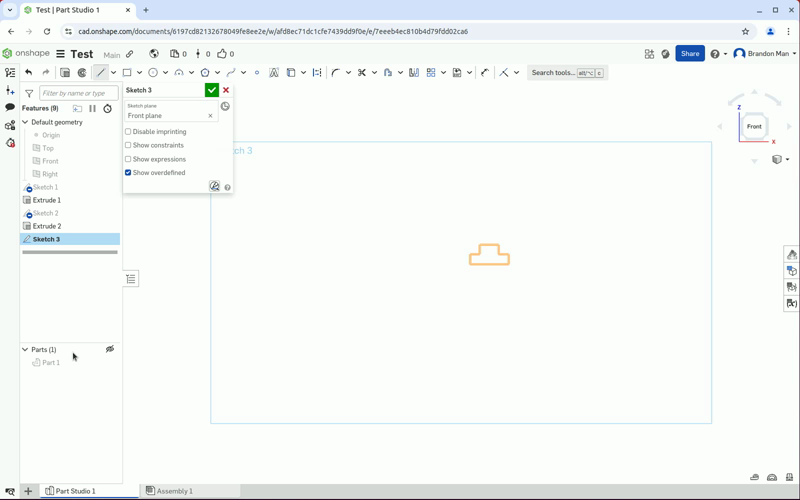
mouse_move(516, 245)
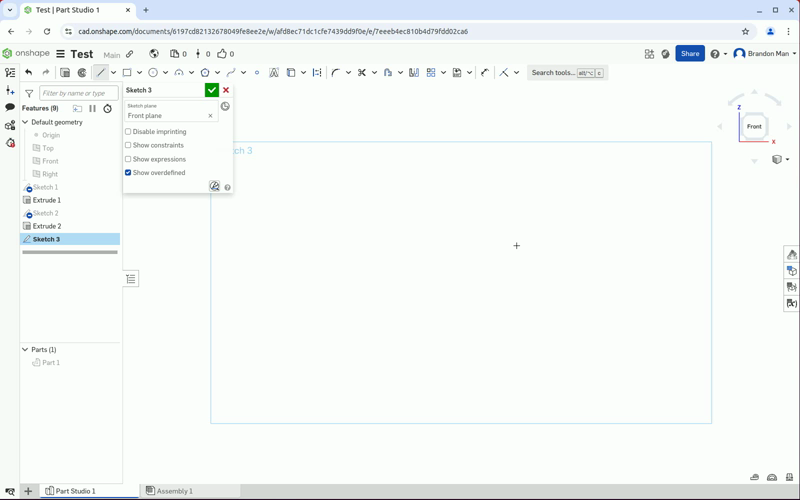
click(516, 245)
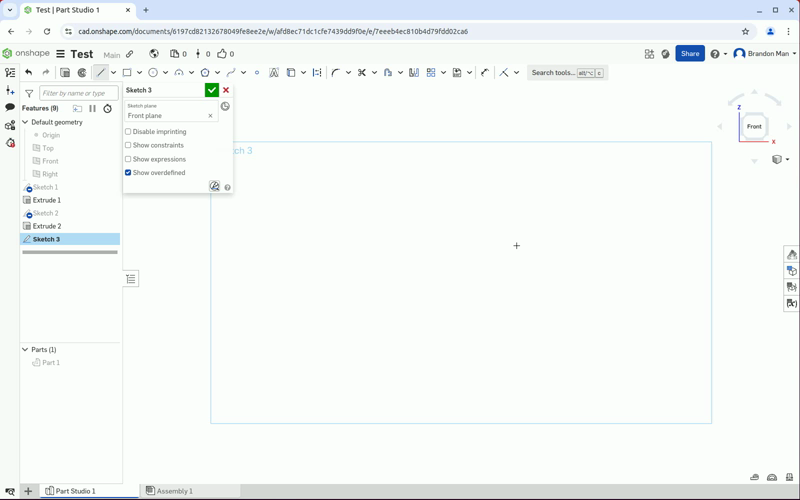
key_up(shift)
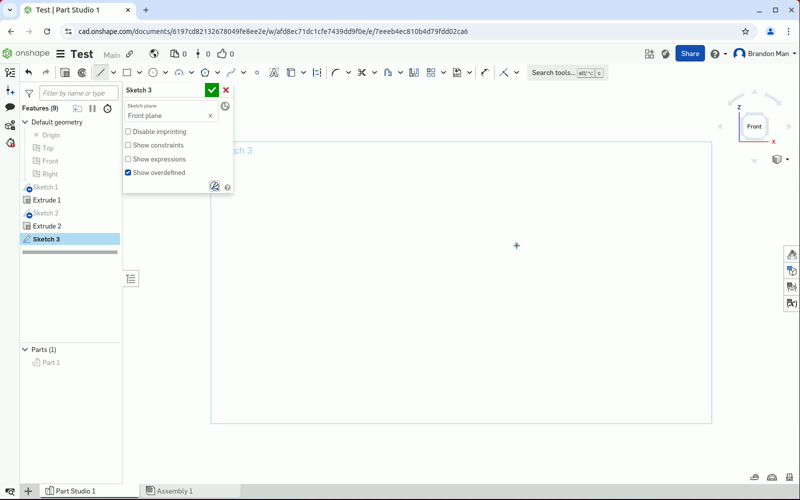
key_down(shift)
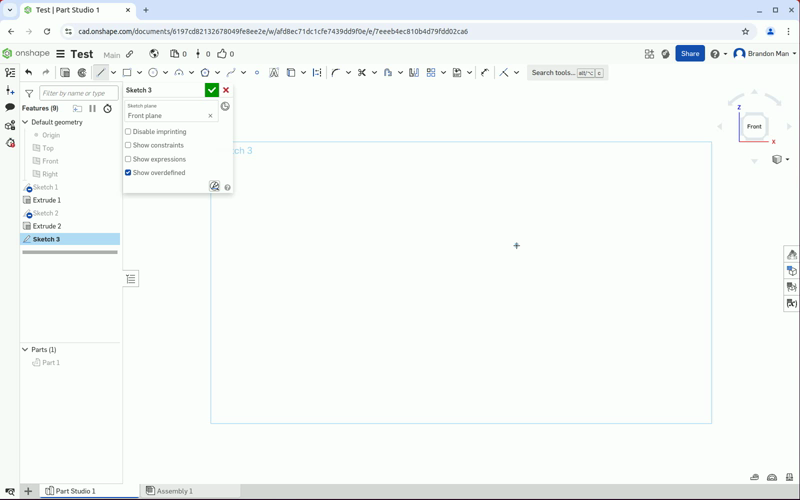
mouse_move(546, 245)
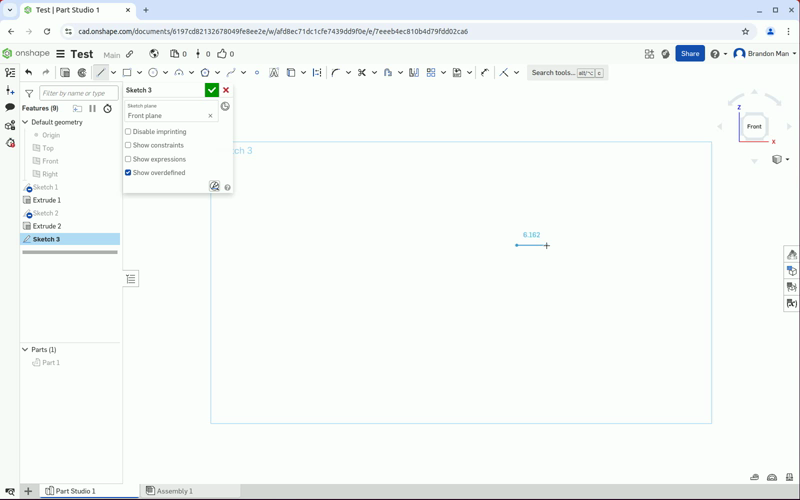
mouse_move(521, 255)
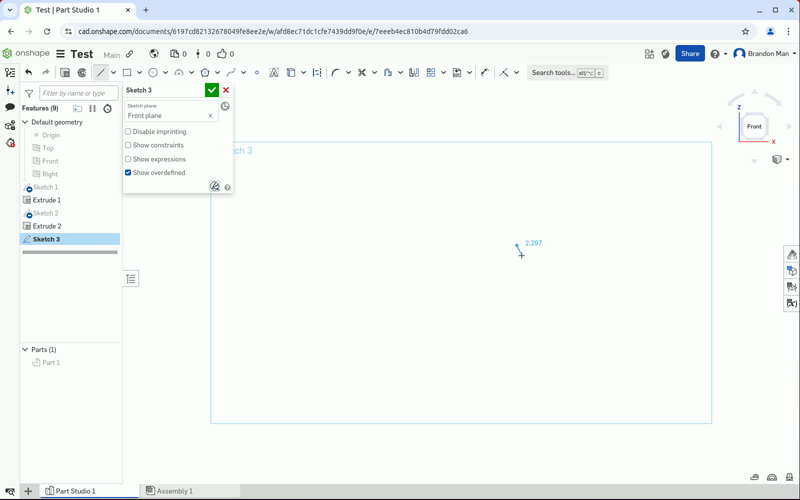
click(521, 255)
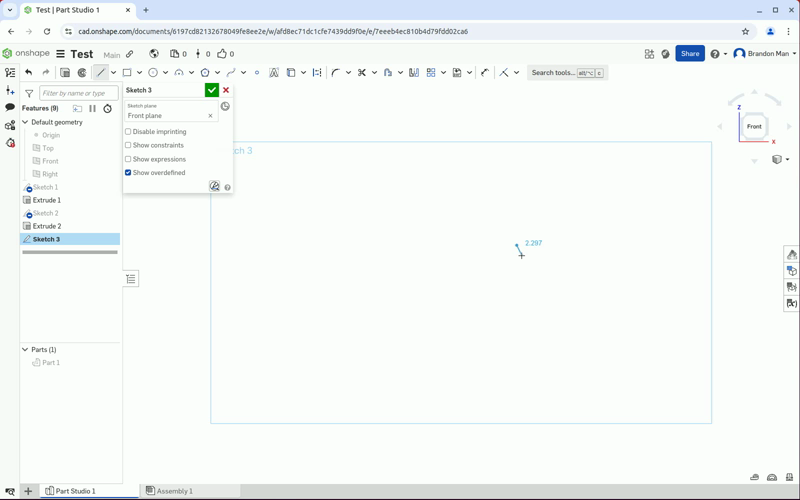
key_up(shift)
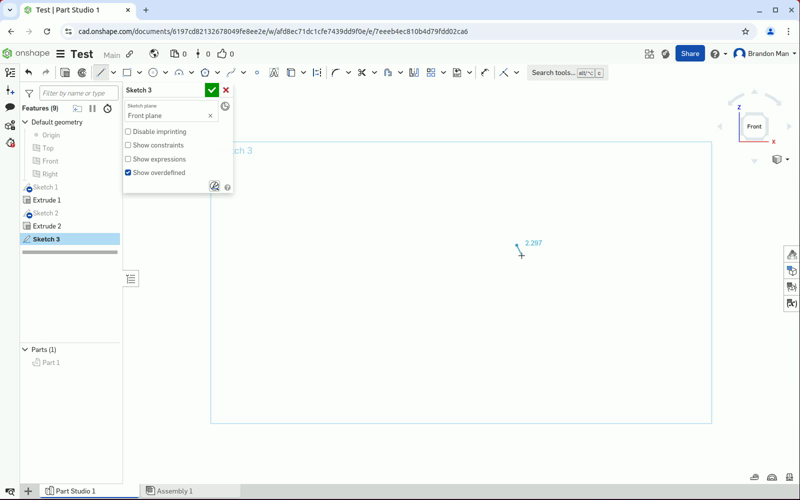
key_down(shift)
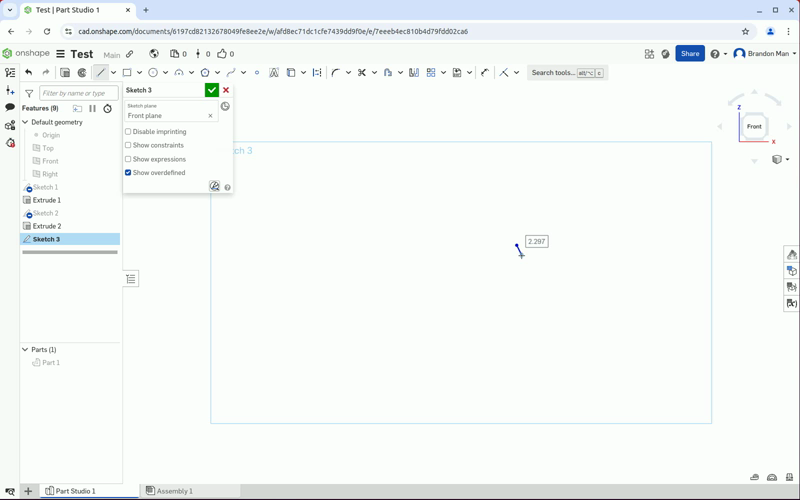
mouse_move(551, 255)
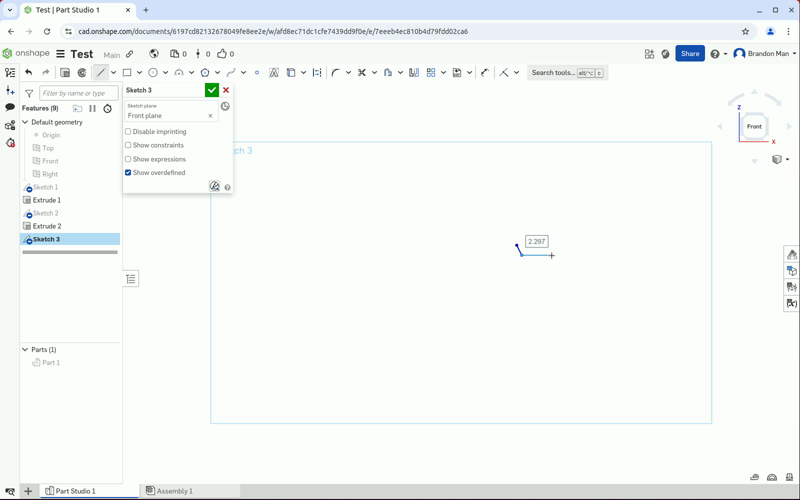
mouse_move(573, 255)
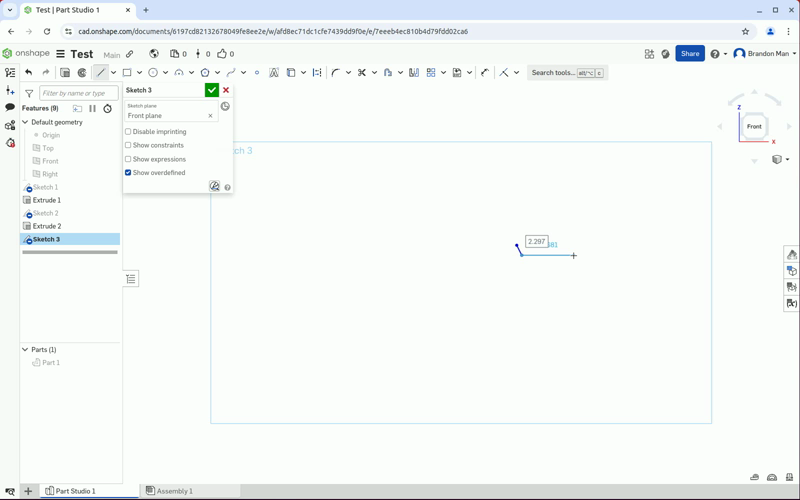
click(573, 255)
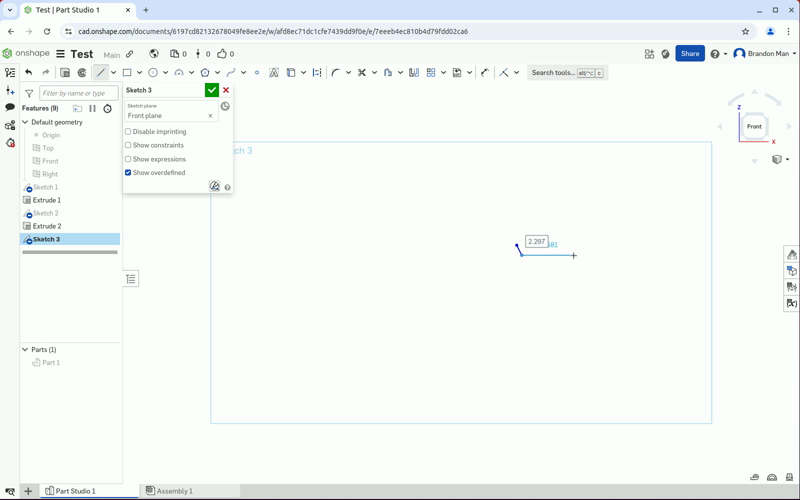
key_up(shift)
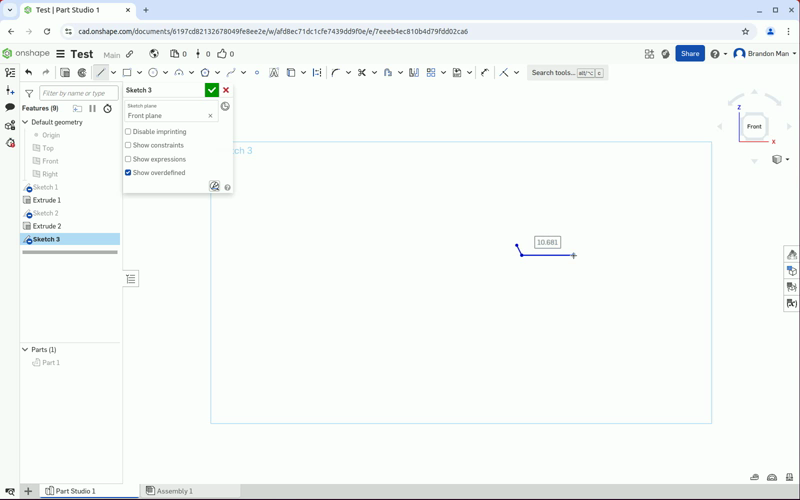
key_down(shift)
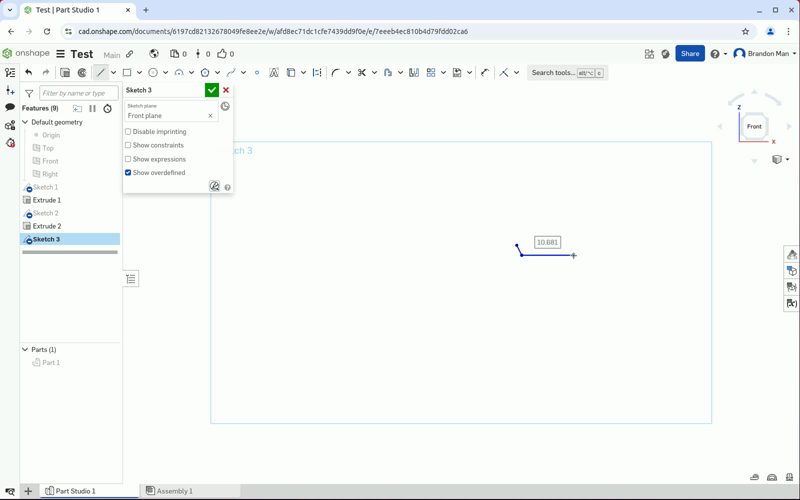
mouse_move(589, 255)
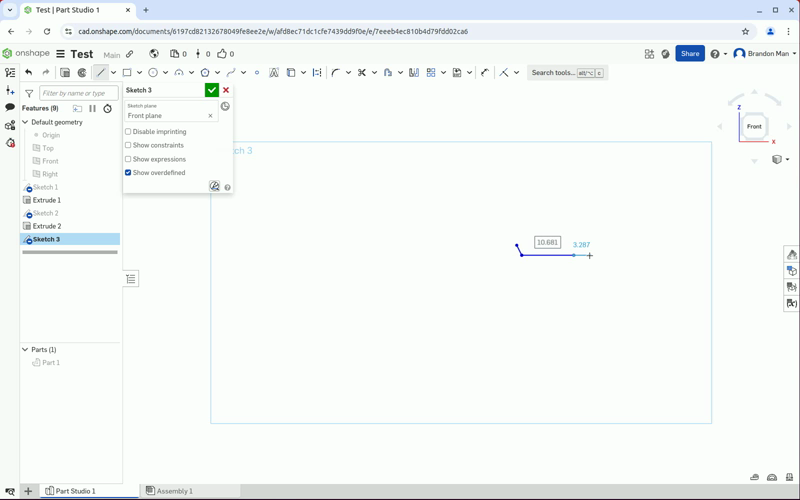
mouse_move(573, 245)
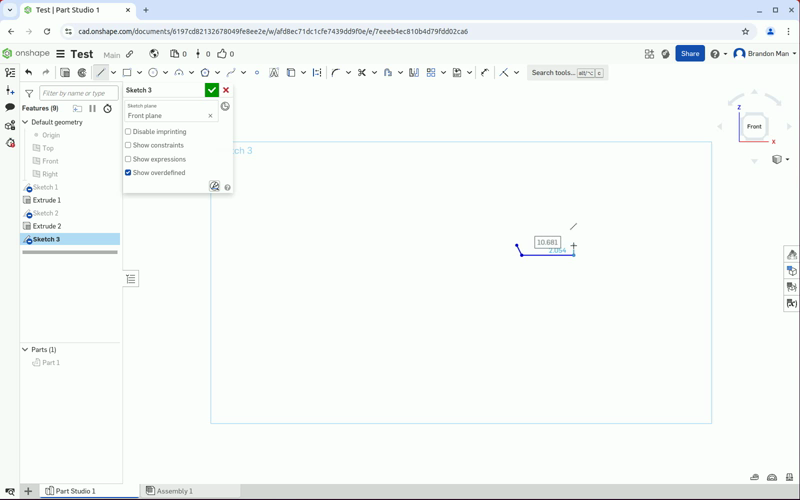
click(573, 245)
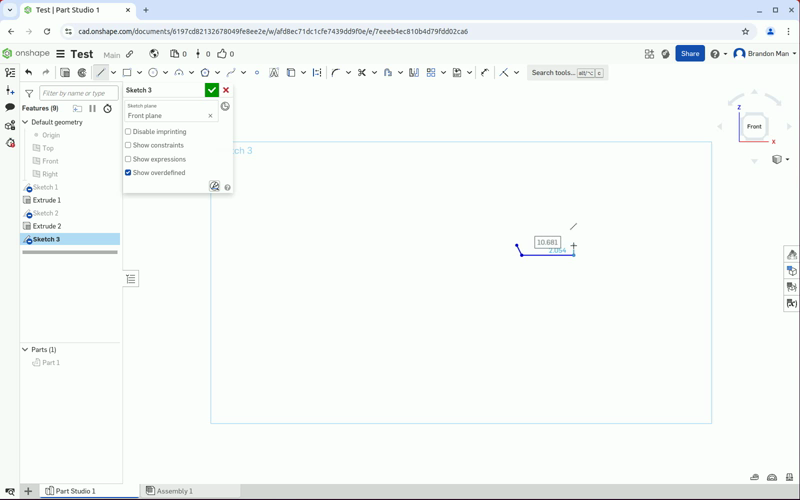
key_up(shift)
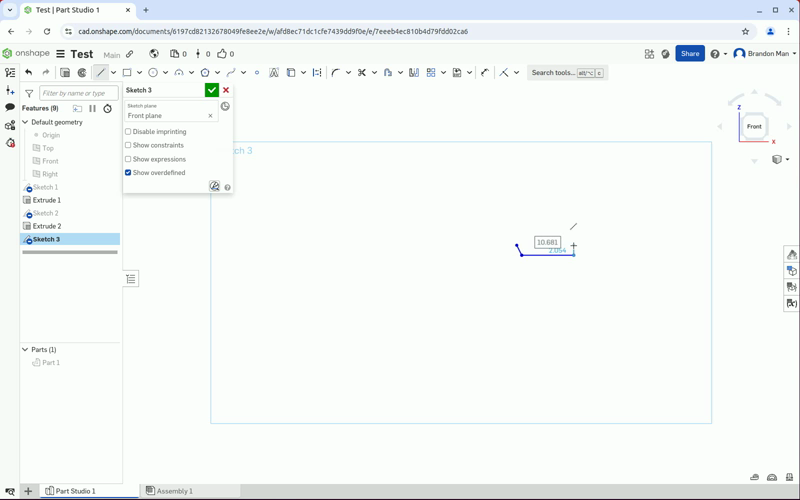
mouse_move(589, 245)
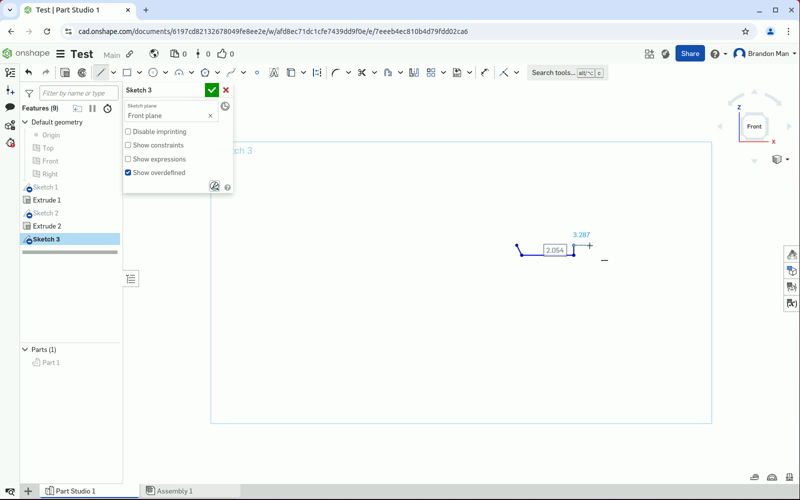
key_down(shift)
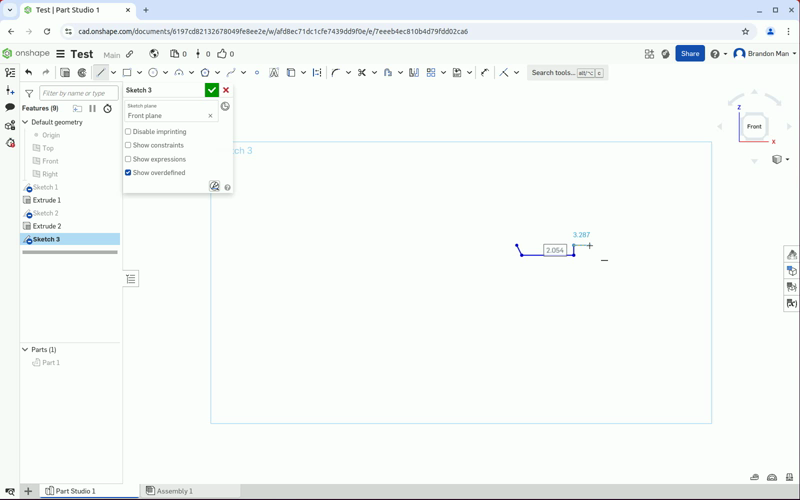
mouse_move(516, 245)
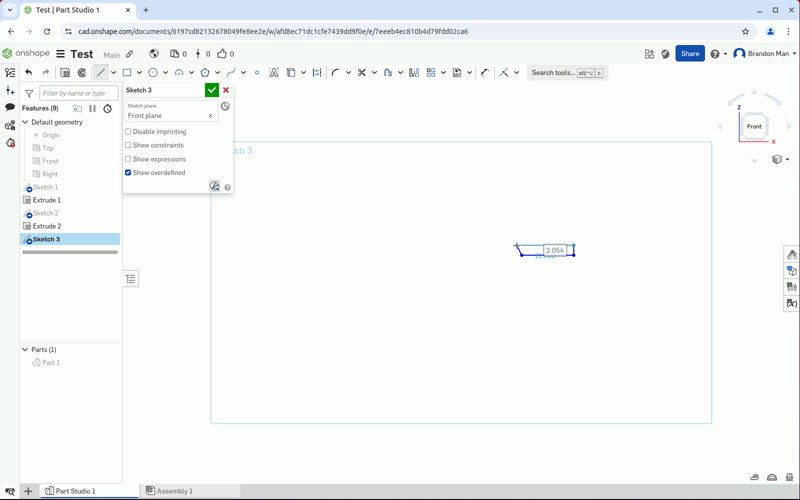
key_up(shift)
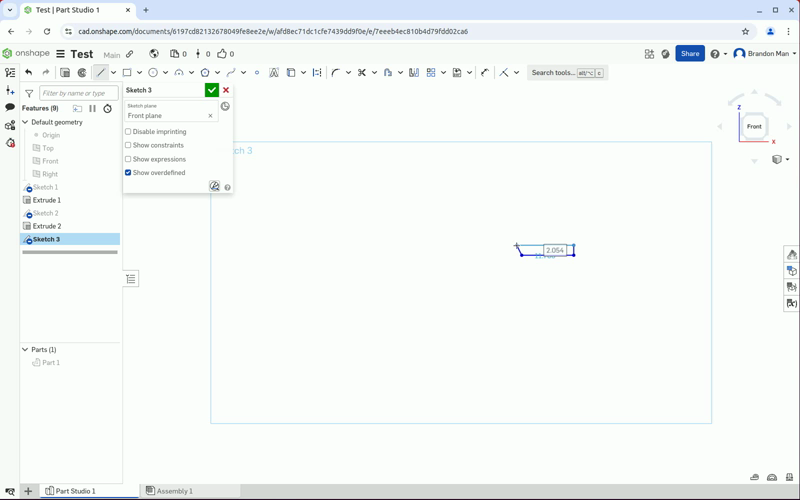
click(516, 245)
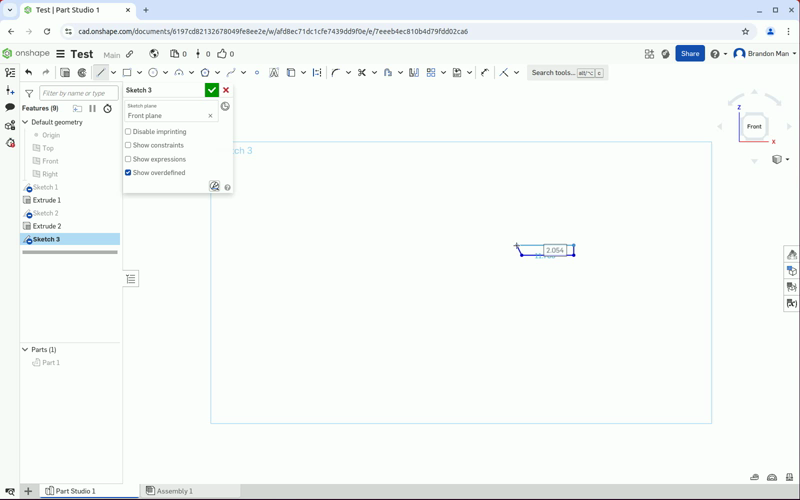
key(esc)
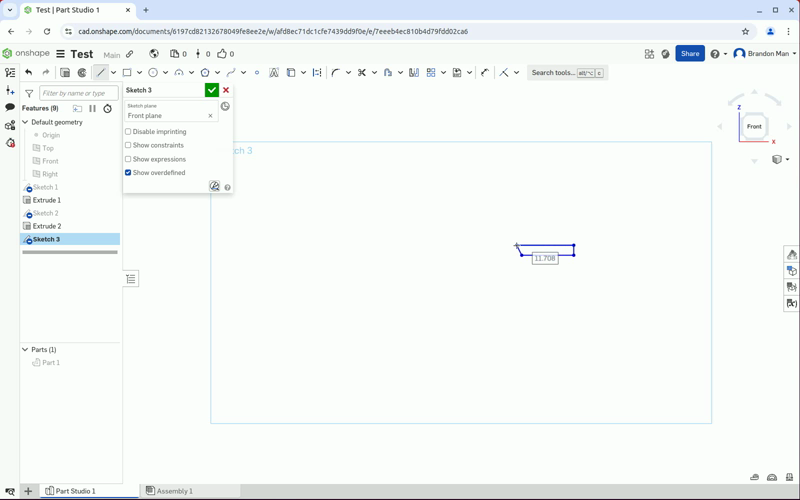
mouse_move(553, 249)
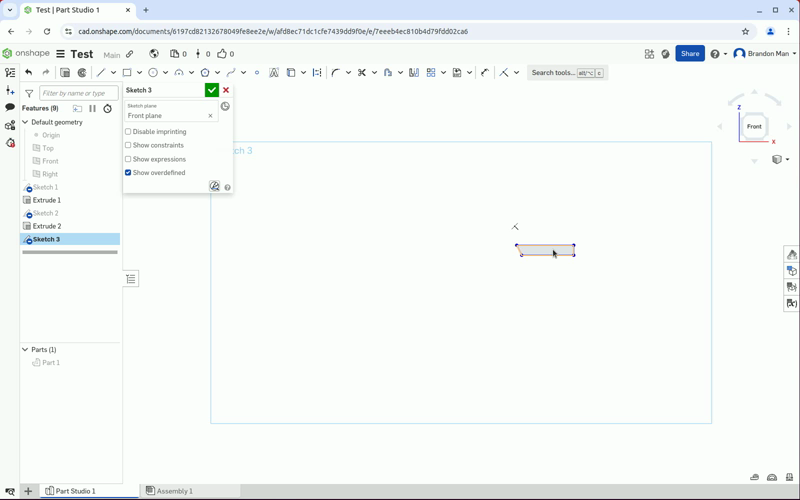
scroll(6)
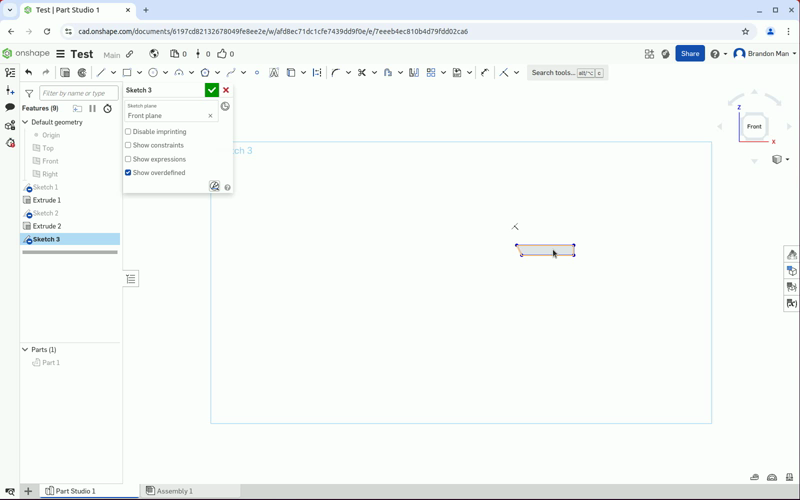
scroll(6)
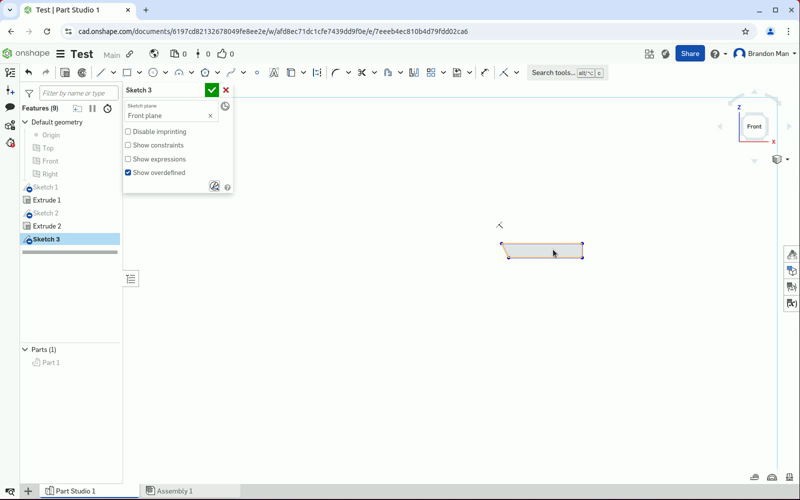
scroll(6)
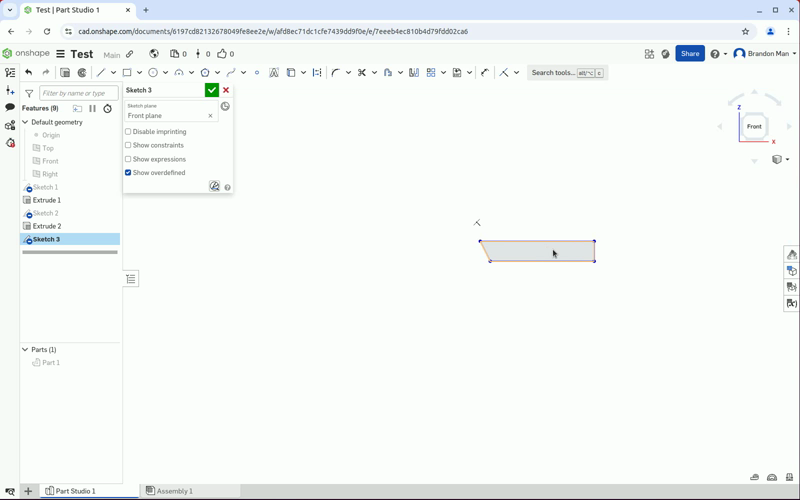
scroll(6)
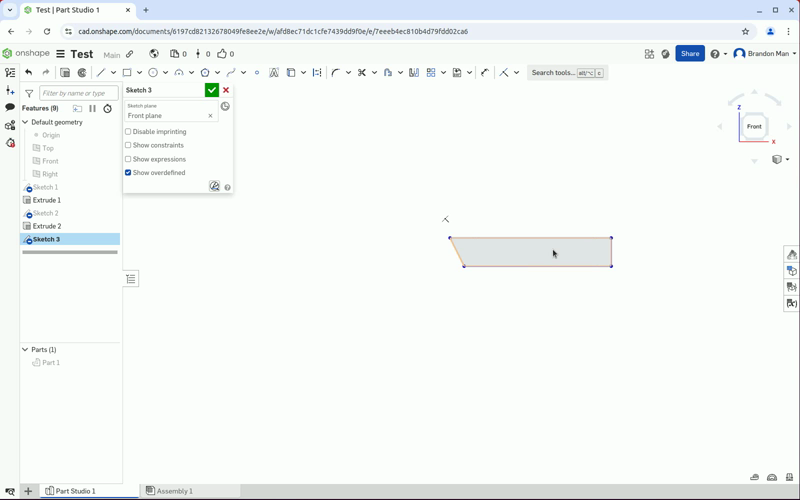
scroll(6)
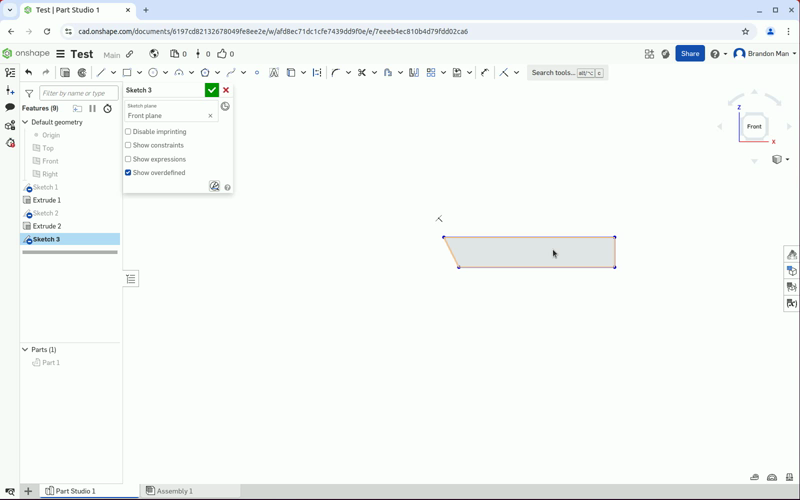
scroll(6)
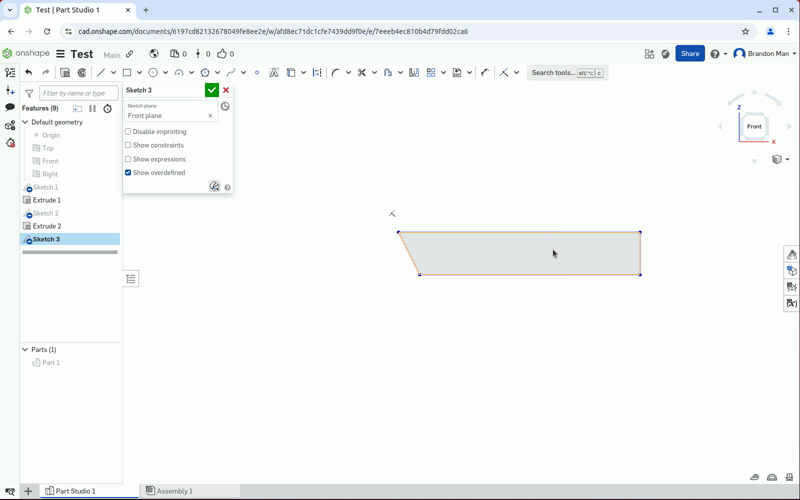
scroll(6)
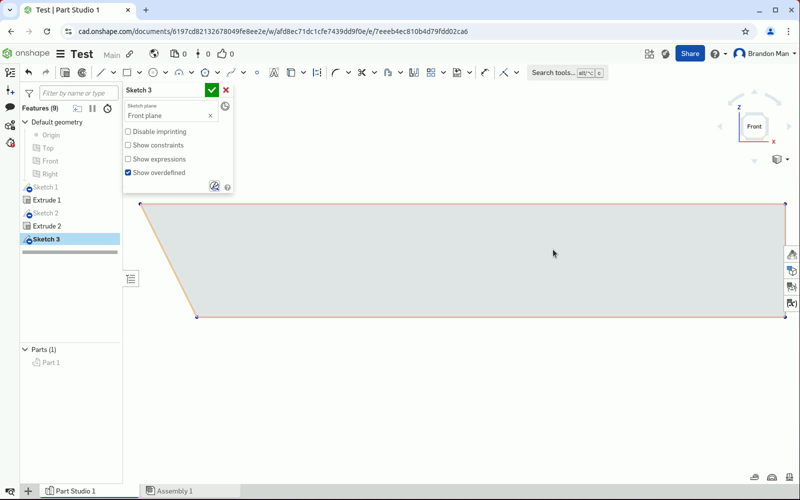
click(553, 249)
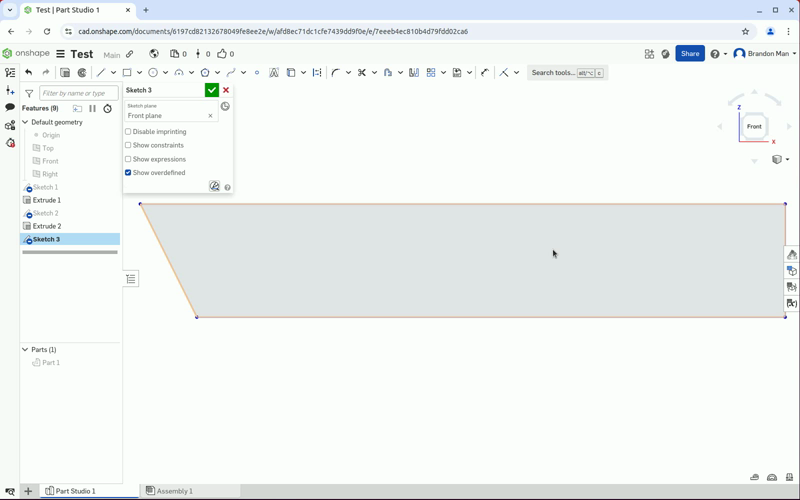
scroll(-6)
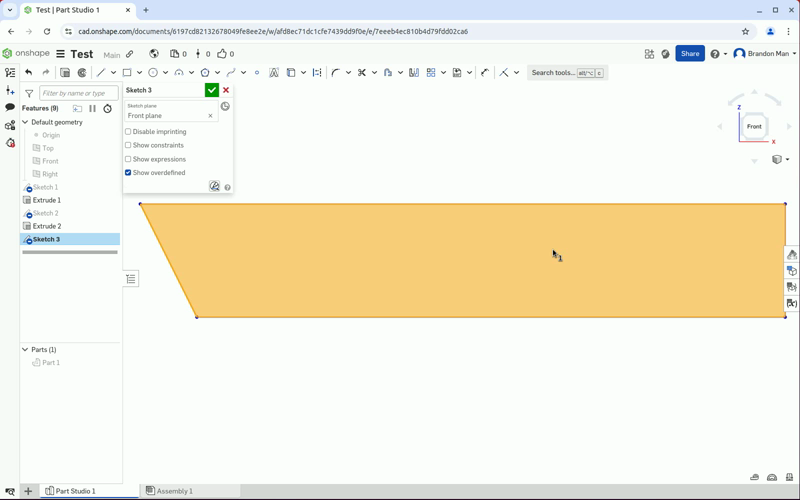
scroll(-6)
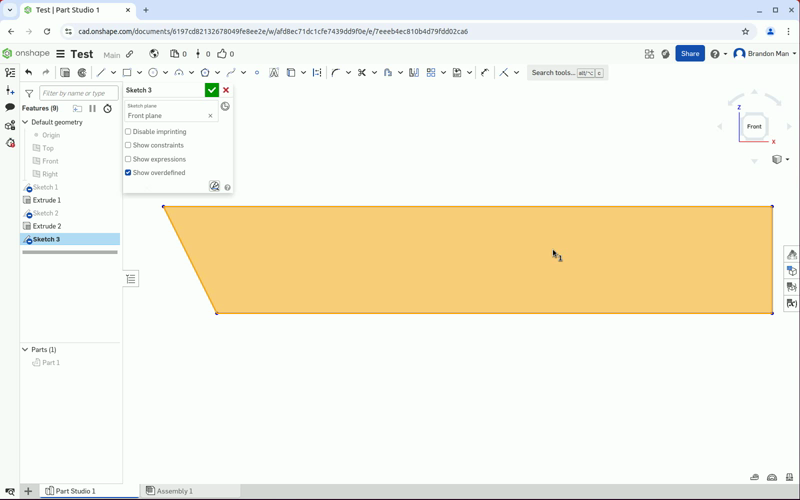
scroll(-6)
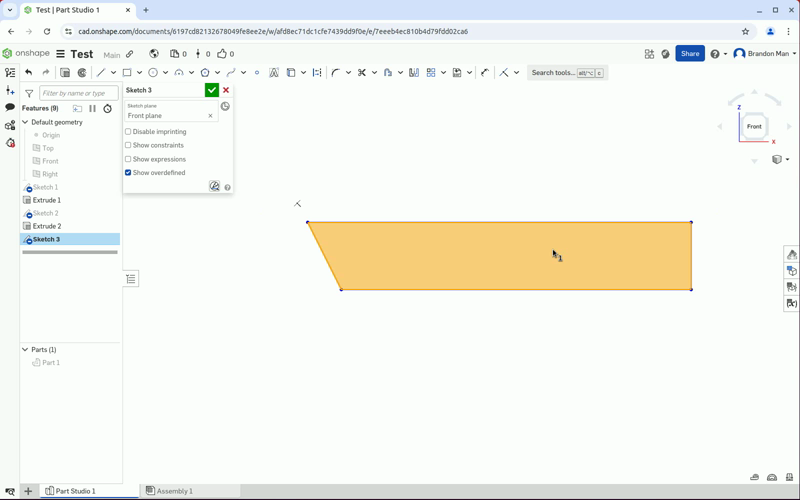
scroll(-6)
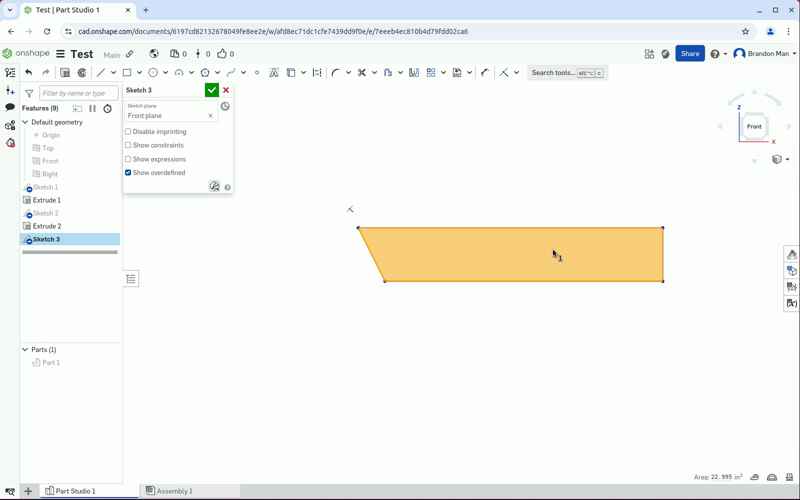
scroll(-6)
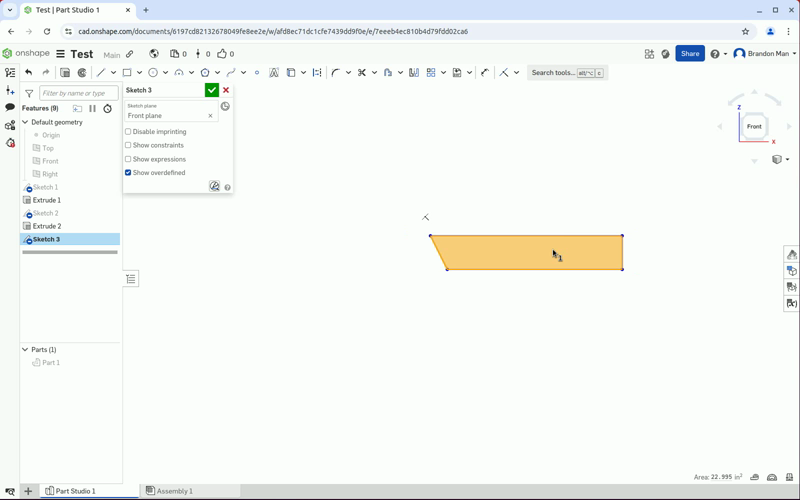
scroll(-6)
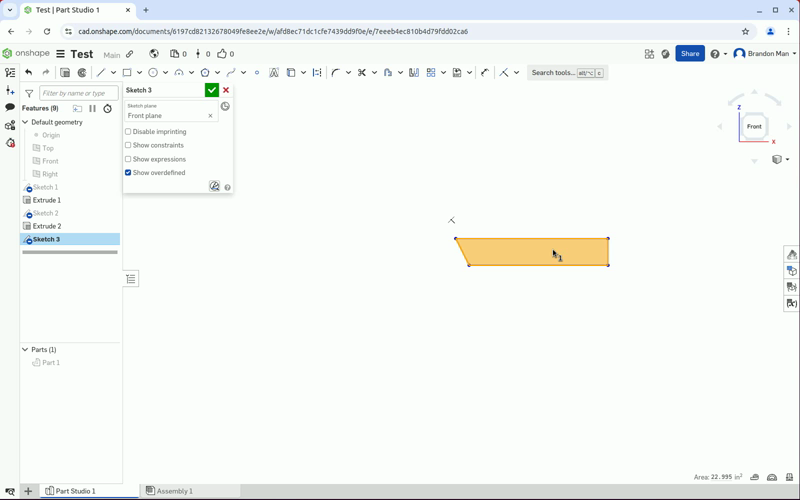
scroll(-6)
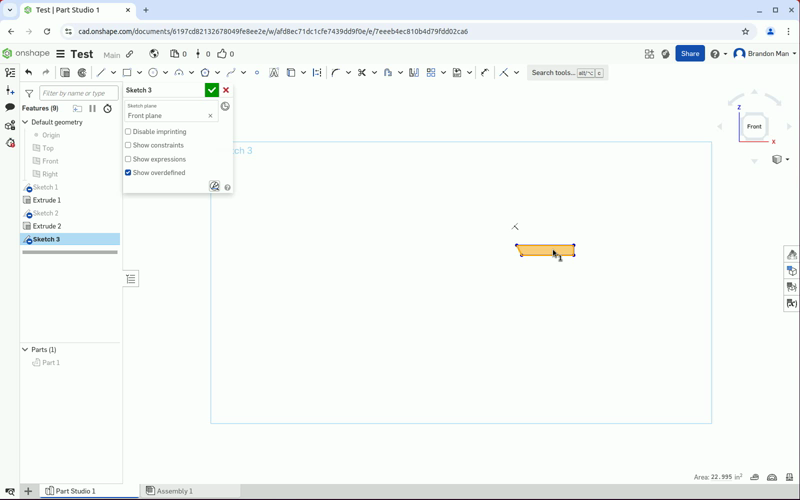
mouse_move(73, 352)
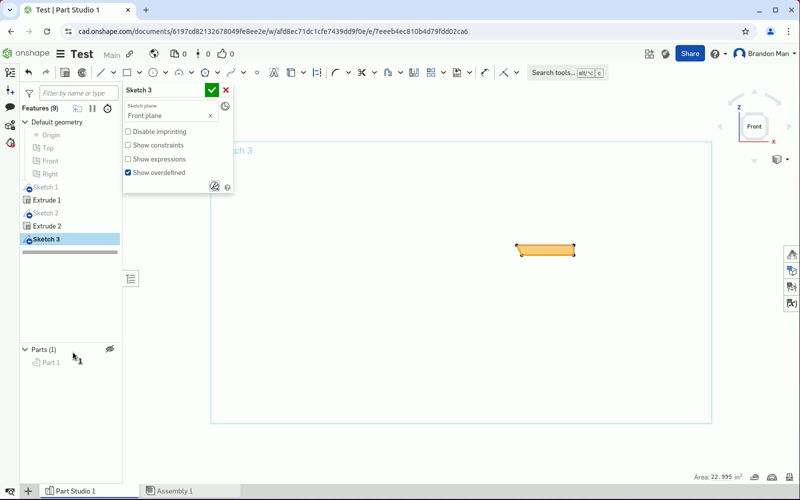
key(shift+y)
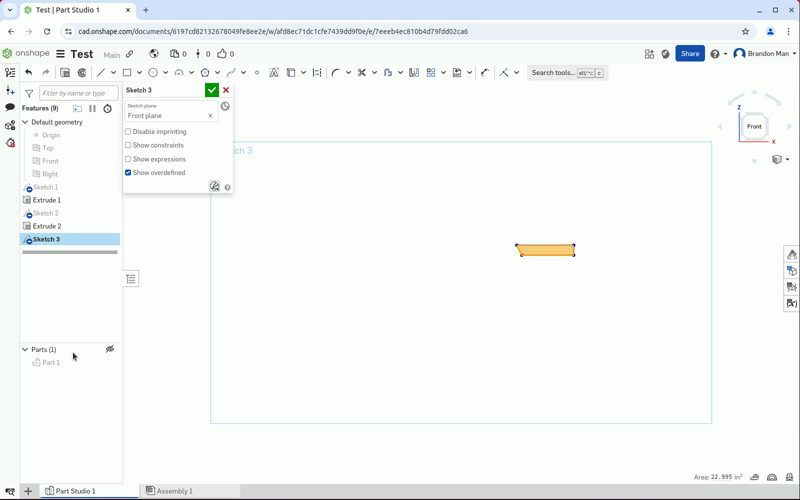
key(shift+e)
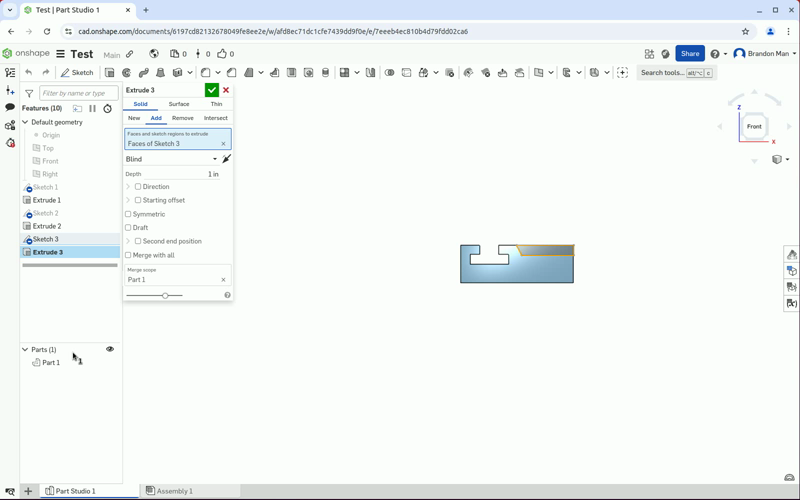
mouse_move(143, 106)
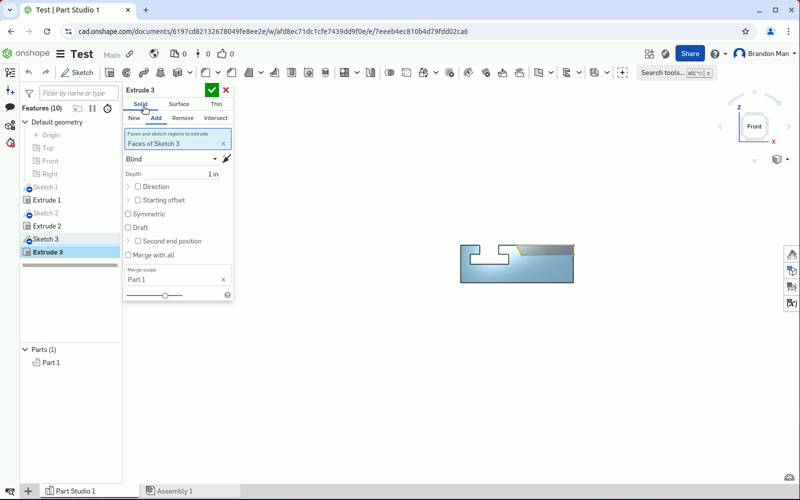
click(143, 106)
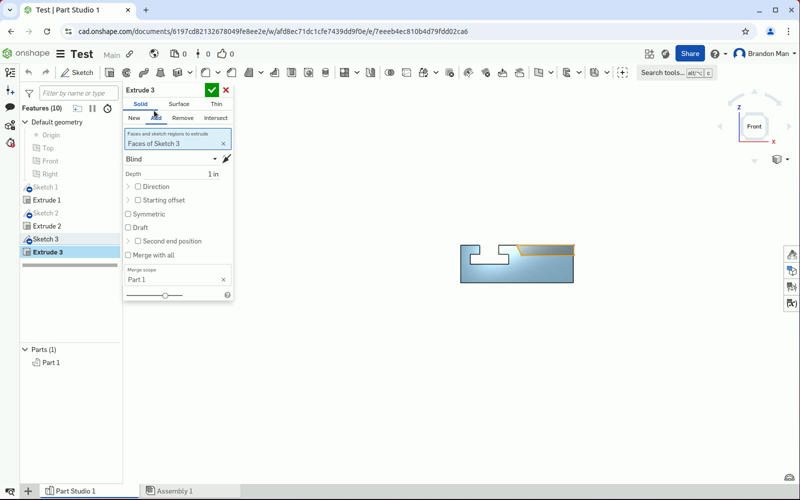
mouse_move(186, 120)
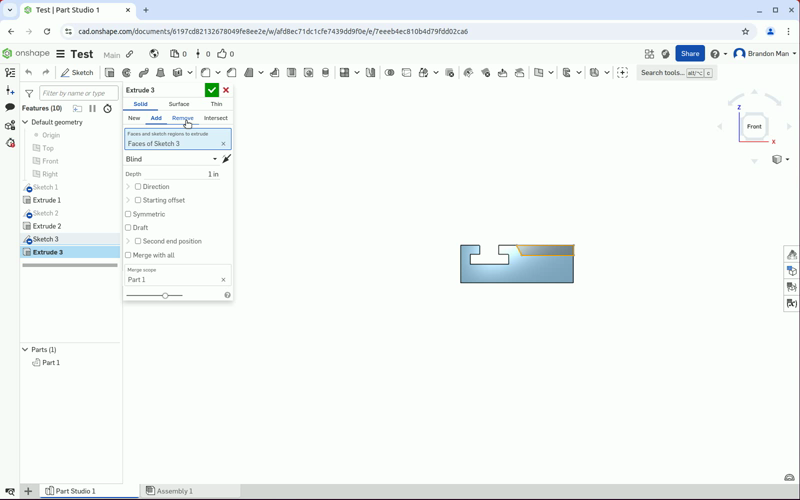
click(186, 120)
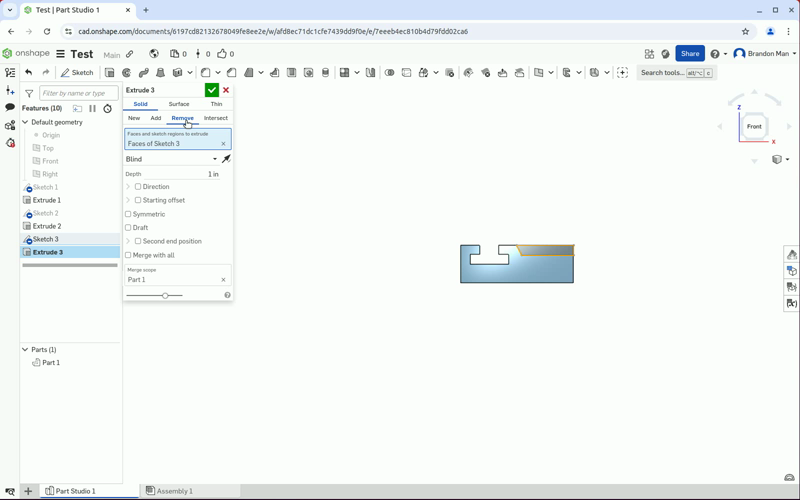
key(tab, 4)
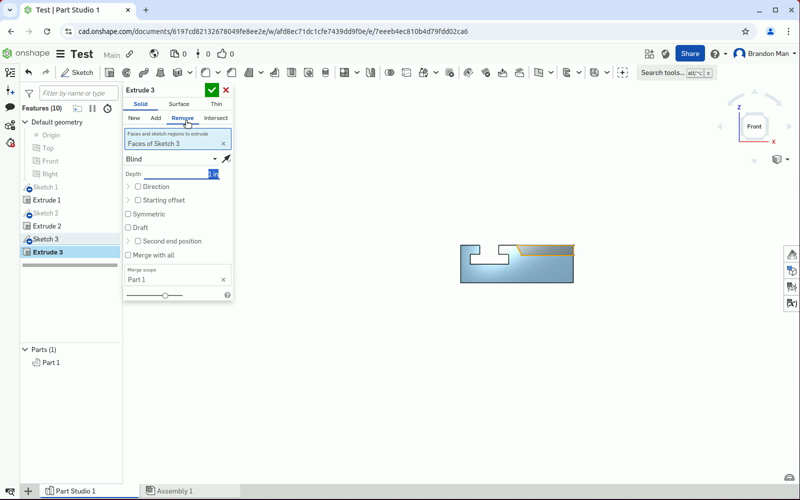
text(11.554)
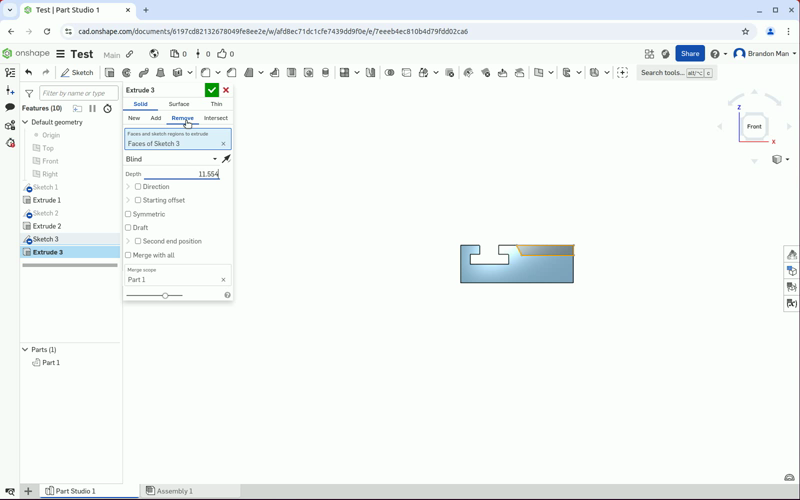
key(tab, 6)
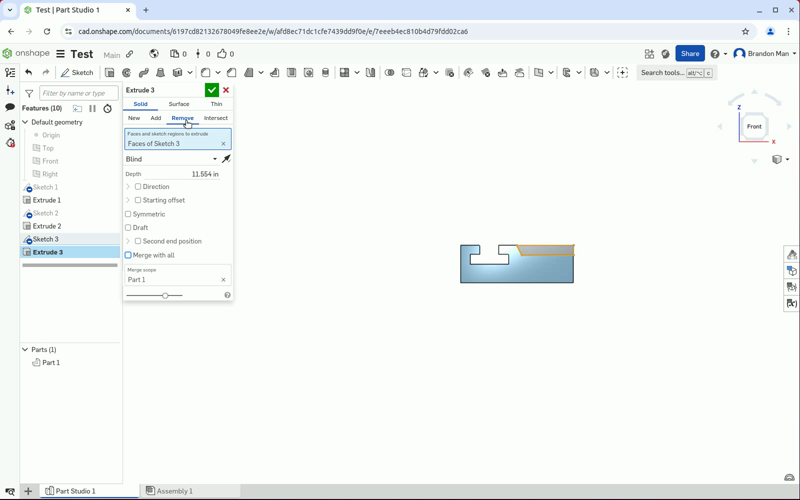
key(space)
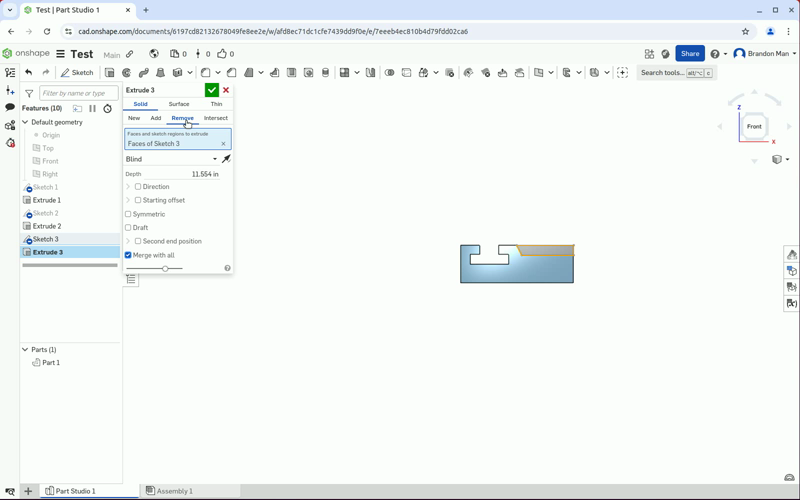
key(enter)
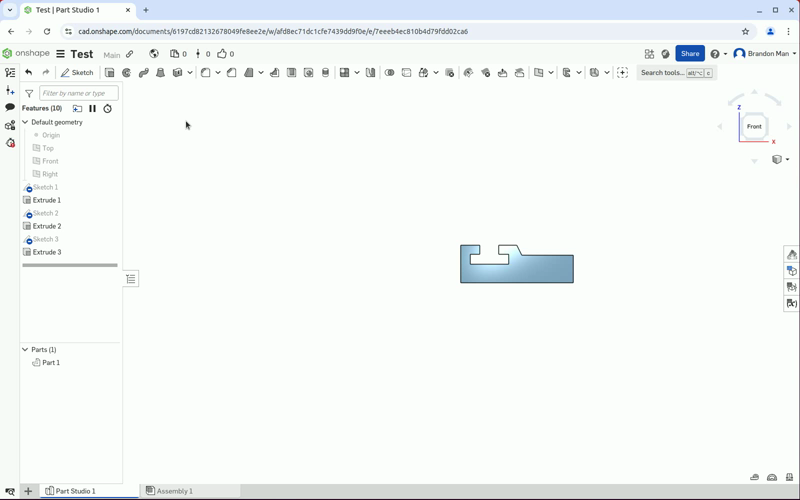
key(shift+h)
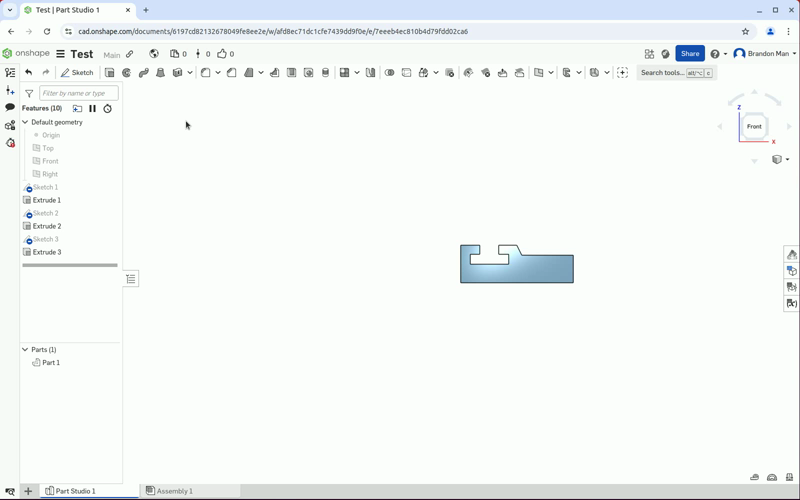
key(shift+h)
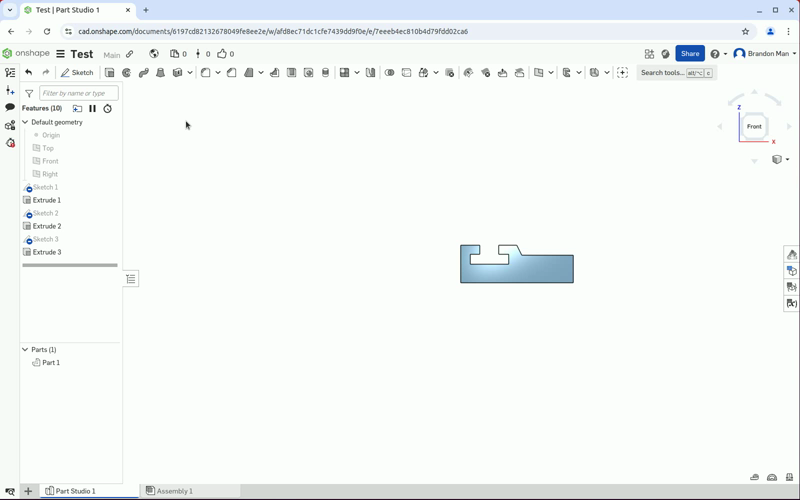
mouse_move(73, 189)
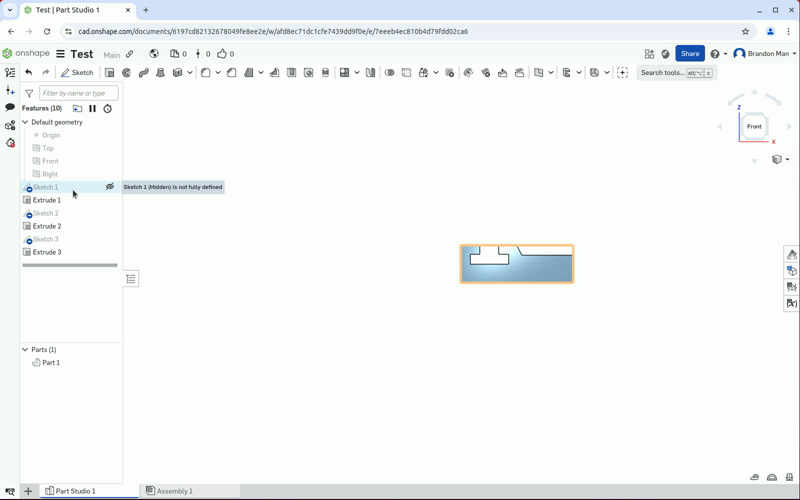
click(73, 189)
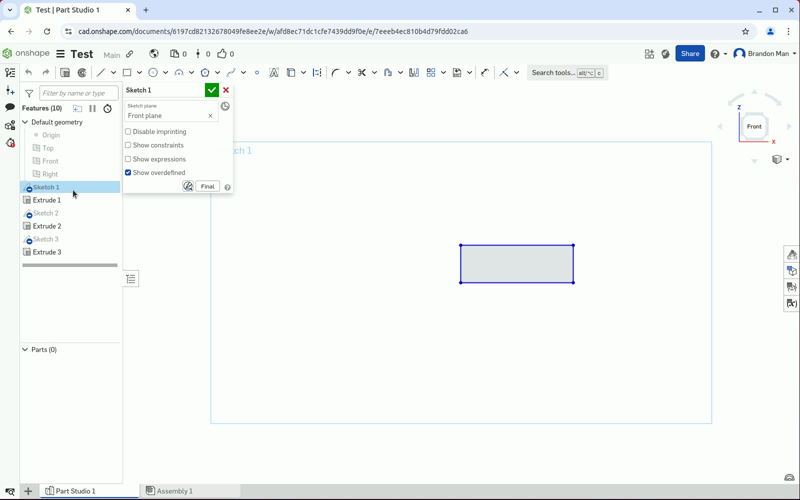
mouse_move(229, 92)
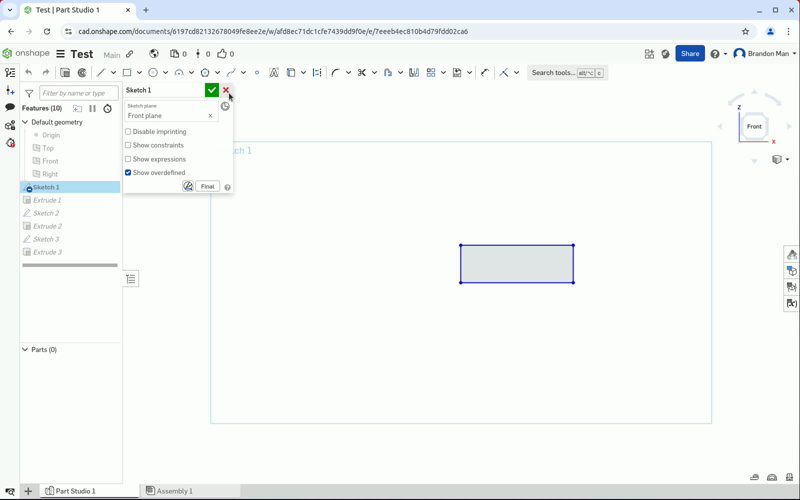
click(229, 92)
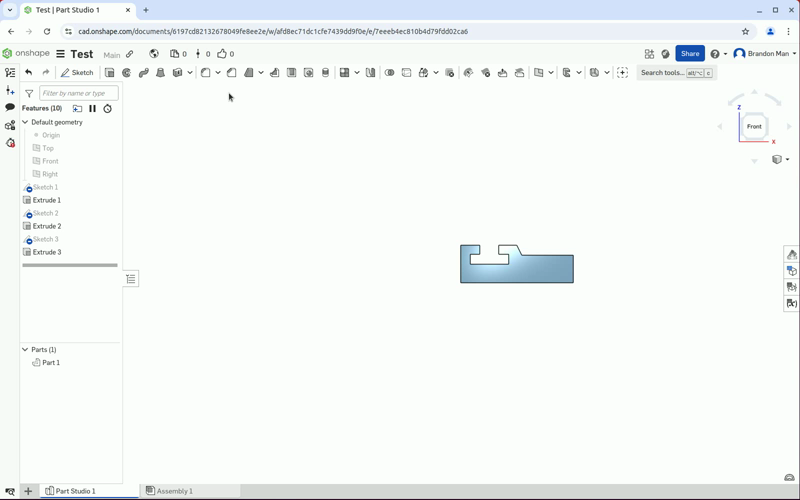
mouse_move(73, 352)
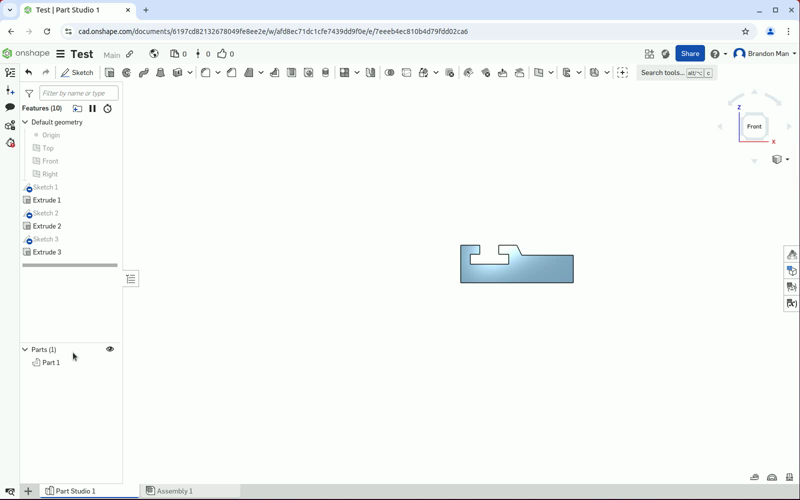
key(y)
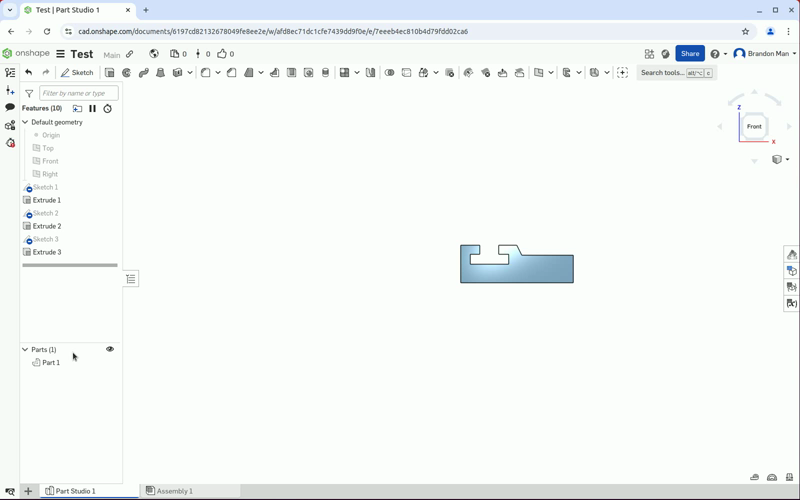
key(shift+p)
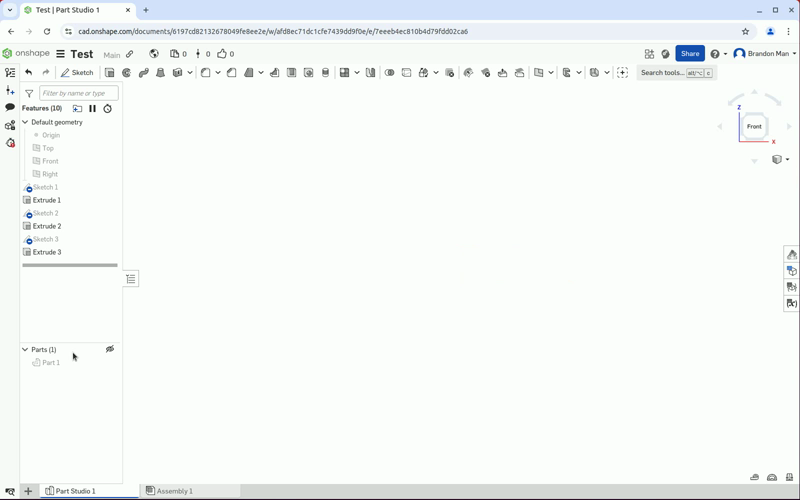
key(space)
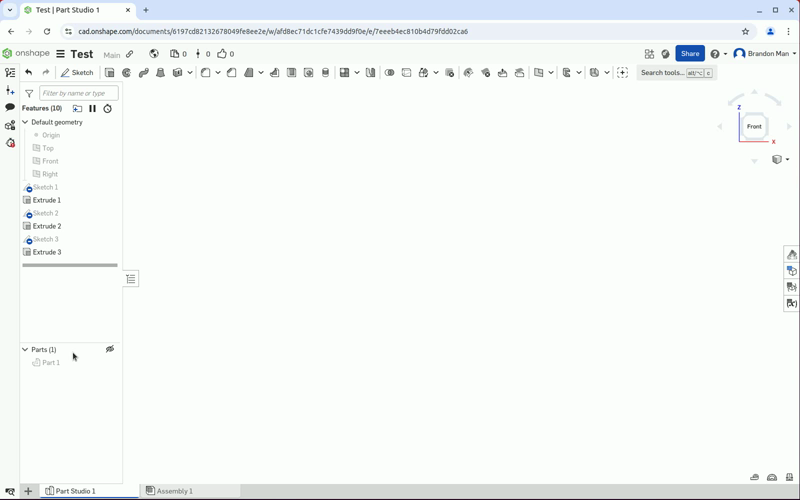
key_down(shift)
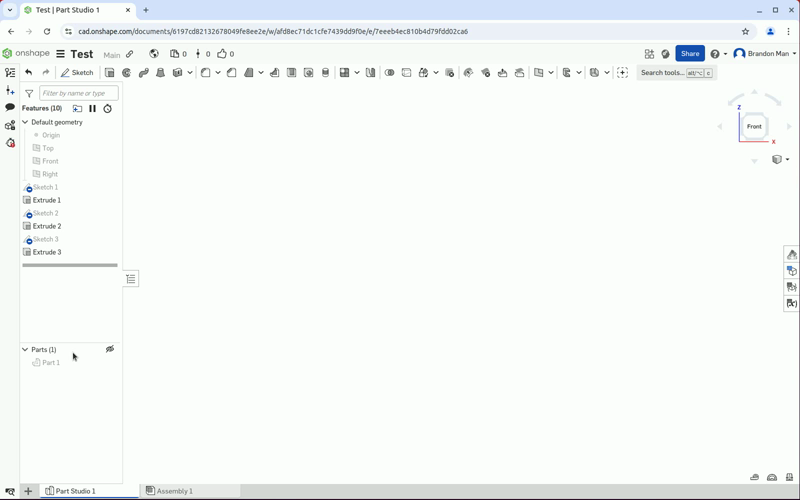
key(left)
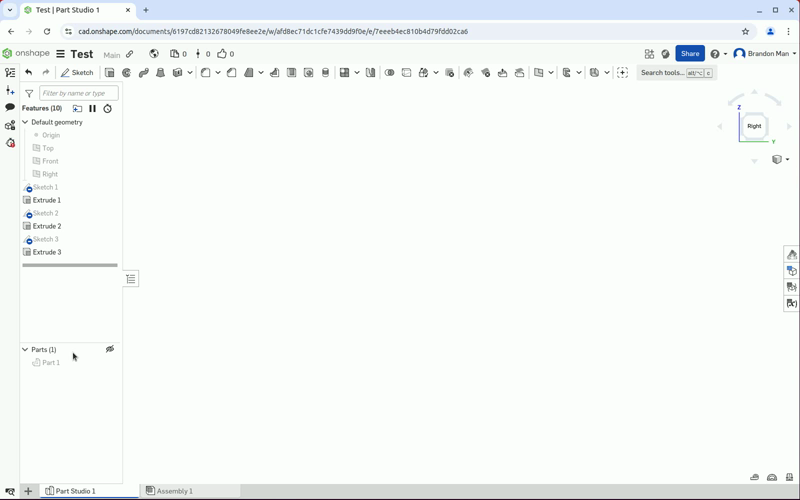
key_up(shift)
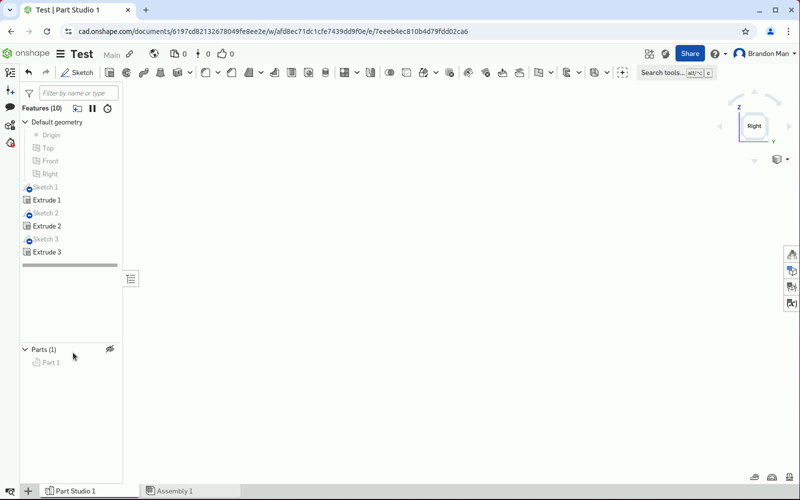
mouse_move(73, 352)
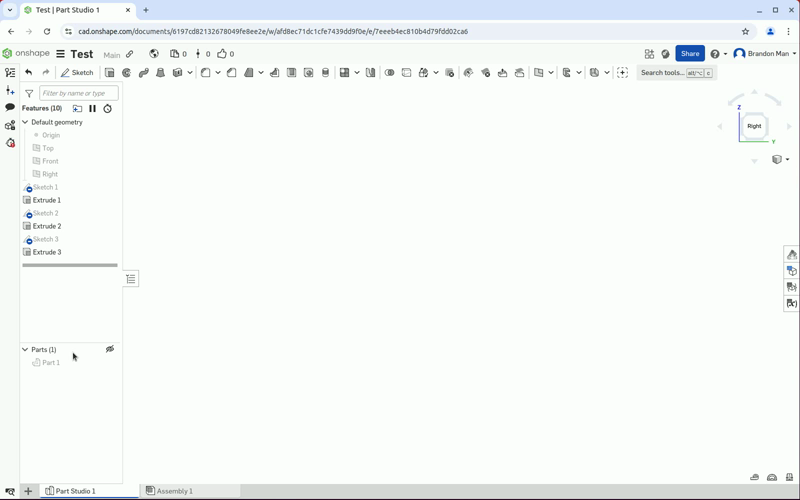
key(shift+y)
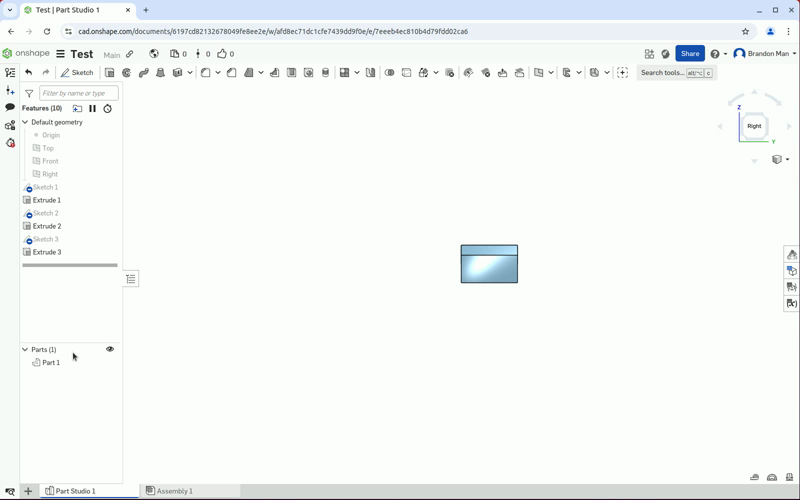
mouse_move(541, 75)
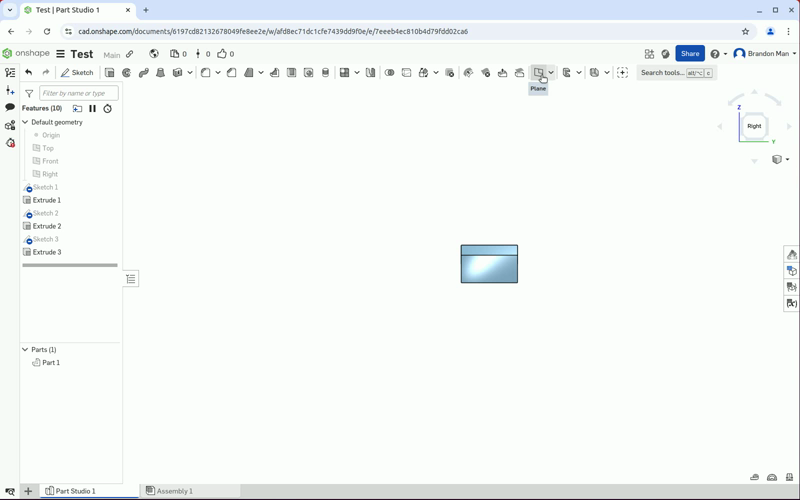
click(541, 75)
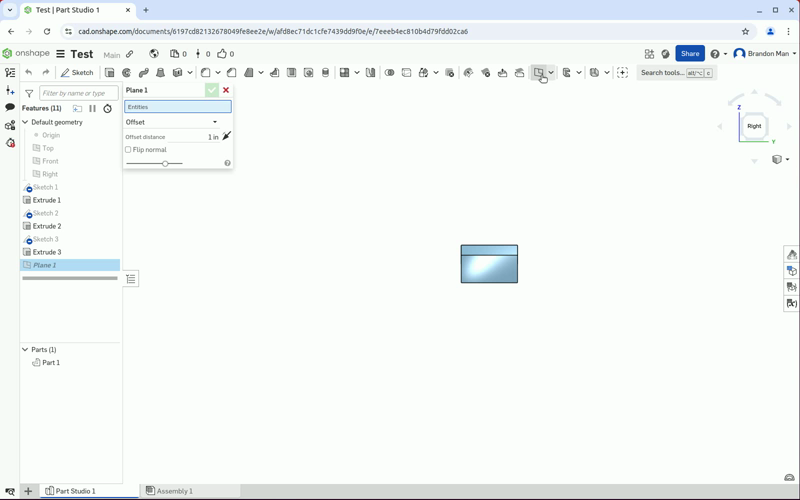
mouse_move(73, 176)
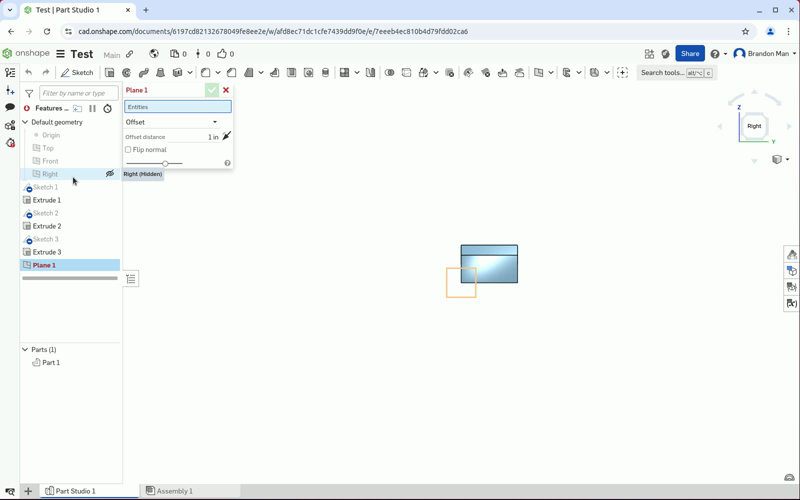
click(73, 176)
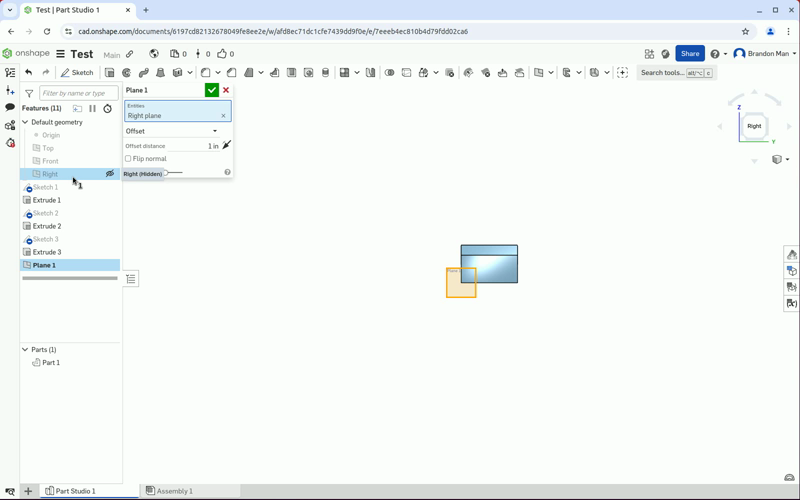
key(tab, 2)
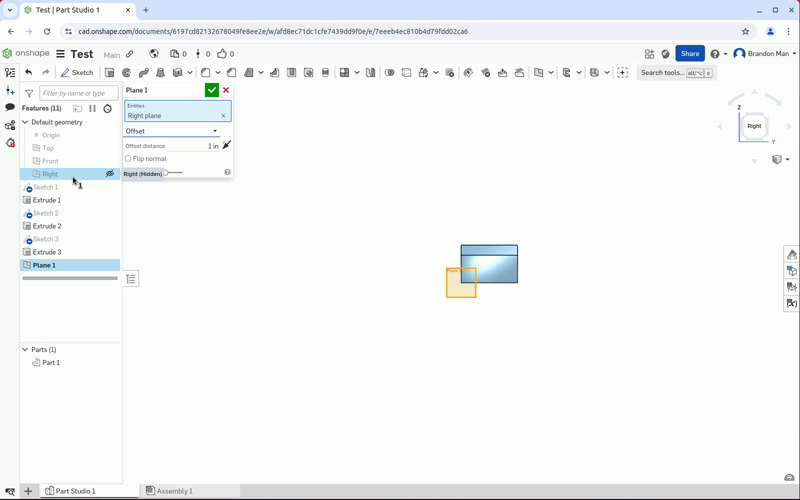
text(23.108)
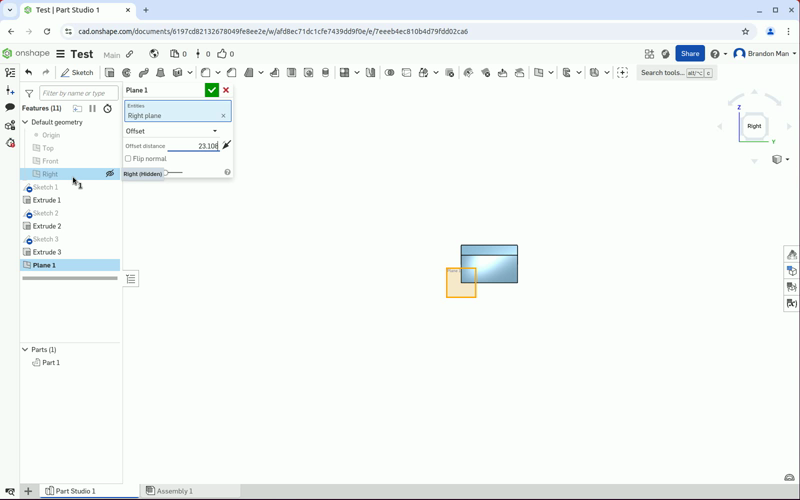
key(enter, 2)
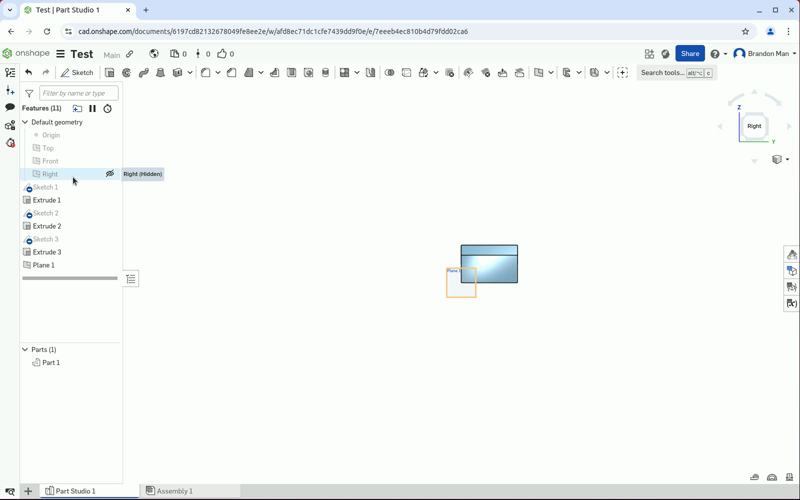
key(shift+s)
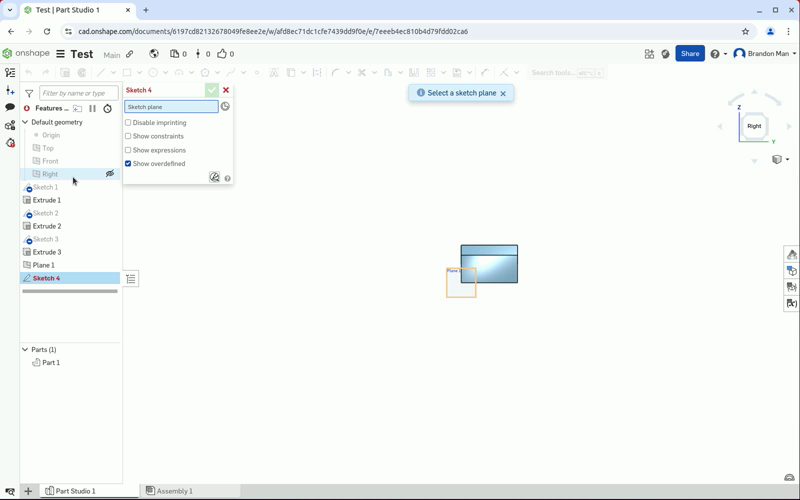
mouse_move(73, 267)
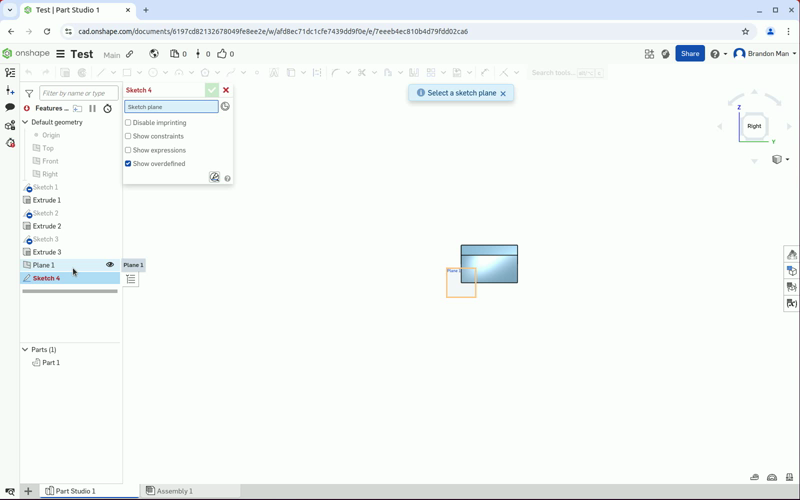
click(73, 267)
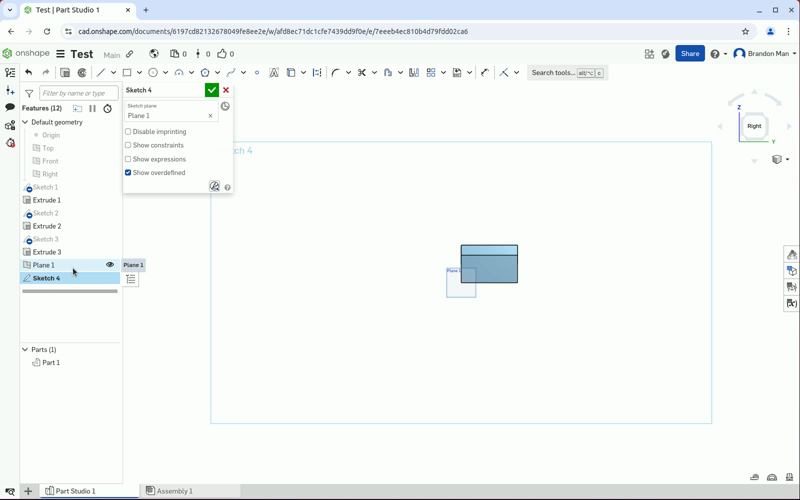
mouse_move(73, 352)
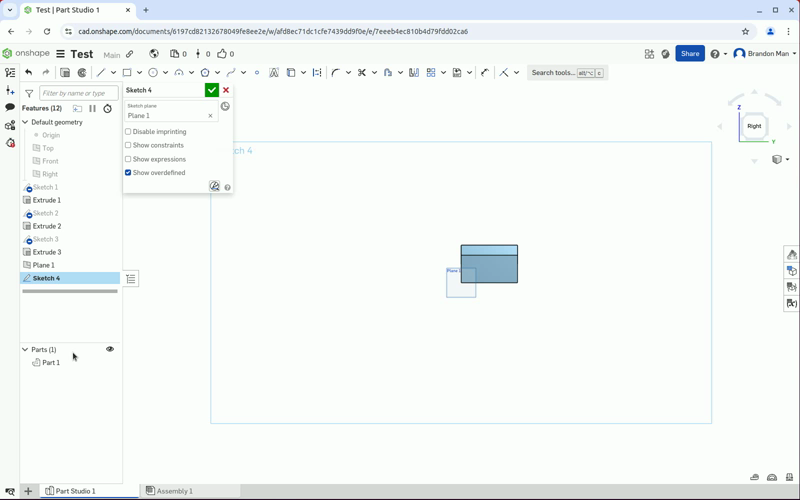
key(y)
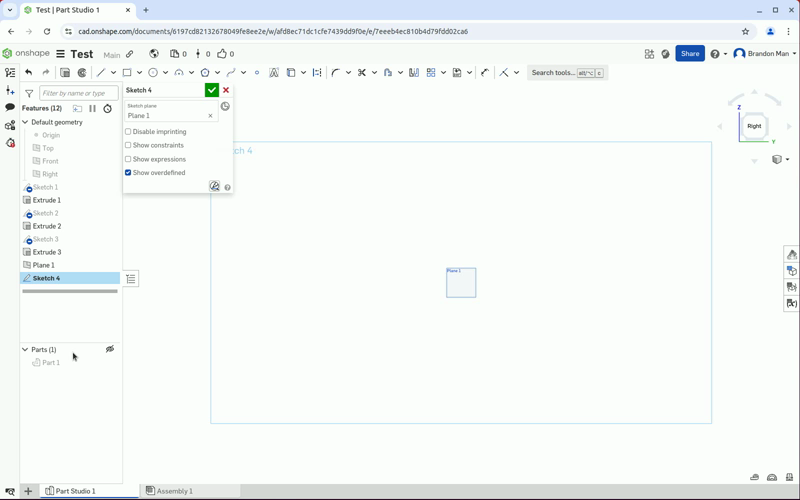
key(l)
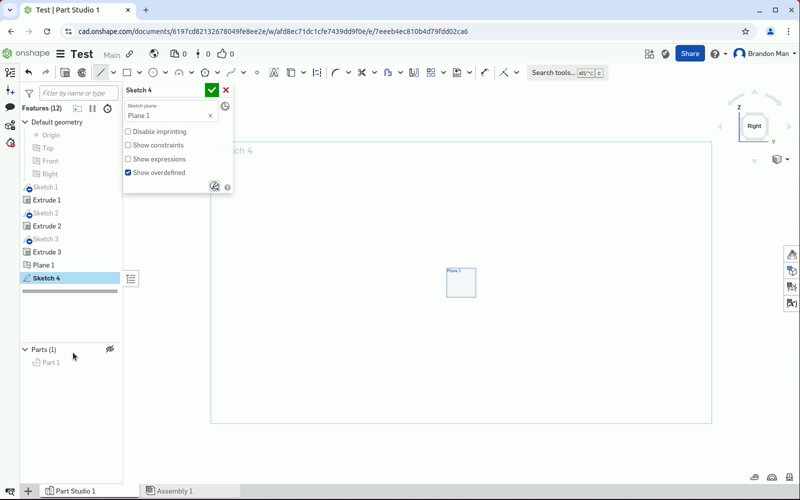
key_down(shift)
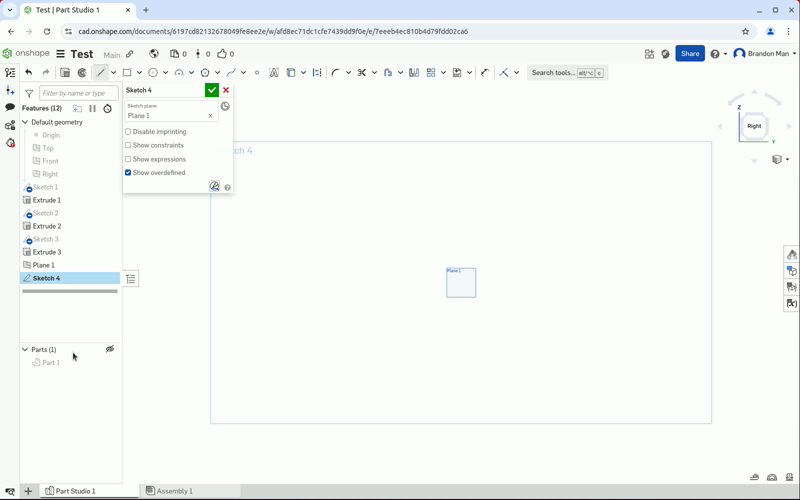
mouse_move(470, 273)
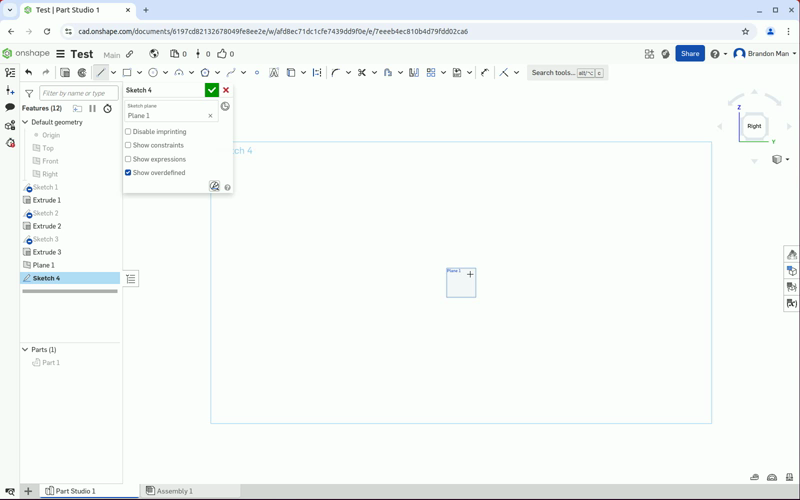
click(470, 273)
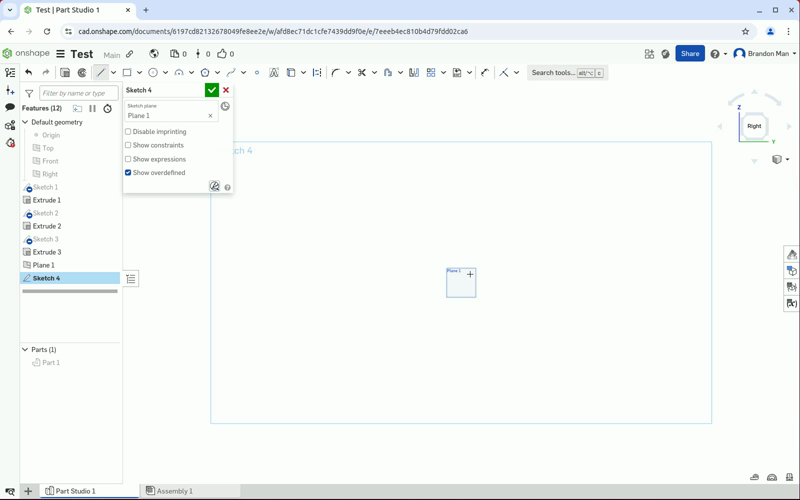
key_up(shift)
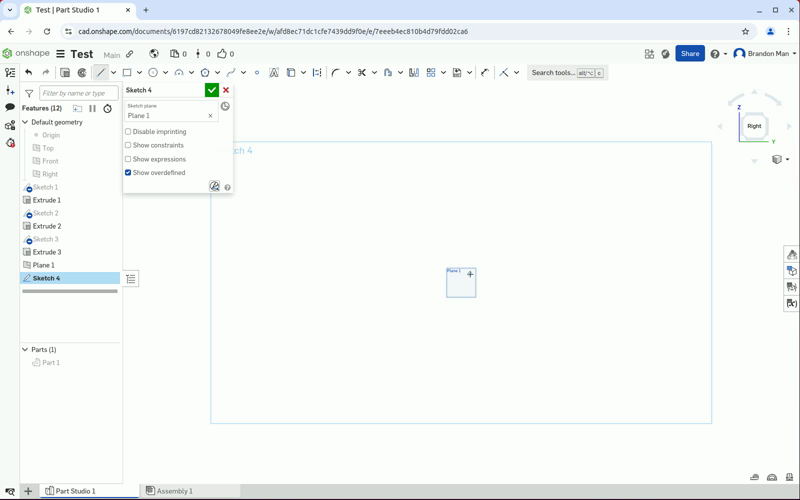
key_down(shift)
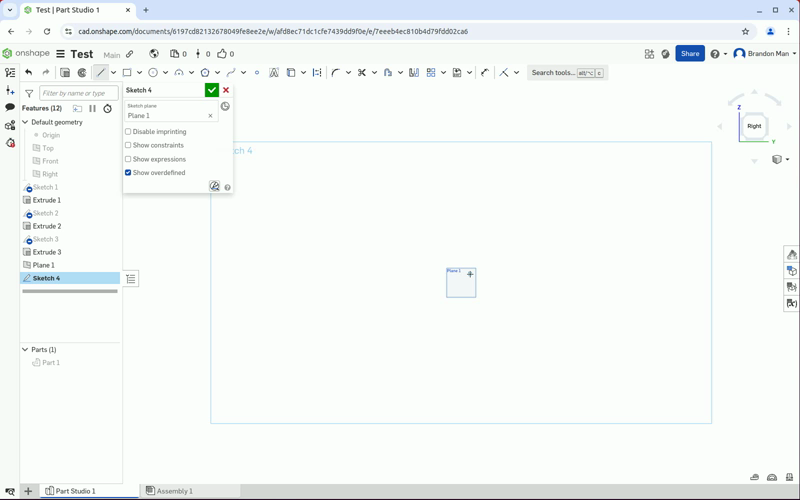
mouse_move(500, 273)
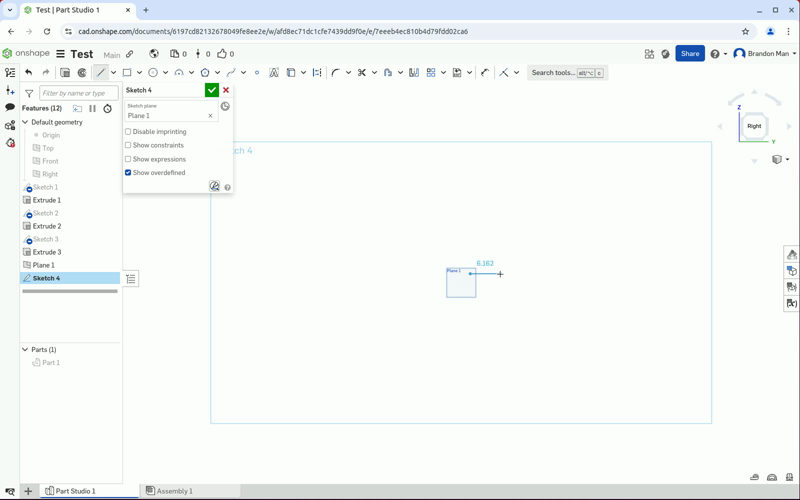
mouse_move(479, 283)
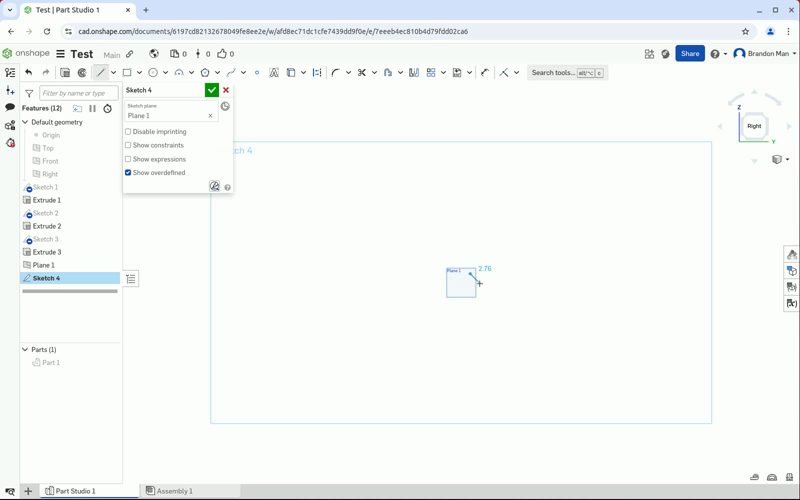
click(479, 283)
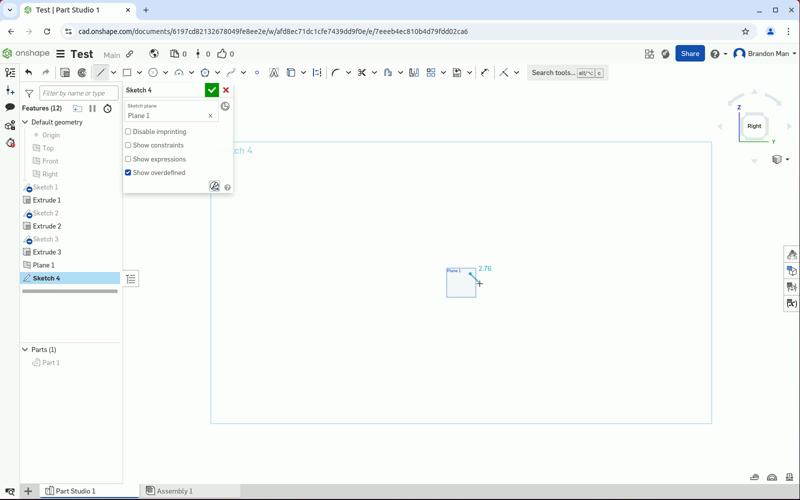
key_up(shift)
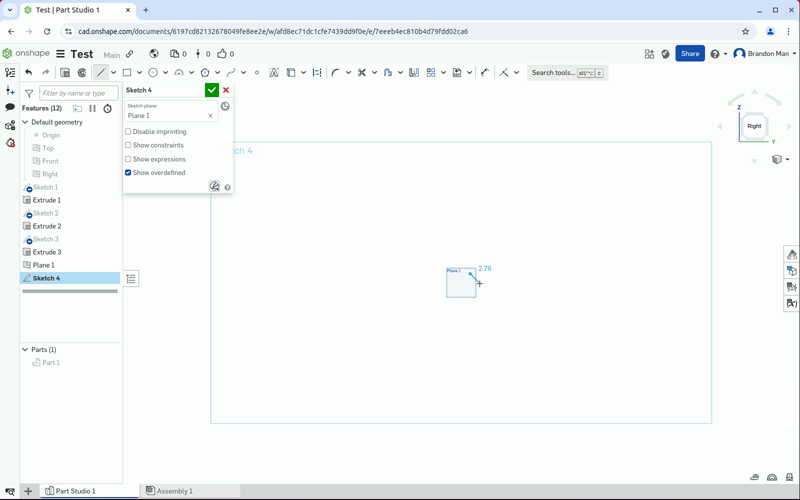
key_down(shift)
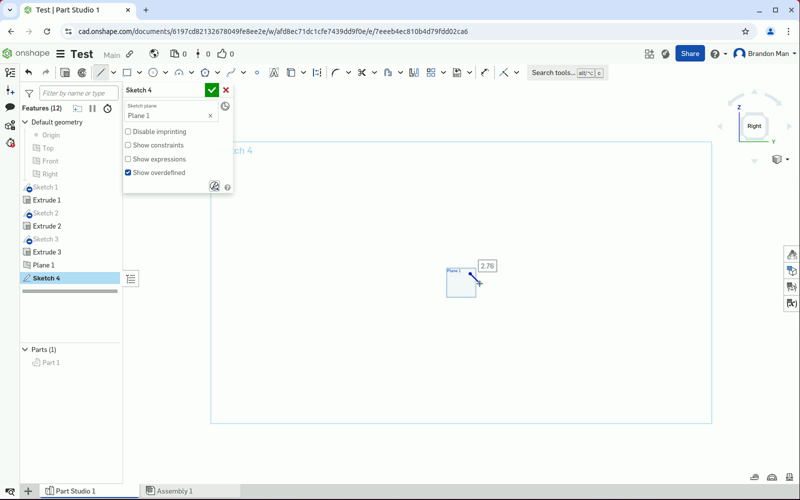
mouse_move(509, 283)
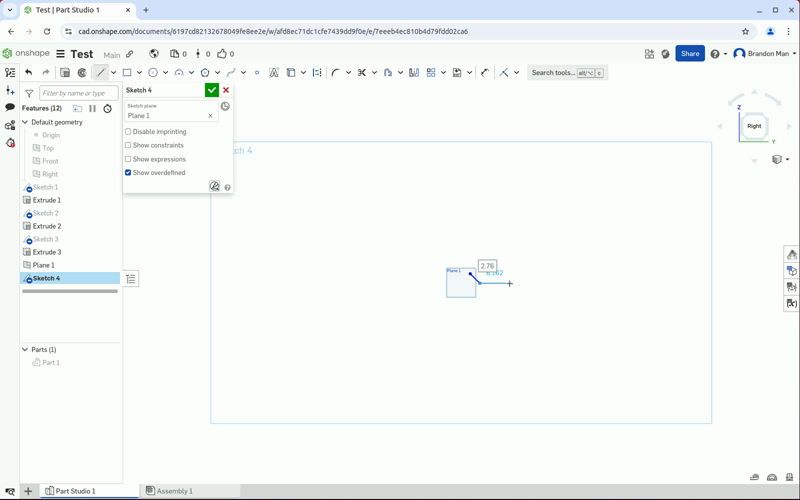
mouse_move(498, 283)
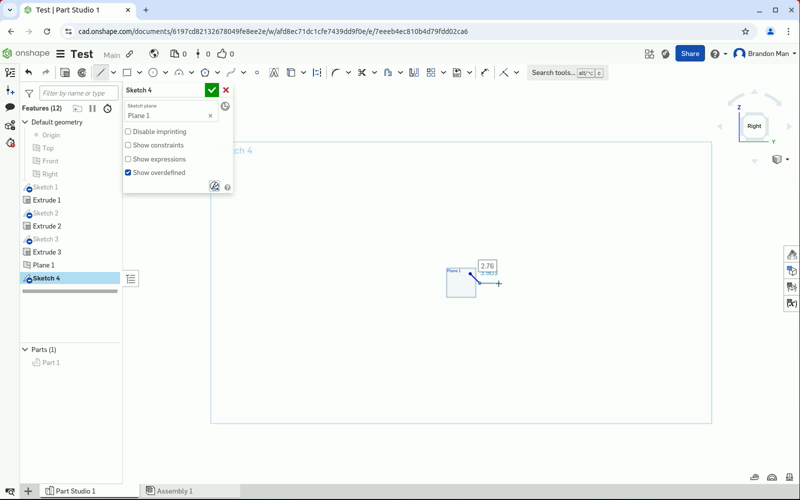
click(498, 283)
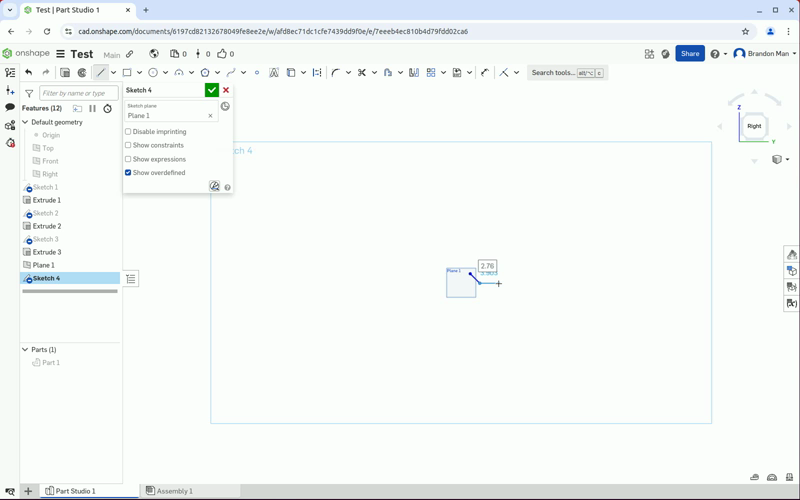
key_up(shift)
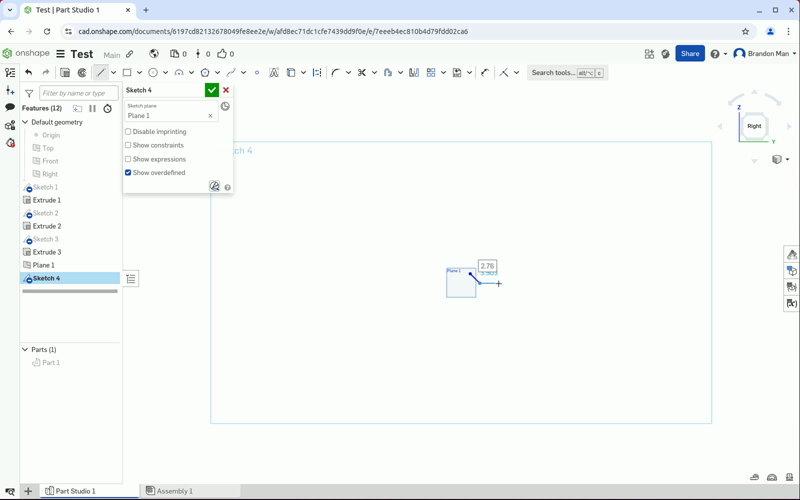
key_down(shift)
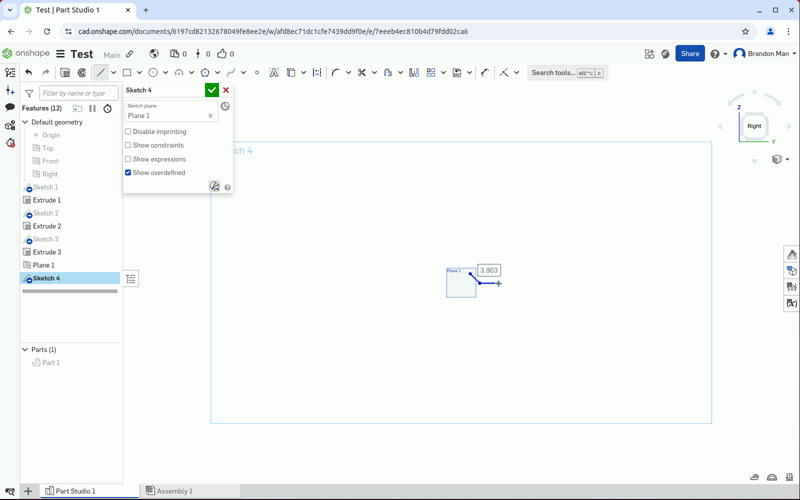
mouse_move(528, 283)
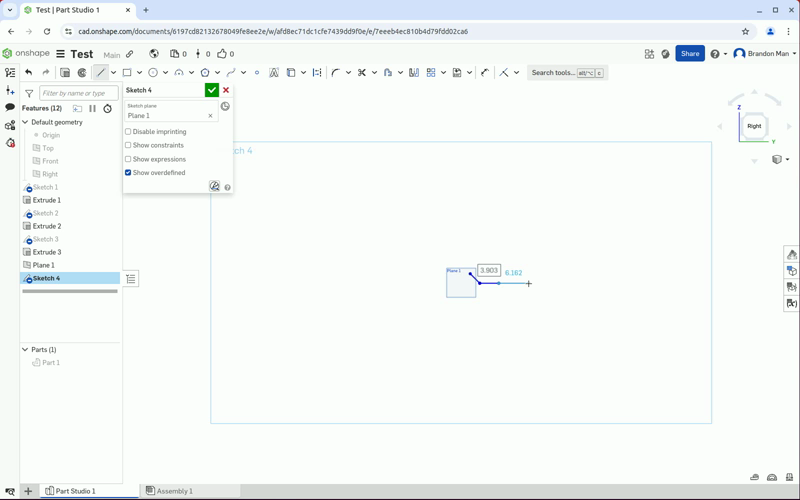
mouse_move(508, 273)
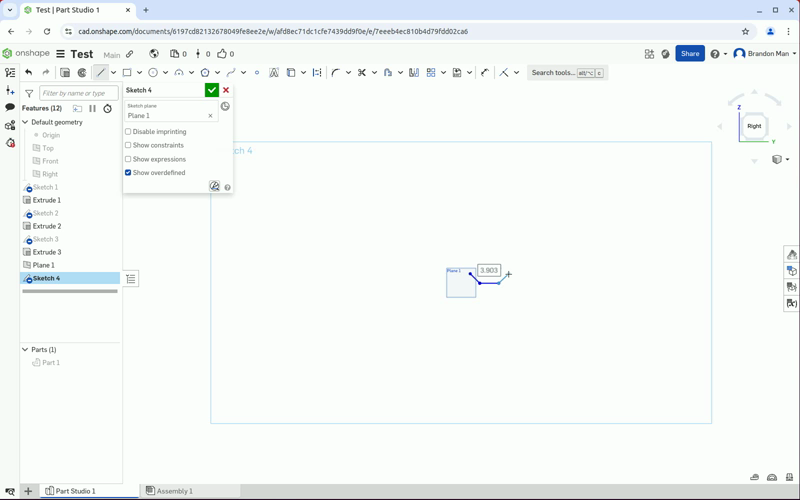
click(508, 273)
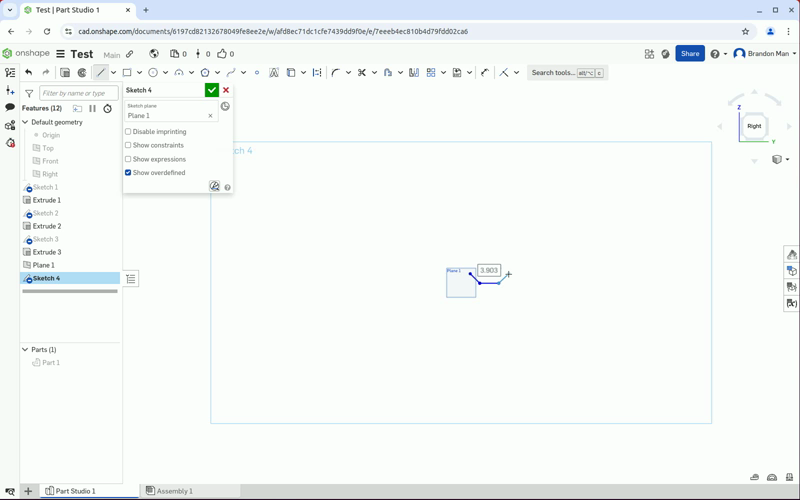
key_up(shift)
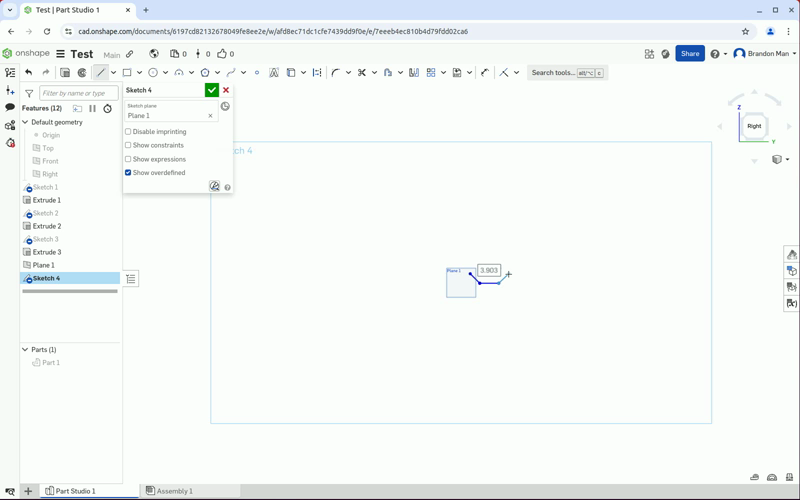
mouse_move(538, 273)
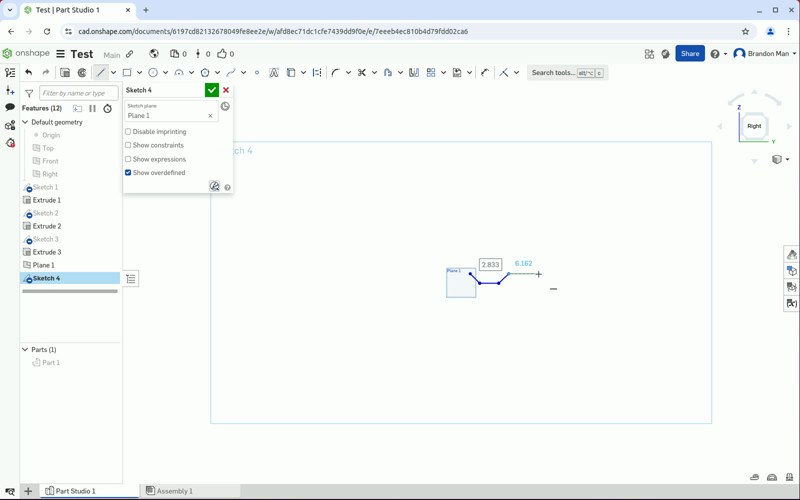
key_down(shift)
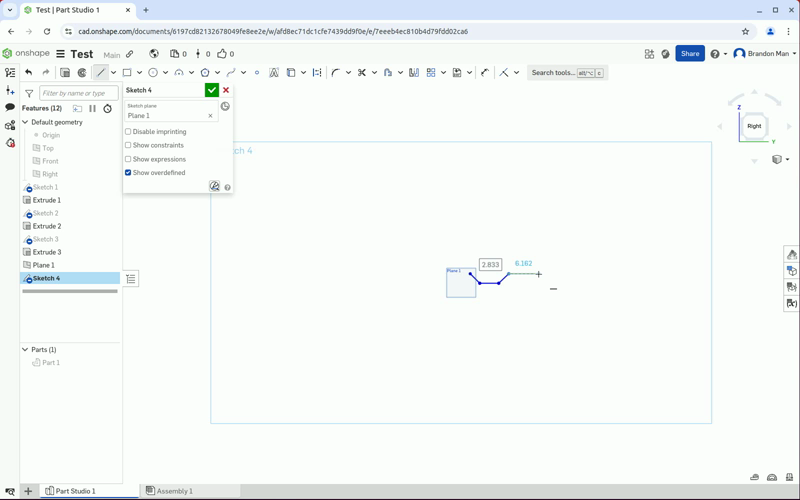
mouse_move(470, 273)
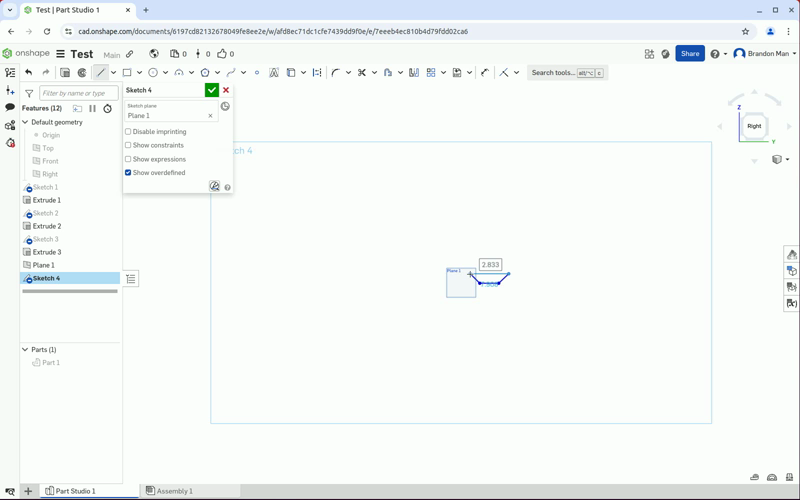
key_up(shift)
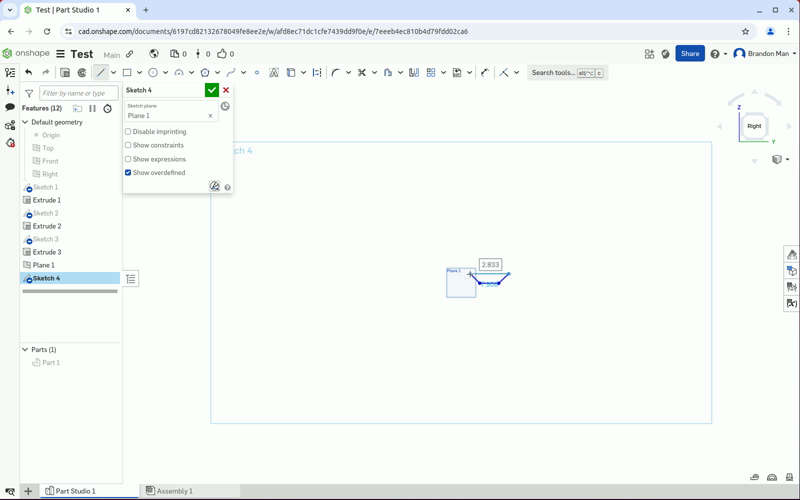
click(470, 273)
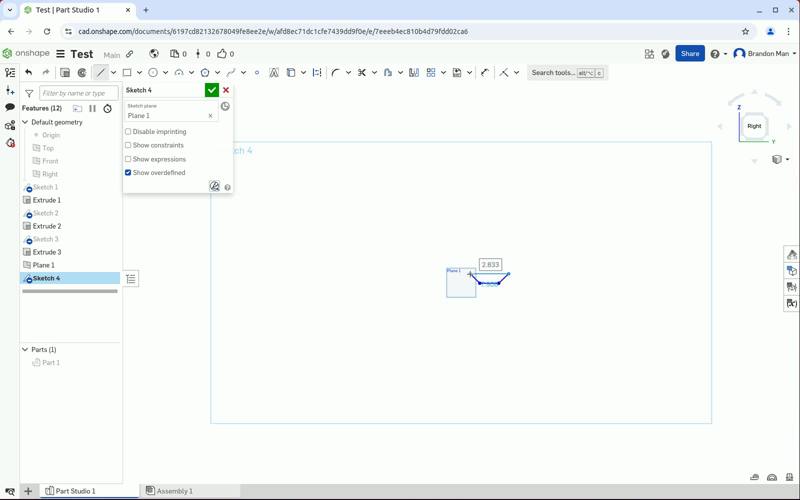
key(esc)
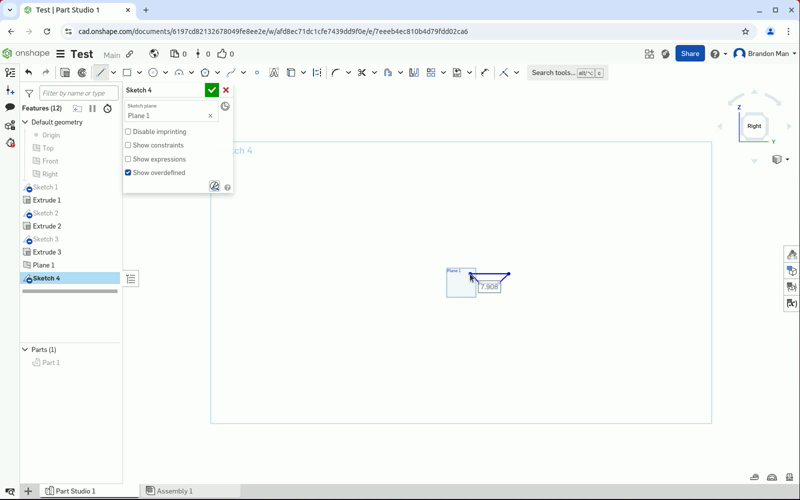
mouse_move(491, 274)
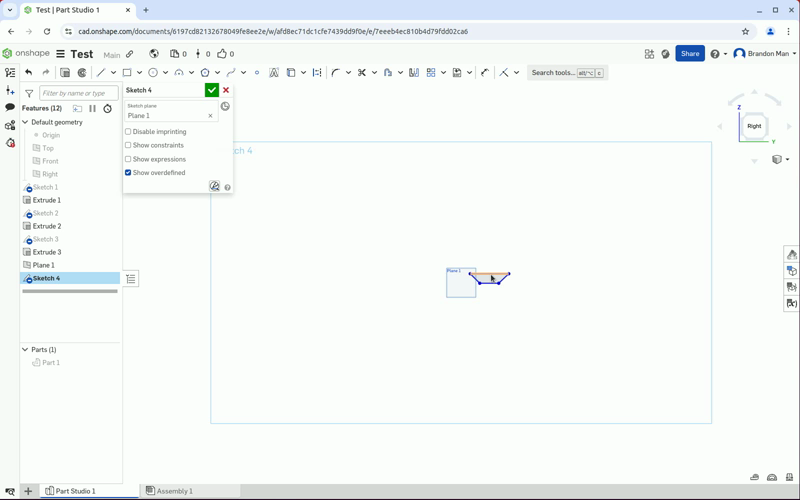
scroll(6)
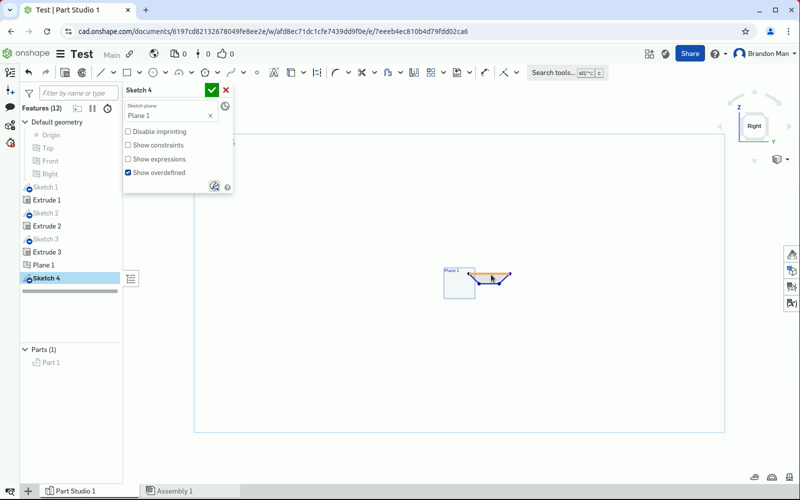
scroll(6)
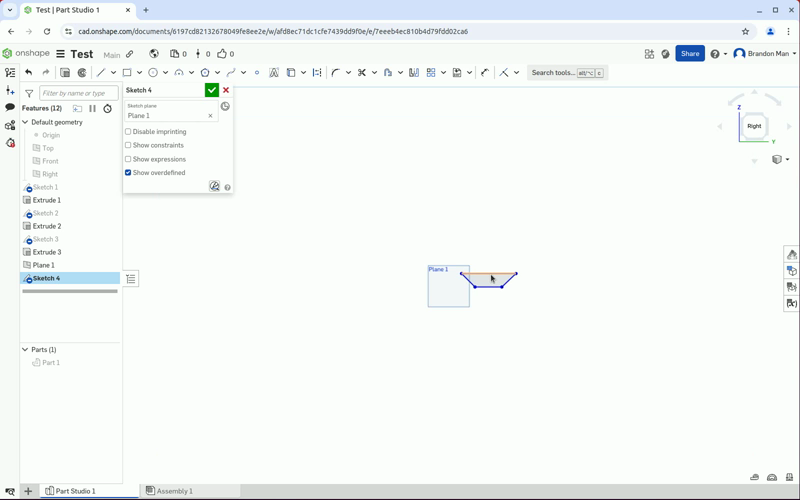
scroll(6)
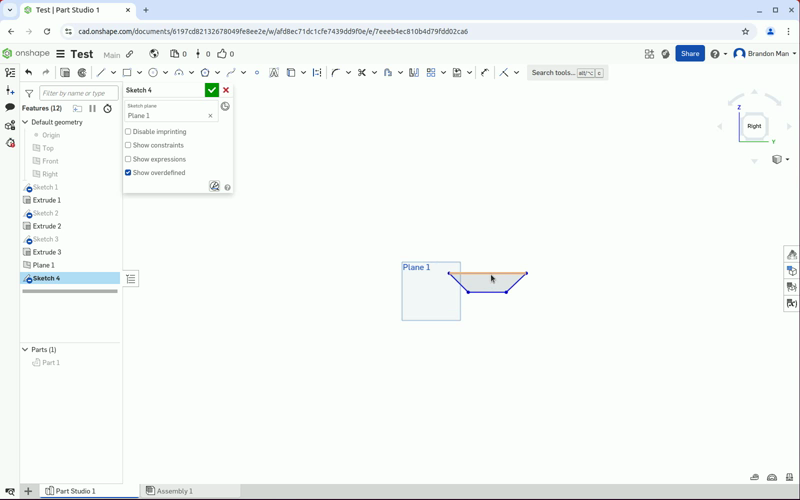
scroll(6)
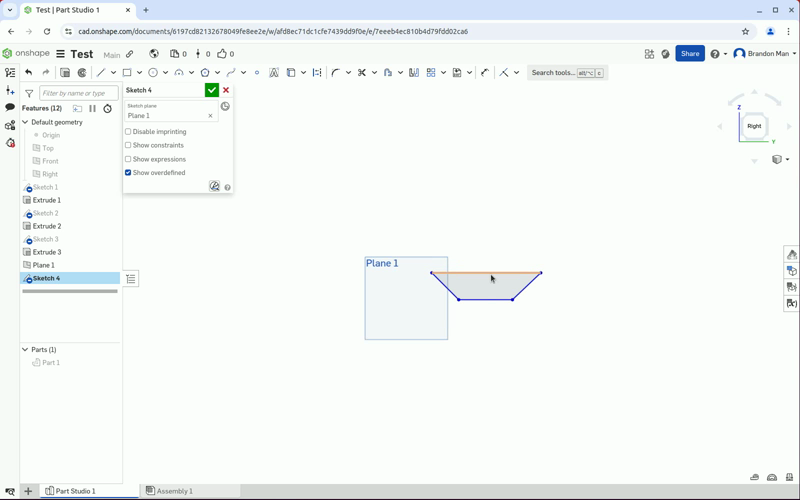
scroll(6)
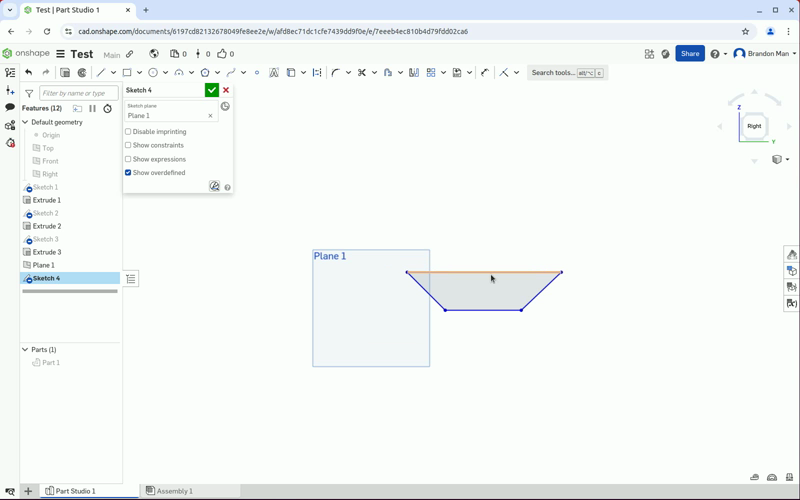
scroll(6)
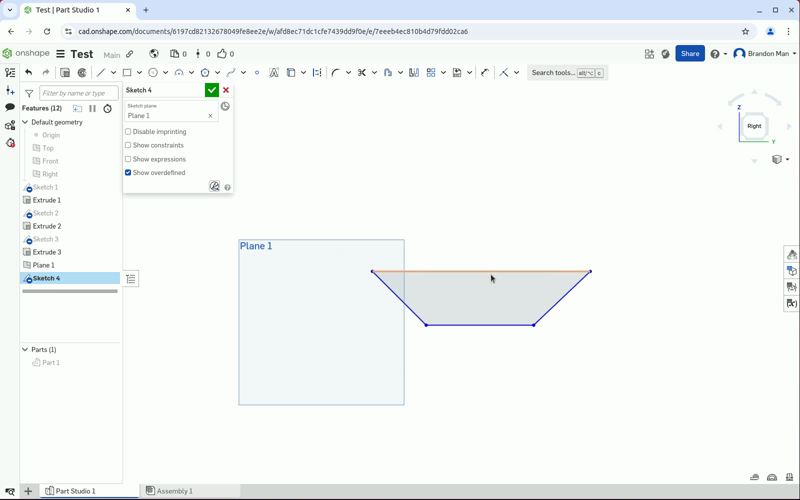
scroll(6)
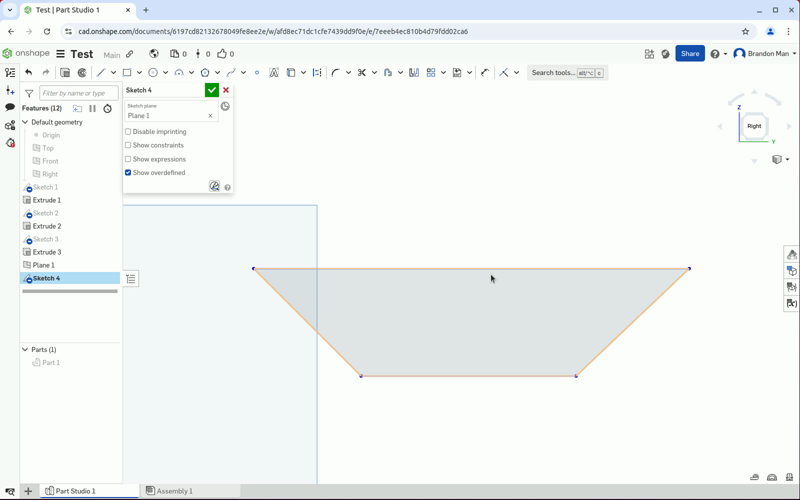
click(491, 274)
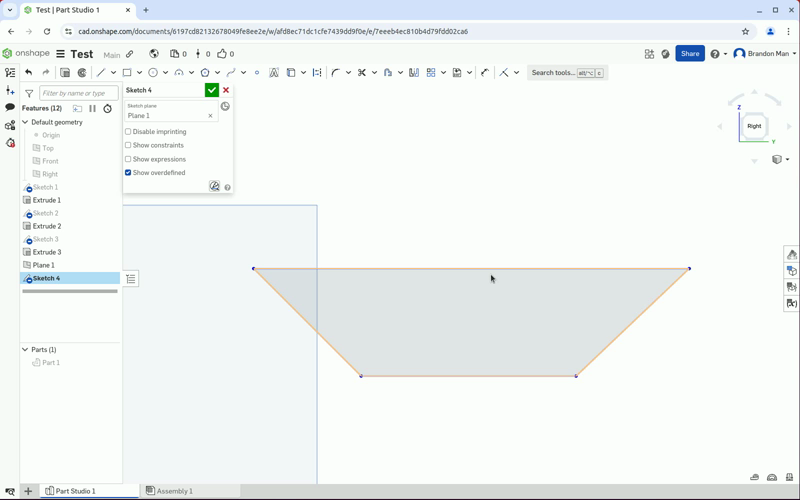
scroll(-6)
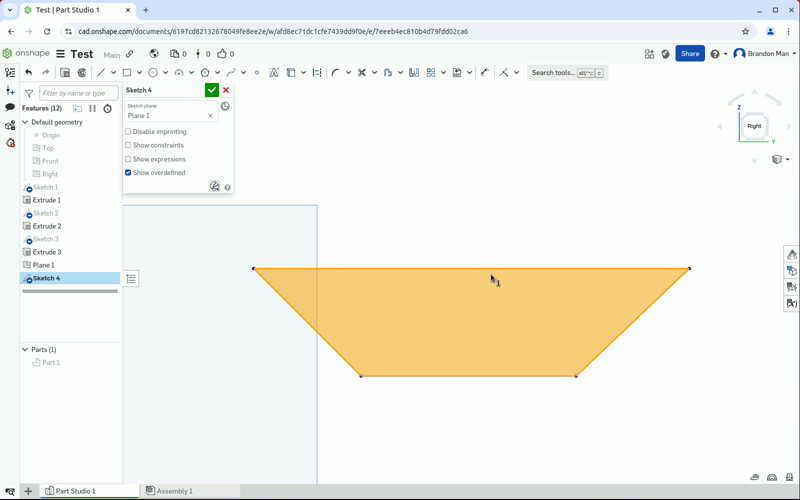
scroll(-6)
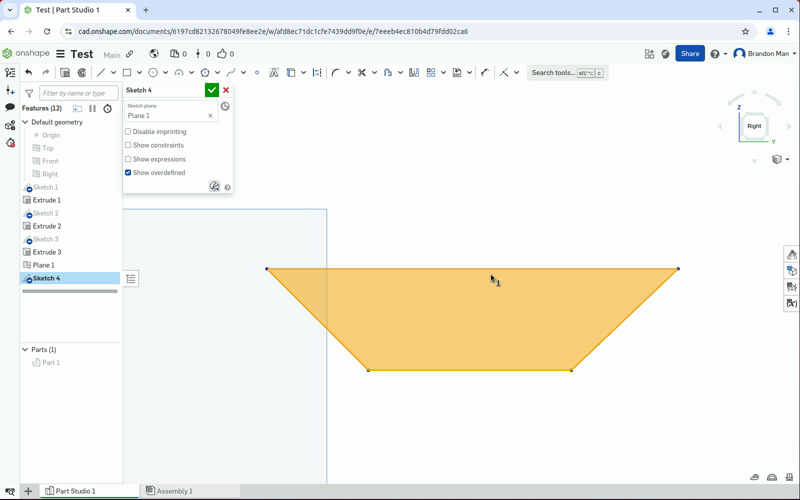
scroll(-6)
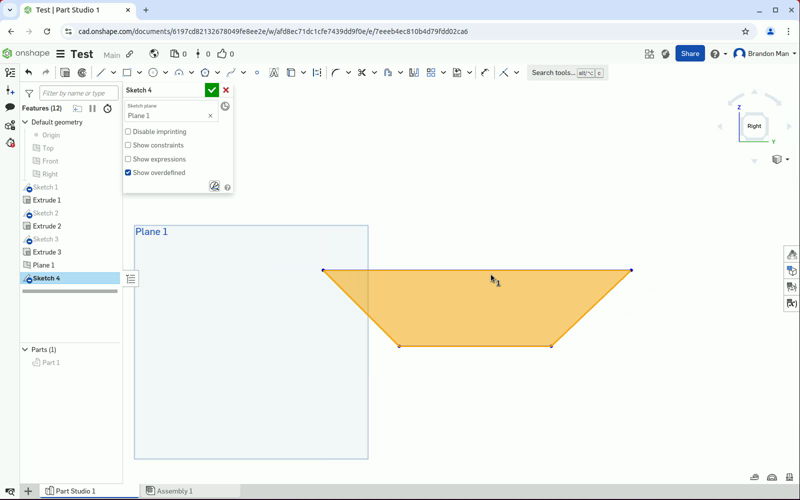
scroll(-6)
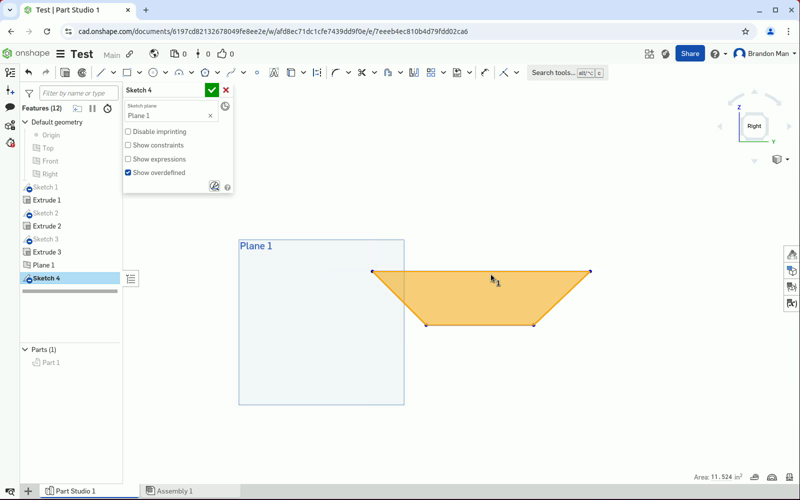
scroll(-6)
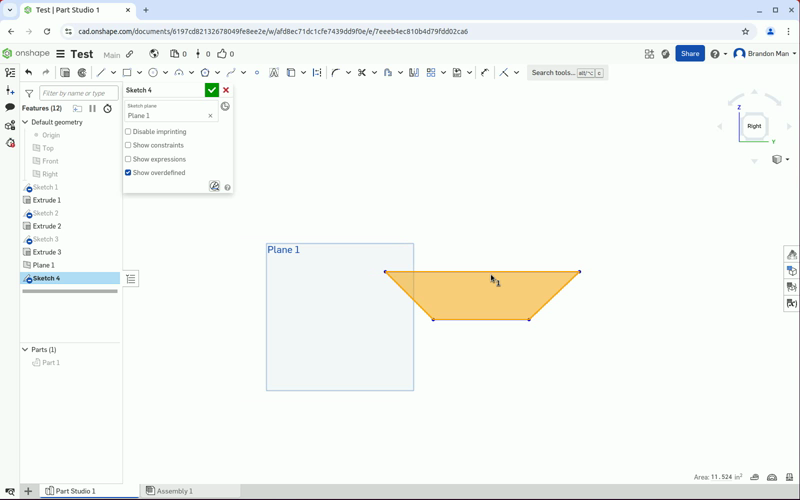
scroll(-6)
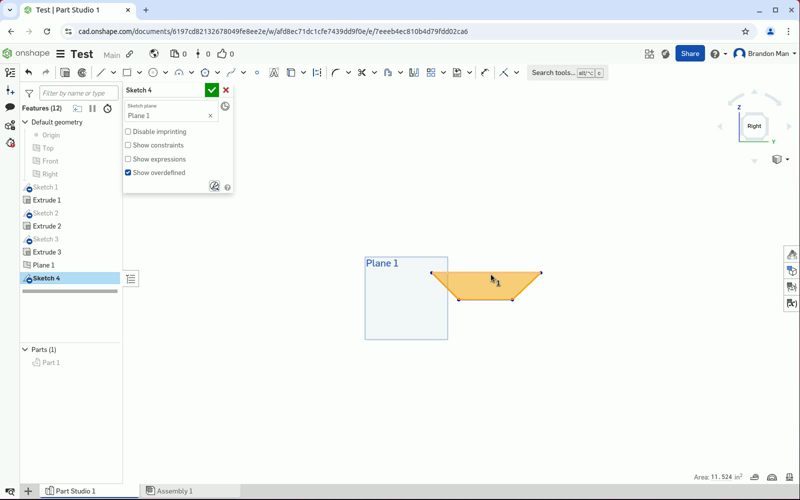
scroll(-6)
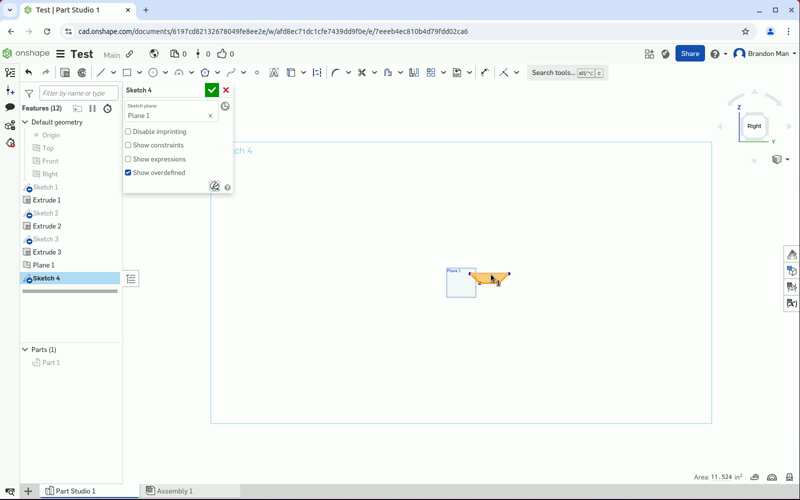
mouse_move(73, 352)
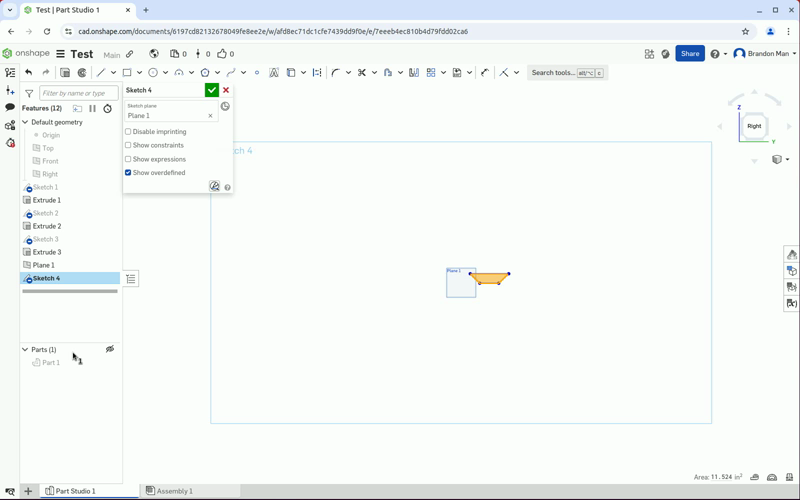
key(shift+y)
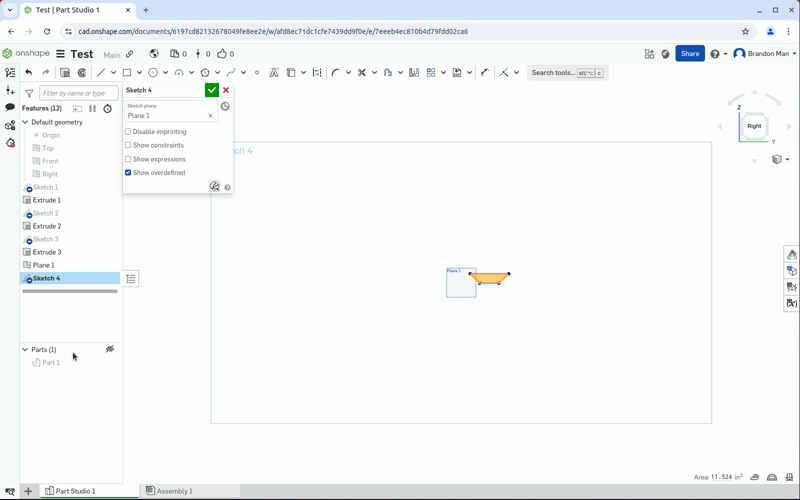
key(shift+e)
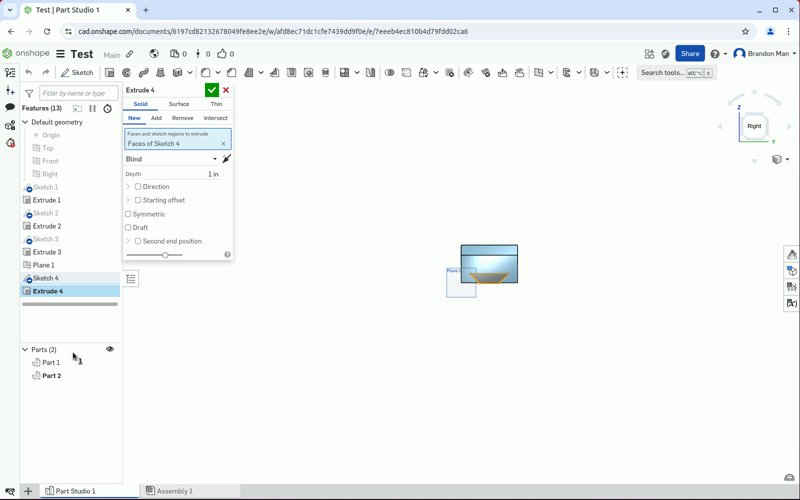
mouse_move(143, 106)
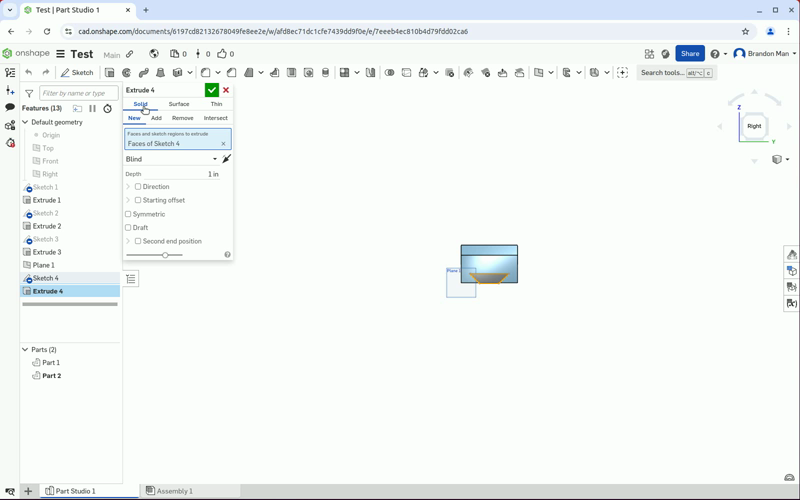
click(143, 106)
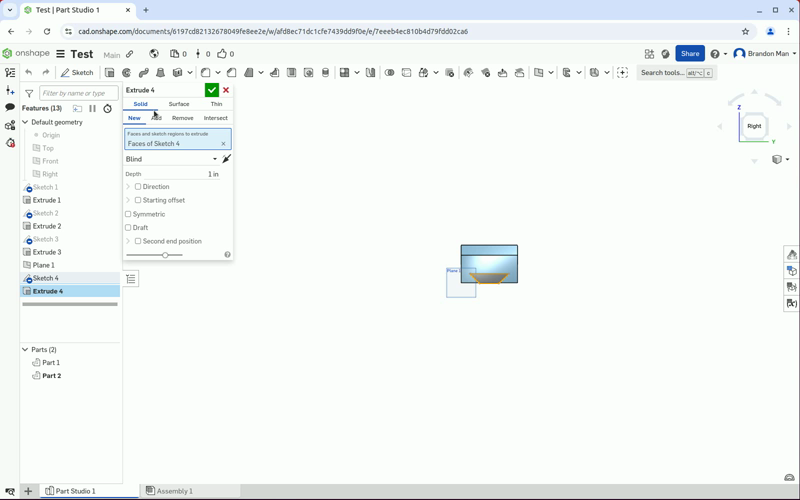
mouse_move(186, 120)
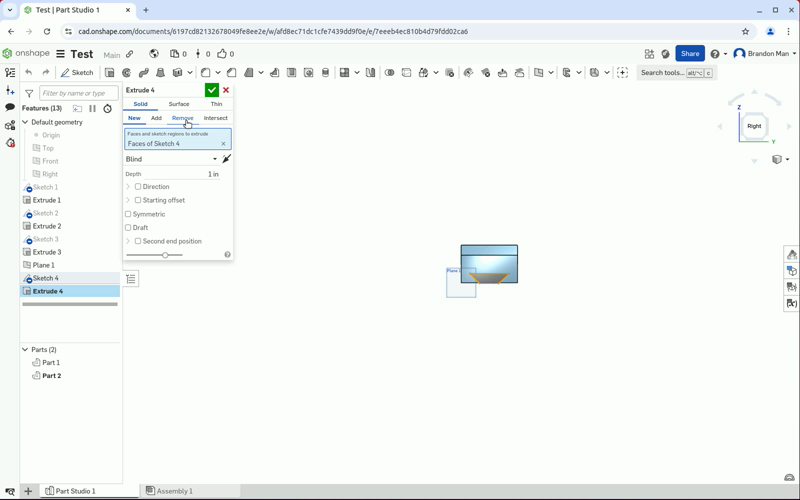
click(186, 120)
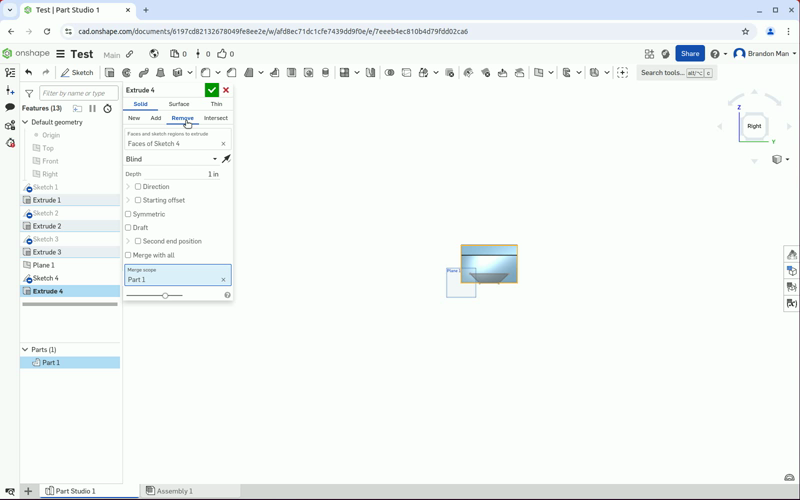
key(tab, 4)
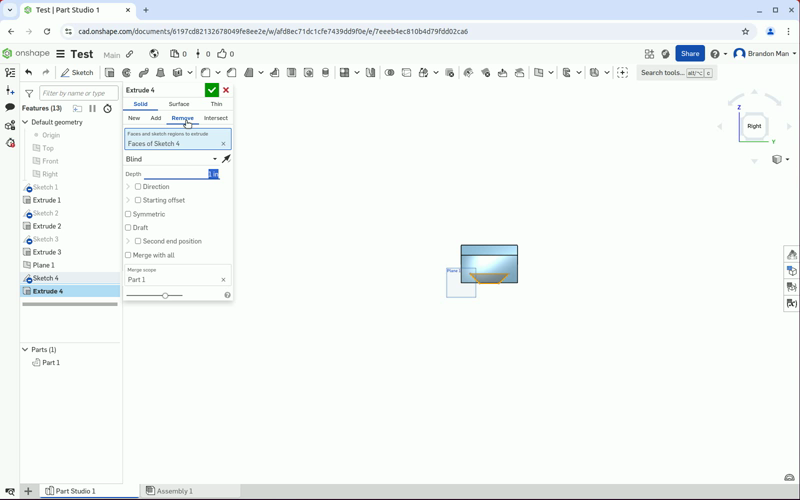
text(23.108)
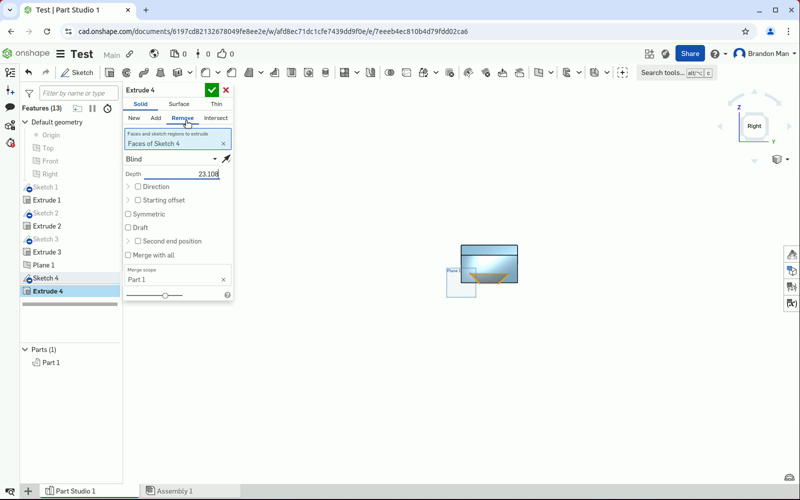
key(tab, 6)
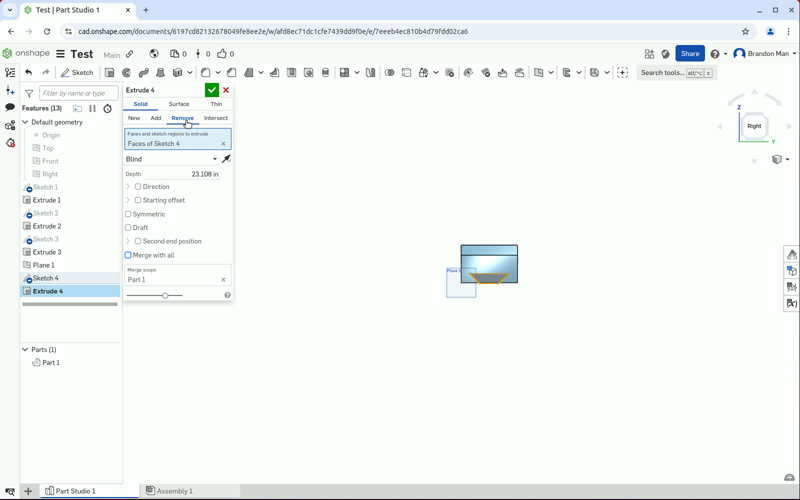
key(space)
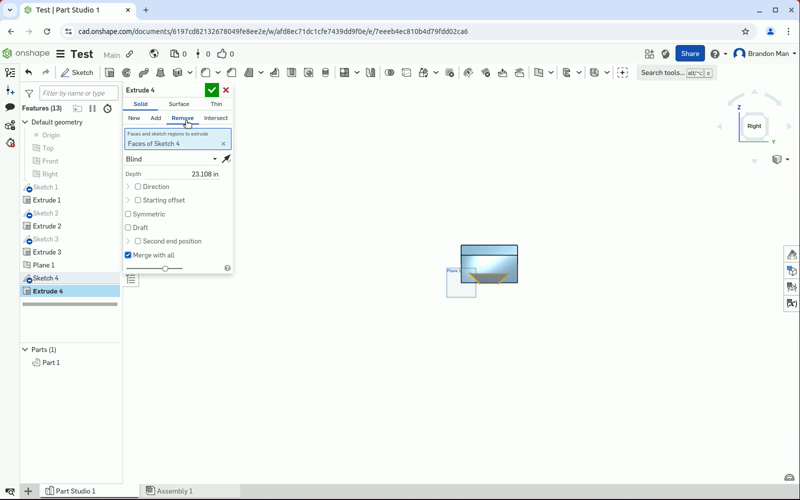
key(enter)
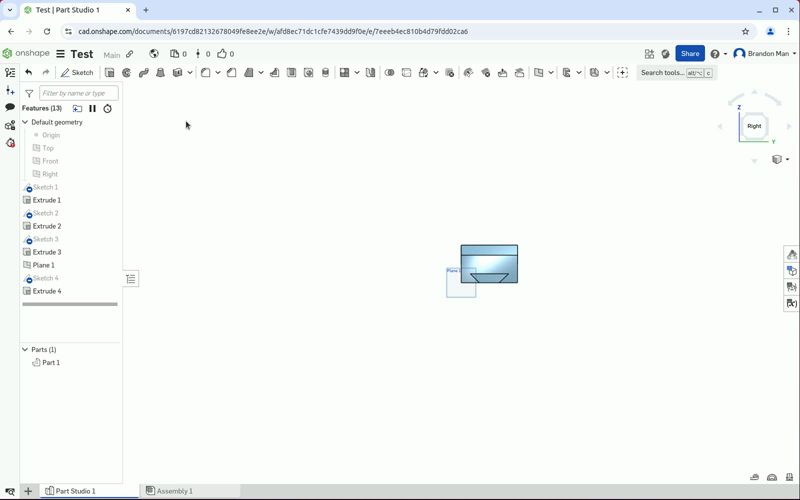
key(shift+h)
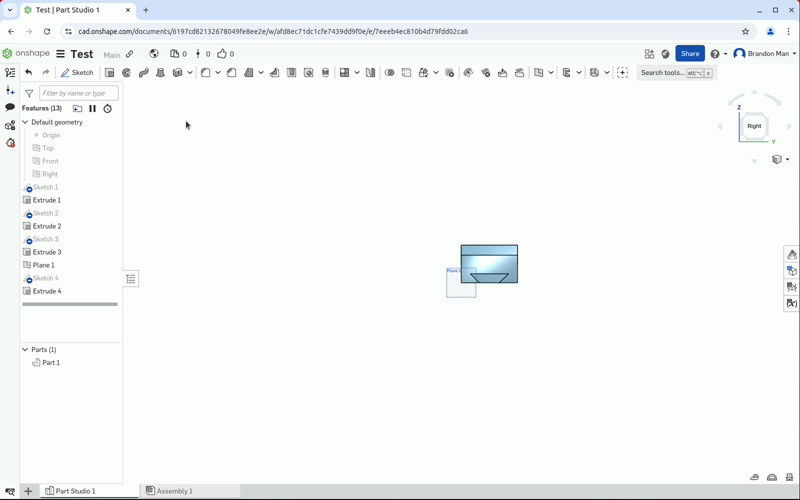
key(shift+h)
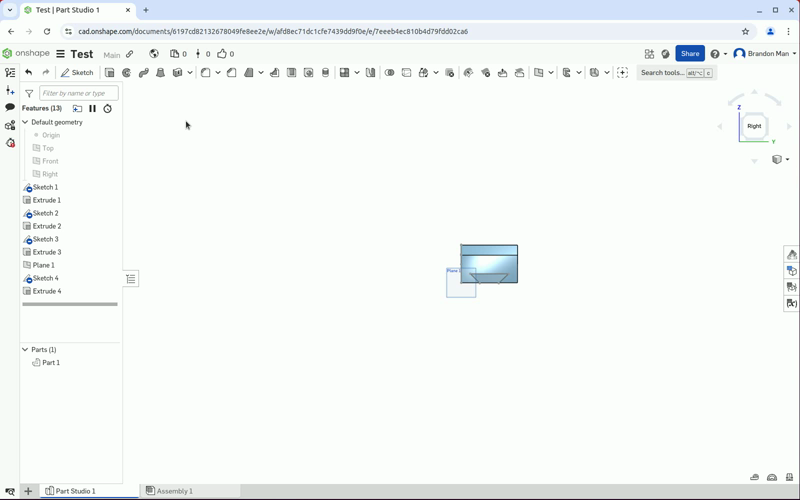
key(shift+7)
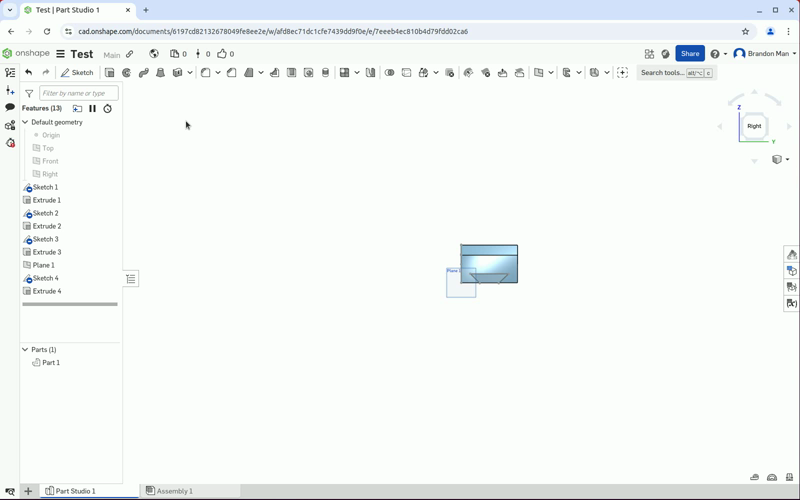
key(right, 2)
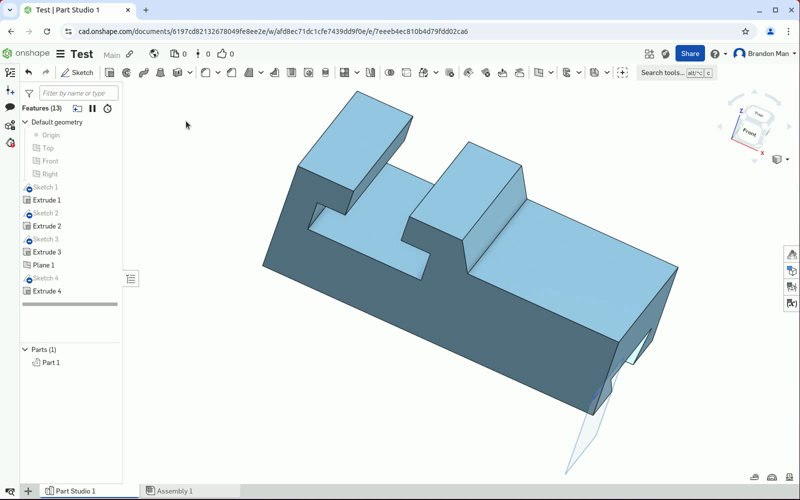
key(down, 2)
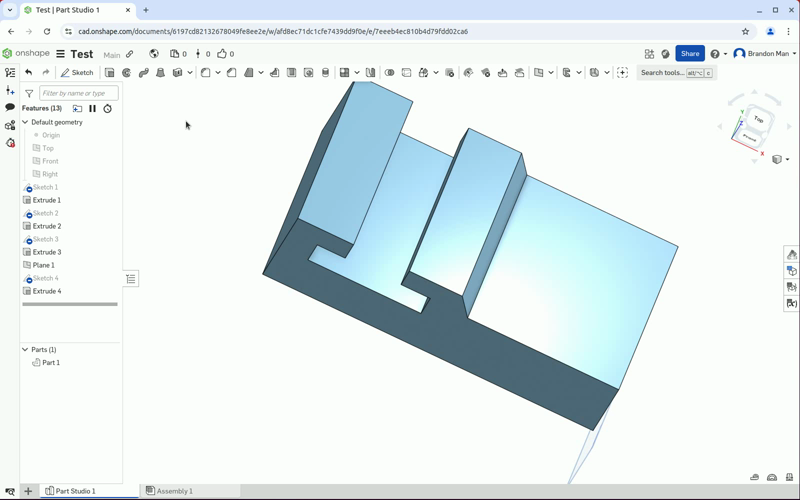
key(up, 2)
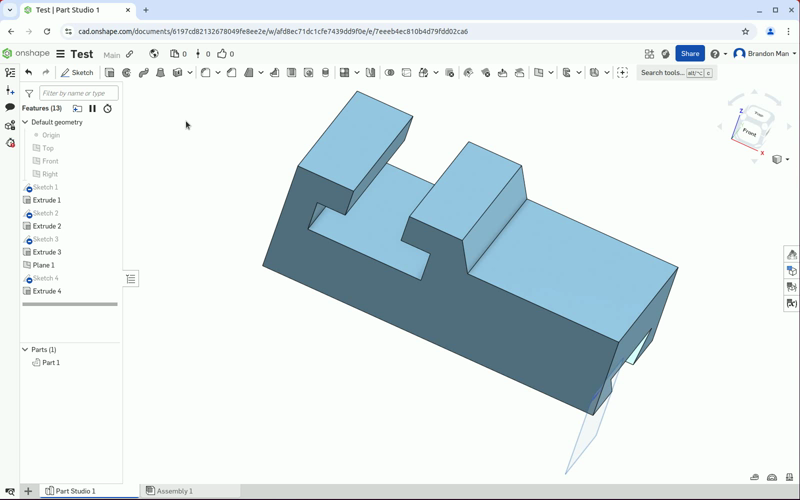
key(left, 2)
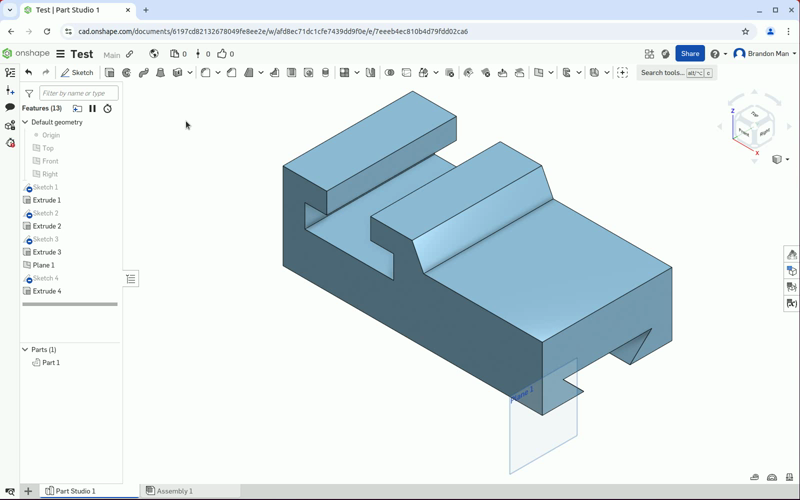
mouse_move(73, 189)
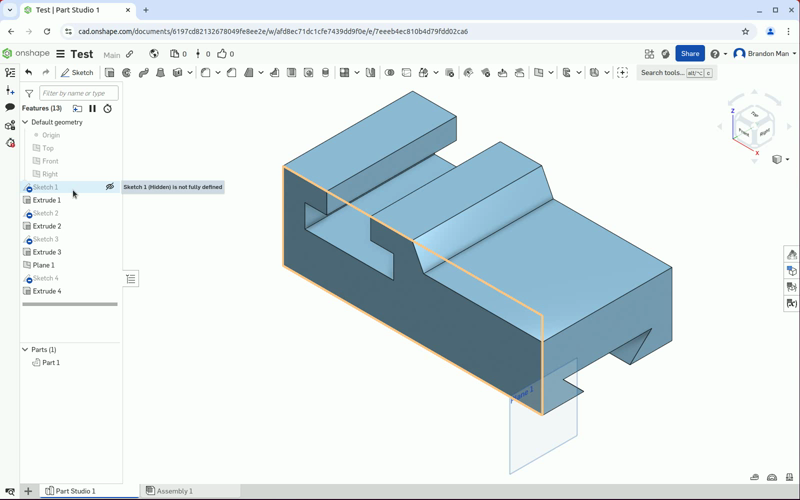
click(73, 189)